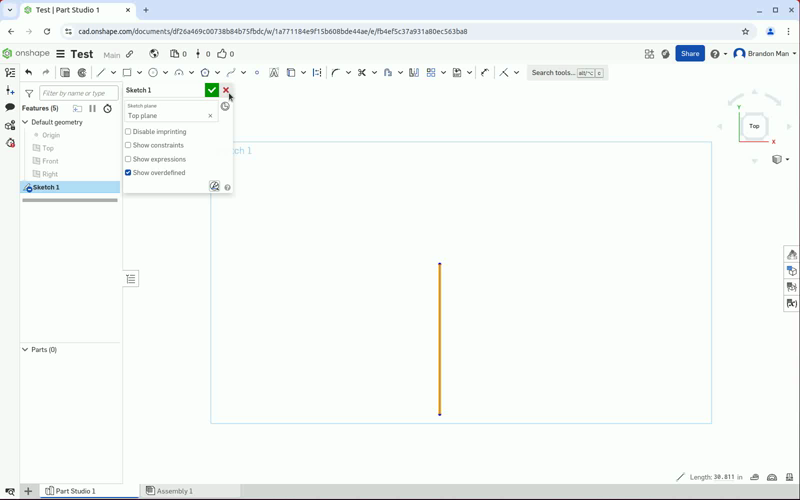
key(shift+h)
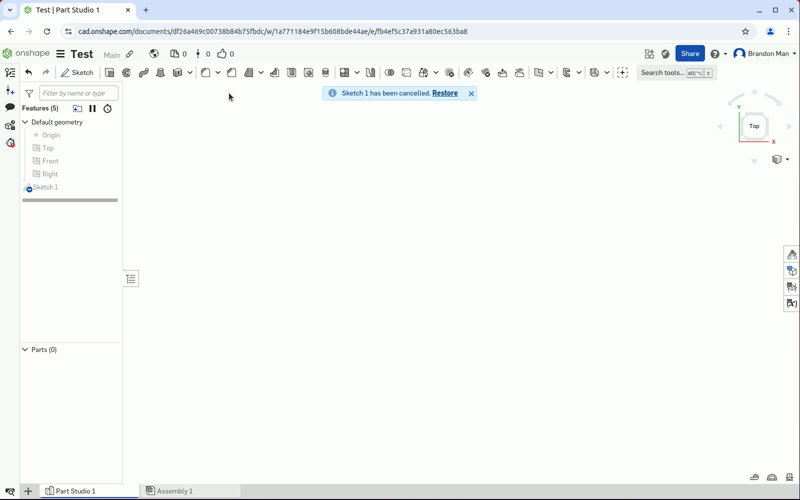
mouse_move(73, 352)
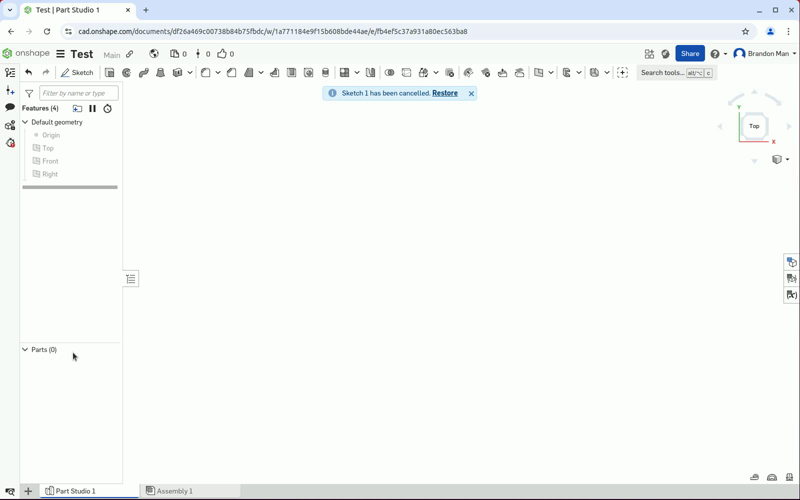
key(y)
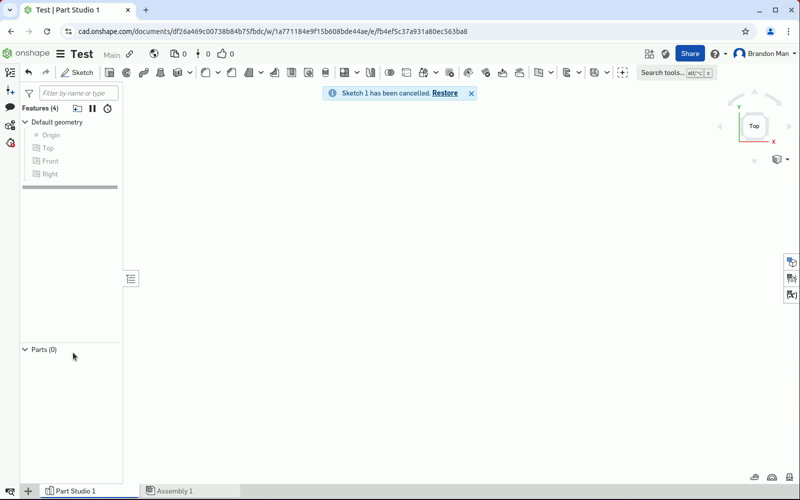
key(shift+p)
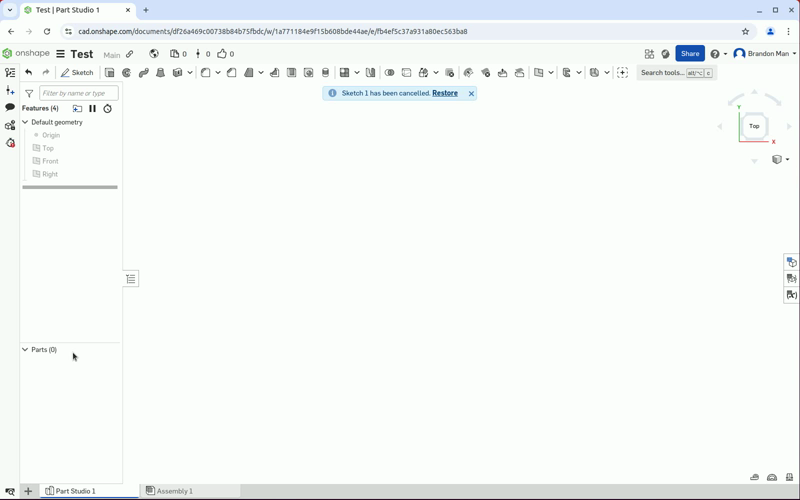
key(space)
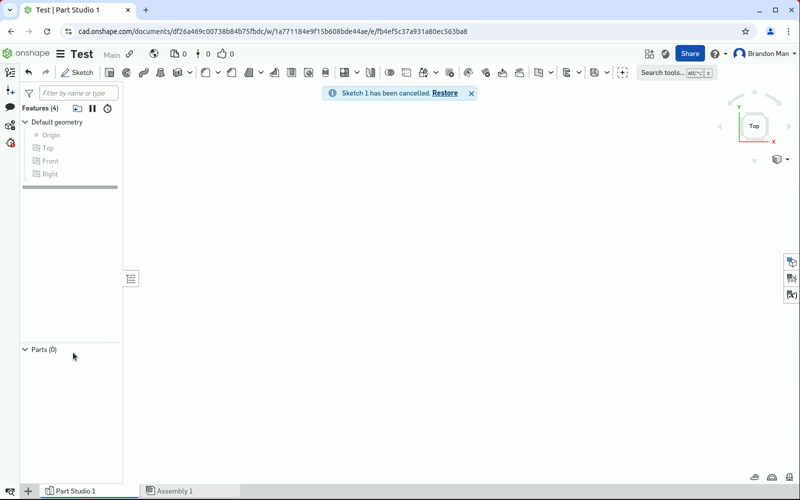
key_down(shift)
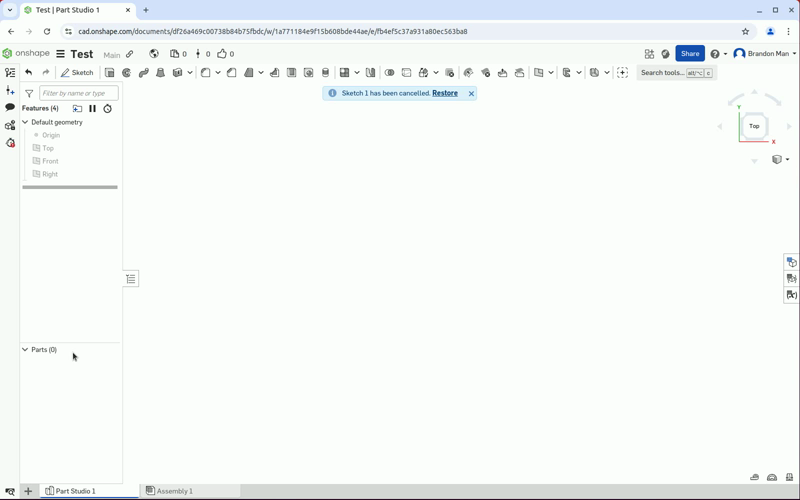
key(up)
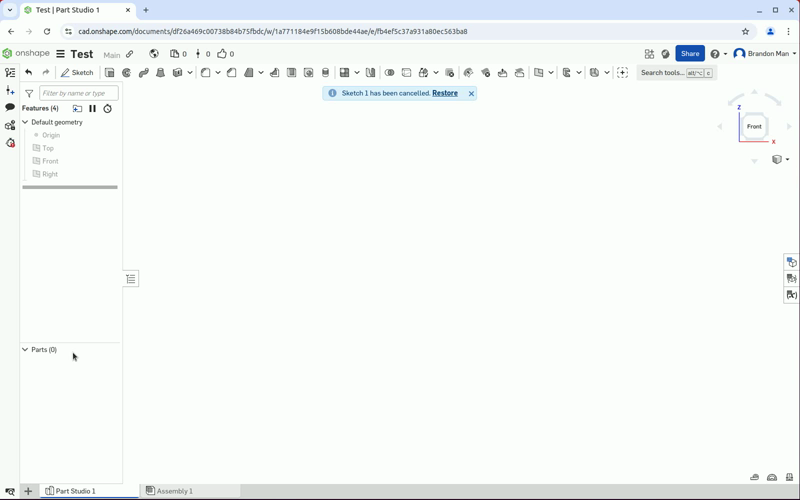
key_up(shift)
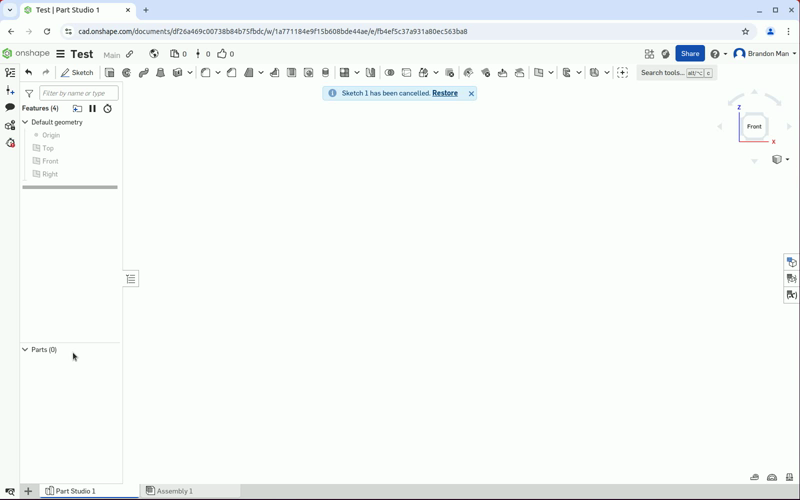
mouse_move(73, 352)
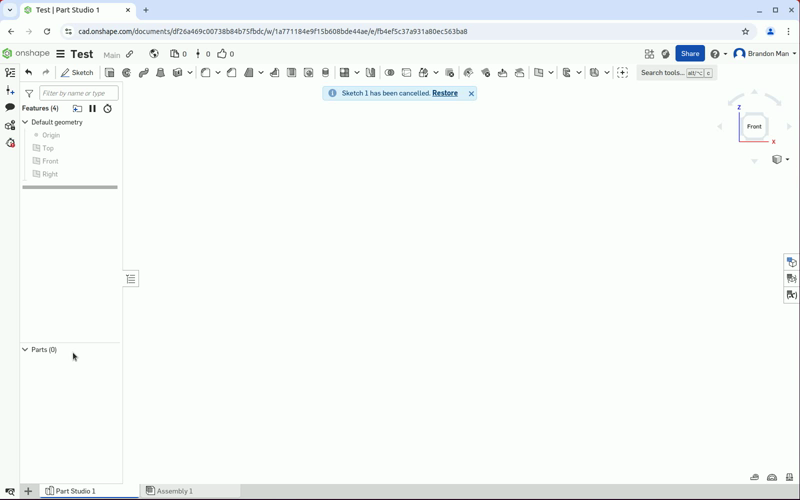
key(shift+y)
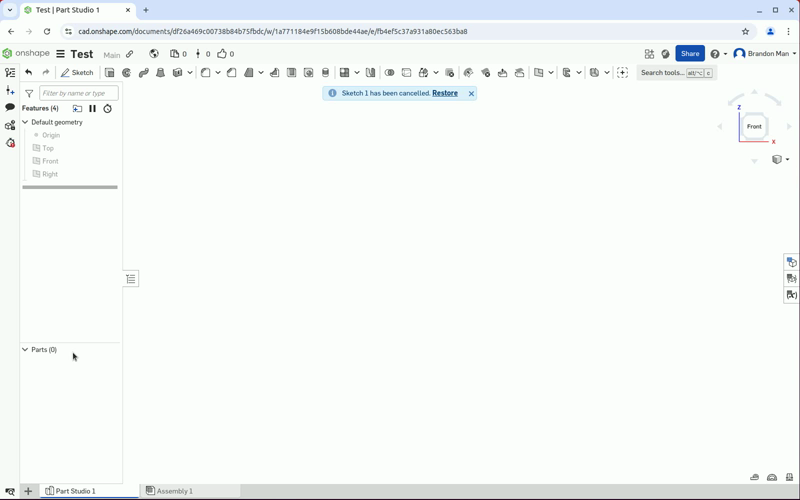
key(shift+s)
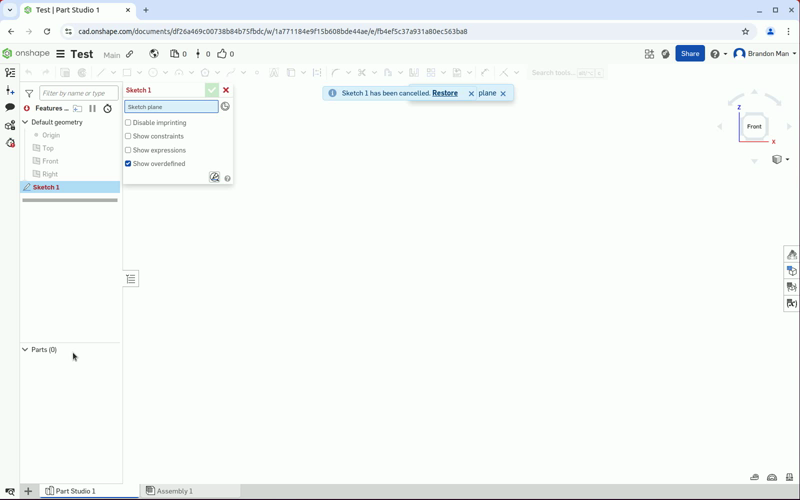
mouse_move(73, 163)
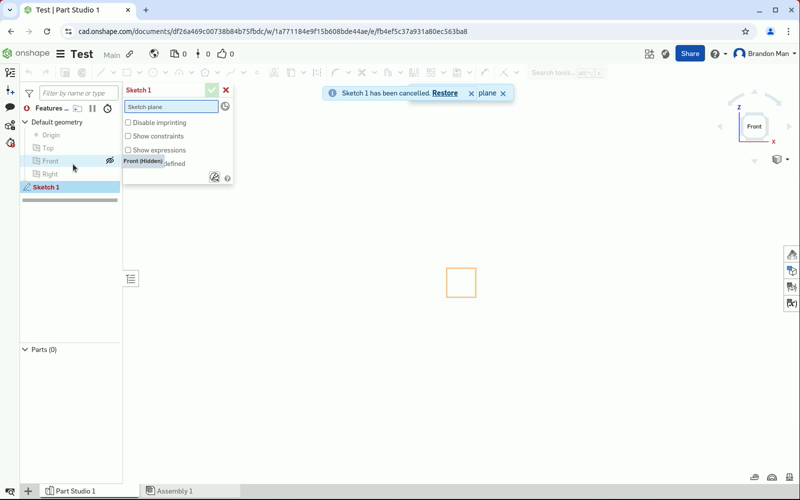
click(73, 163)
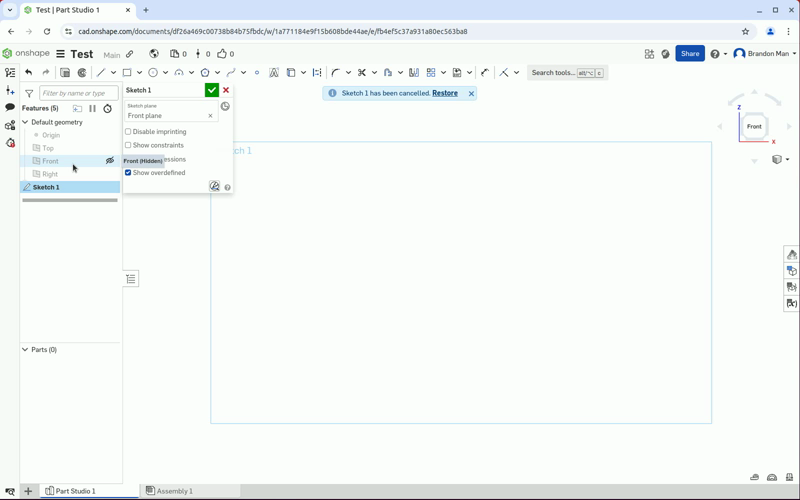
mouse_move(73, 352)
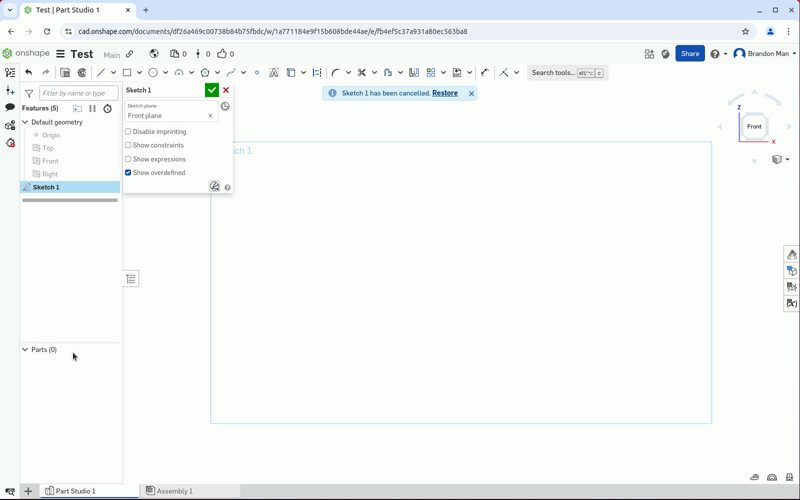
key(y)
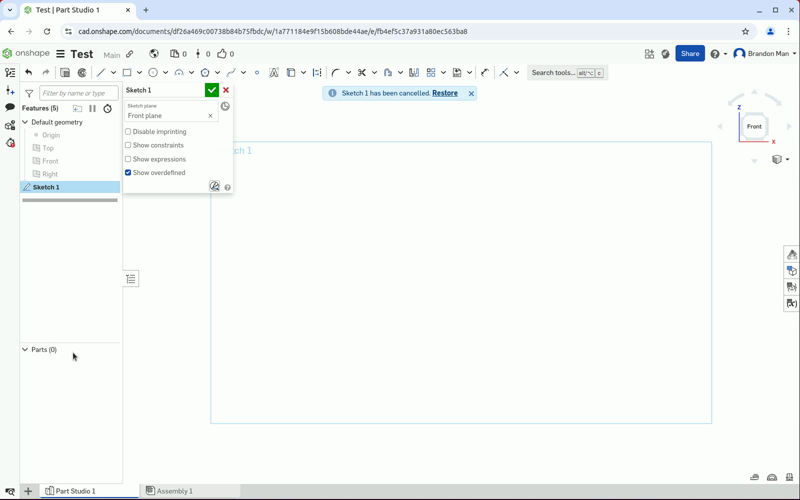
key(l)
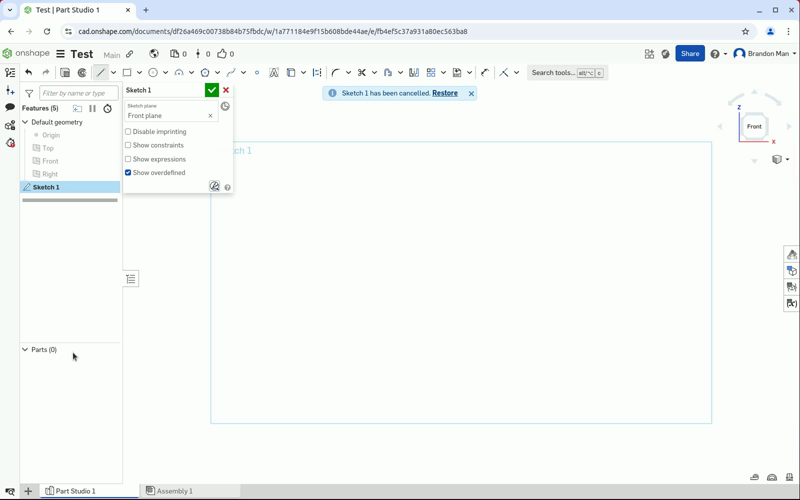
key_down(shift)
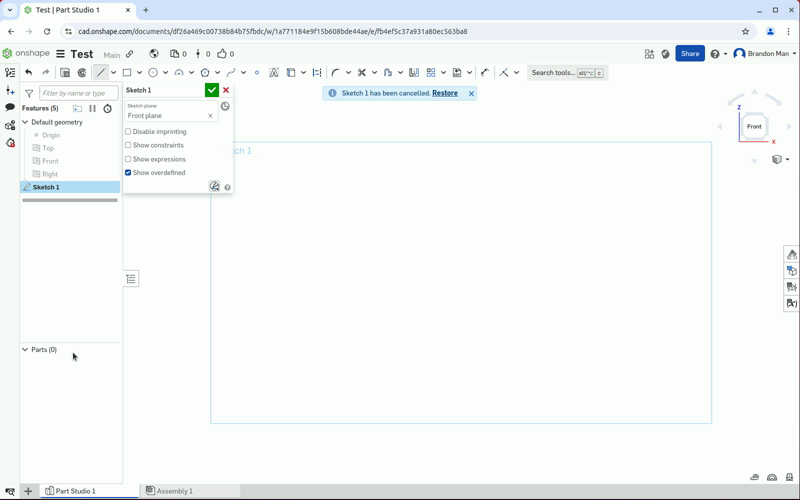
mouse_move(351, 321)
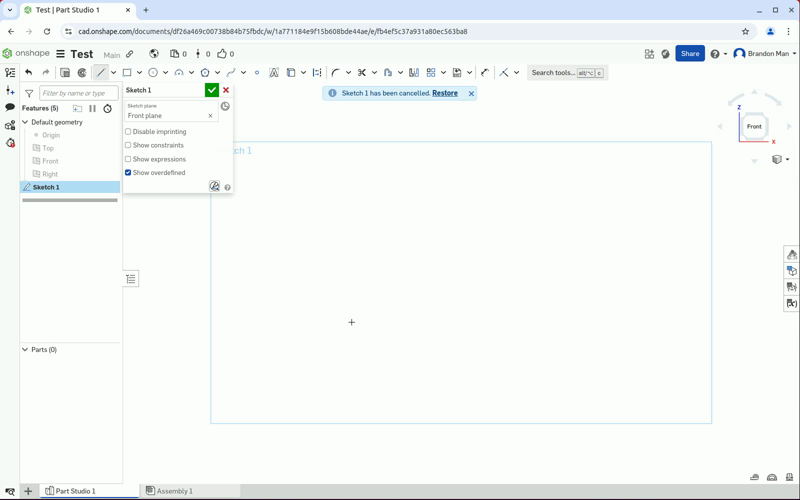
click(351, 321)
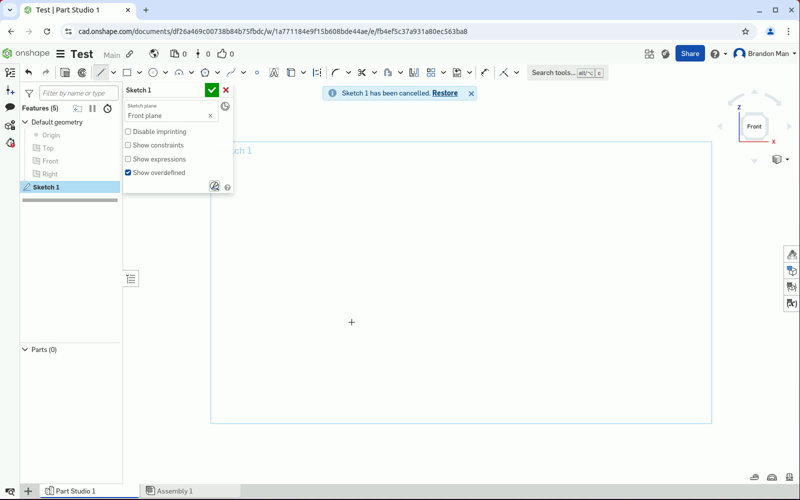
key_up(shift)
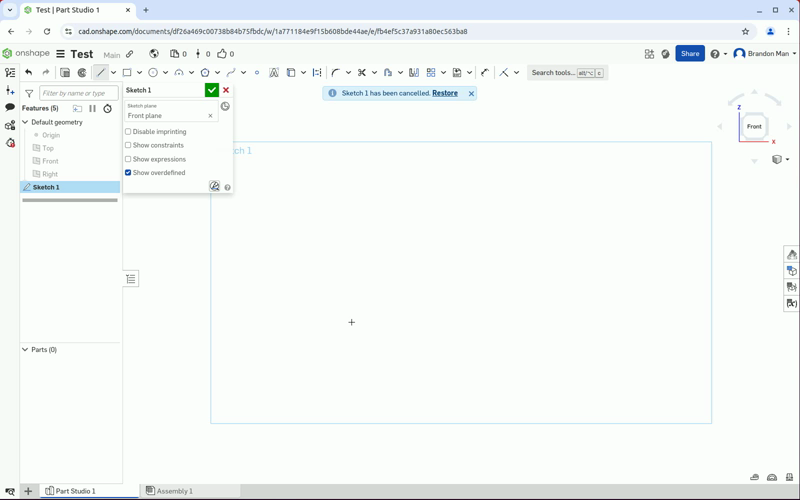
key_down(shift)
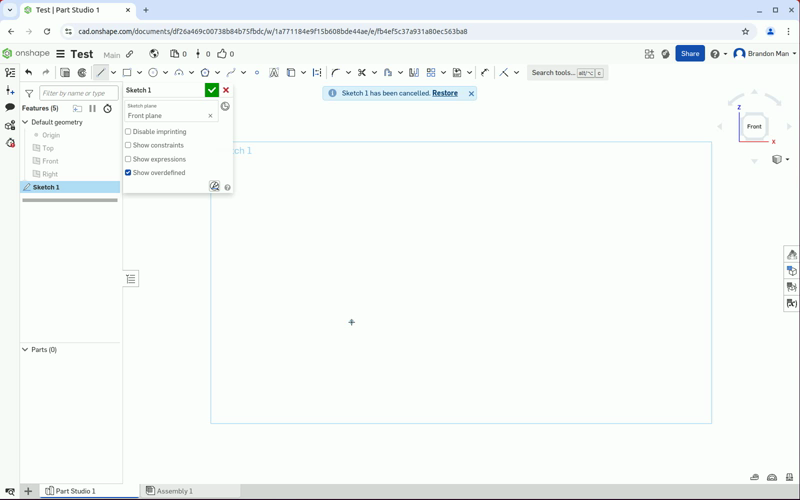
mouse_move(568, 321)
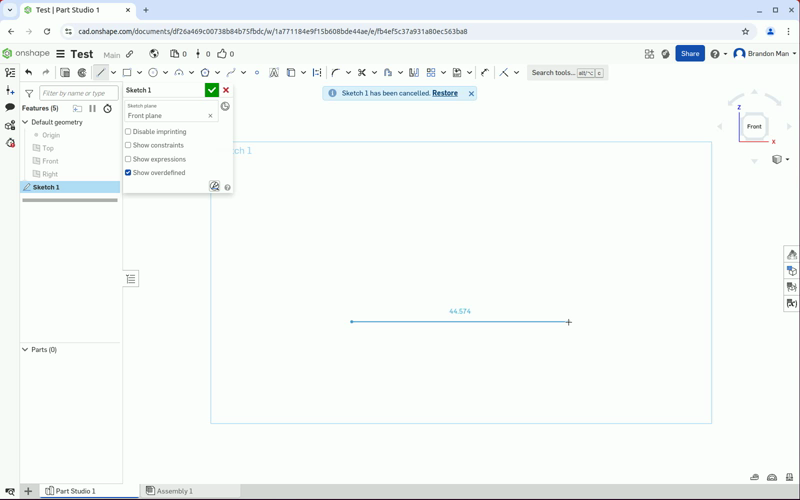
click(568, 321)
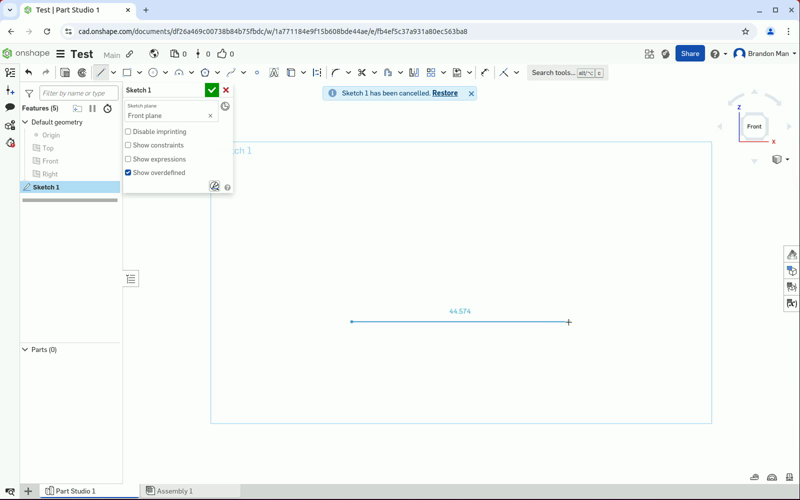
key_up(shift)
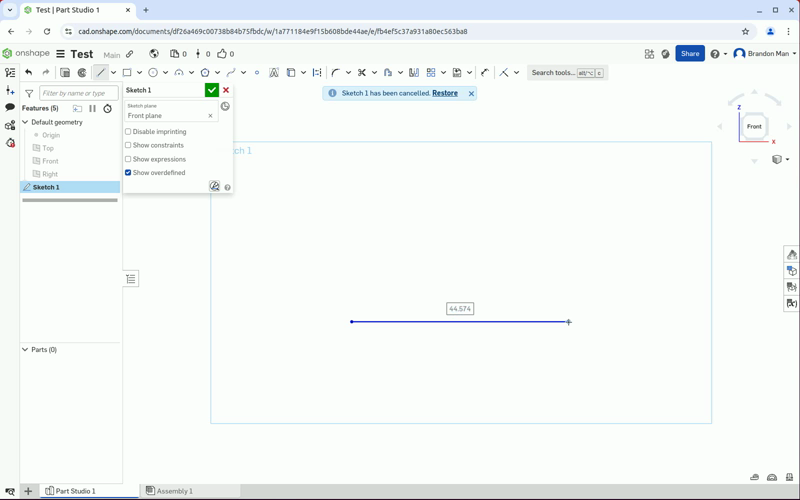
key_down(shift)
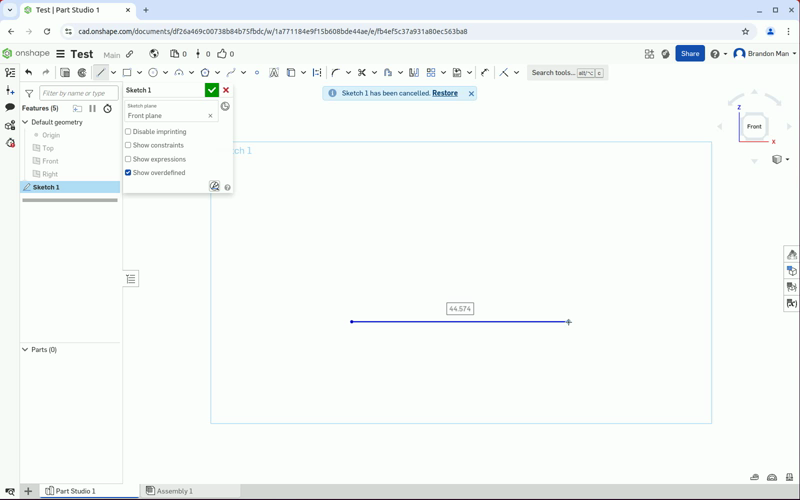
mouse_move(568, 243)
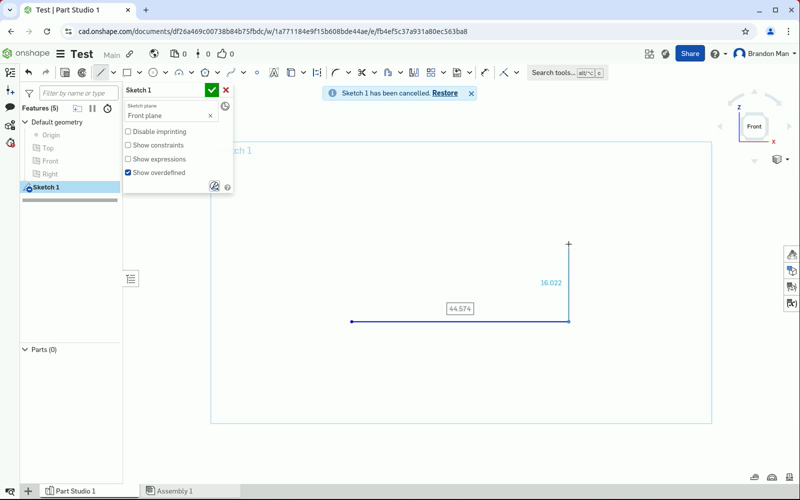
click(568, 243)
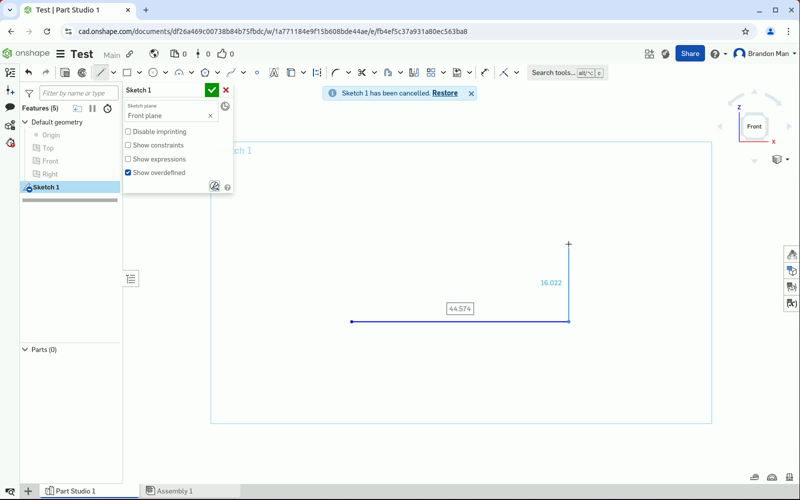
key_up(shift)
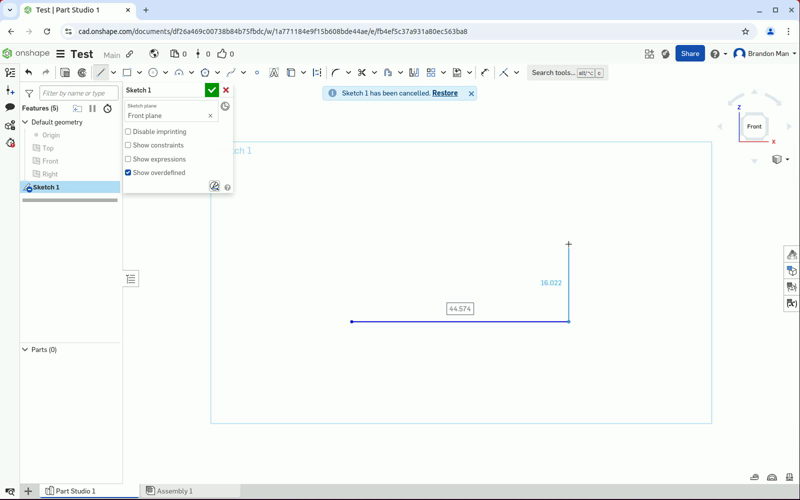
key_down(shift)
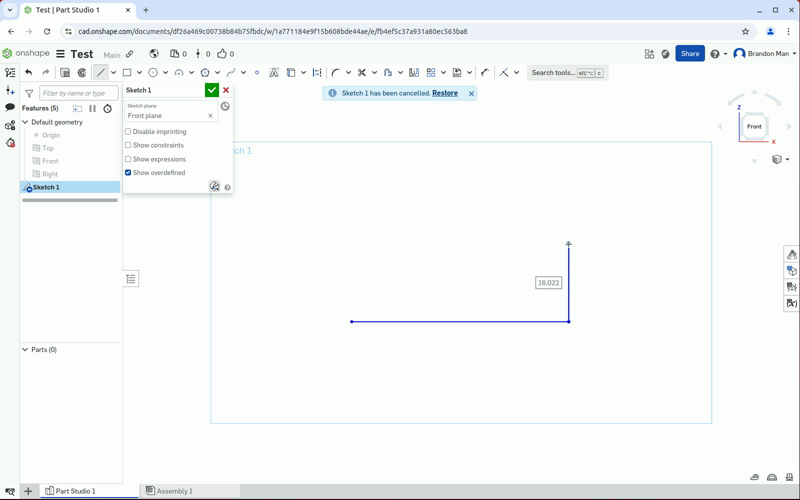
mouse_move(351, 243)
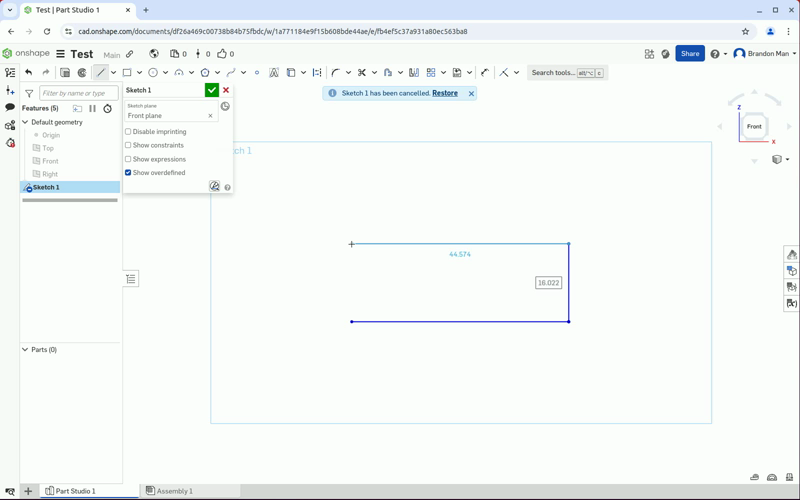
click(351, 243)
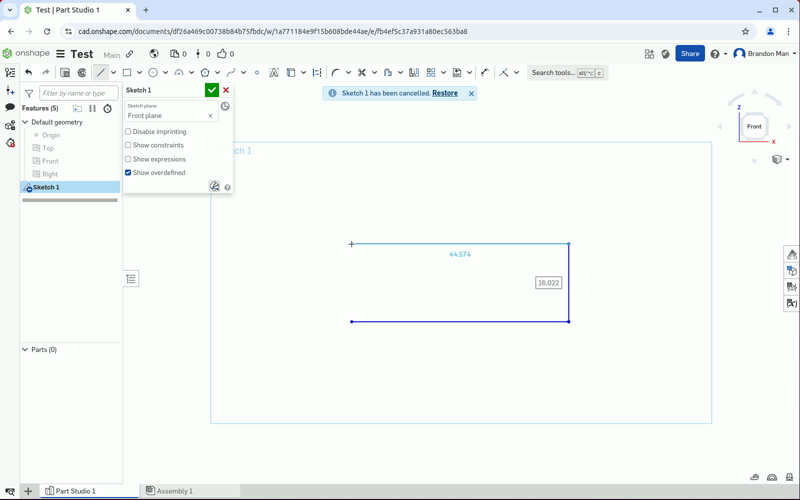
key_up(shift)
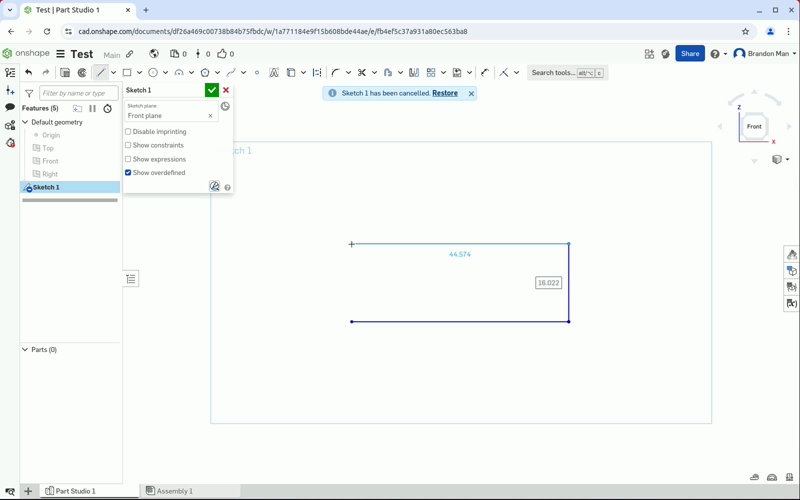
key_down(shift)
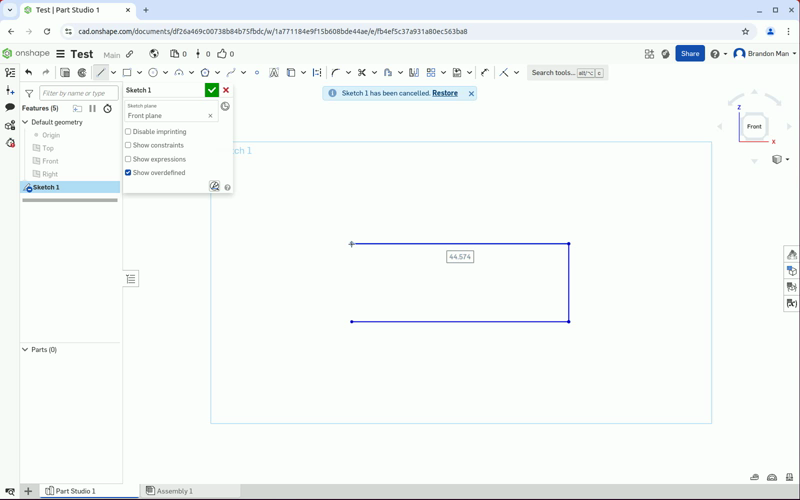
mouse_move(351, 321)
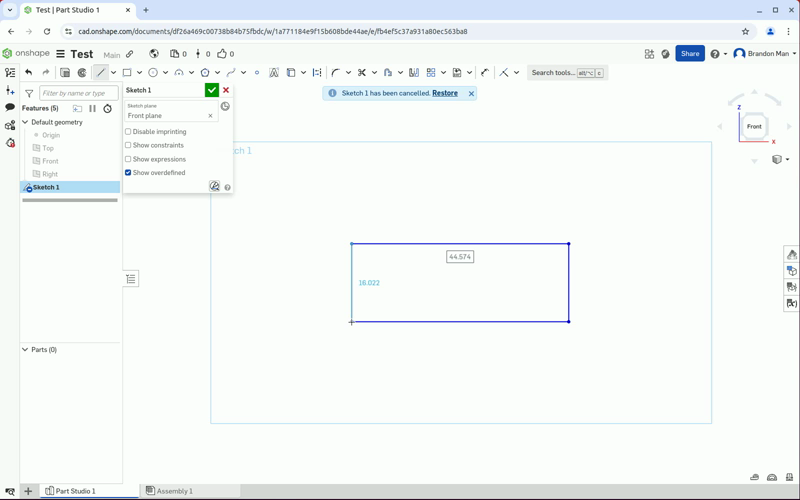
key_up(shift)
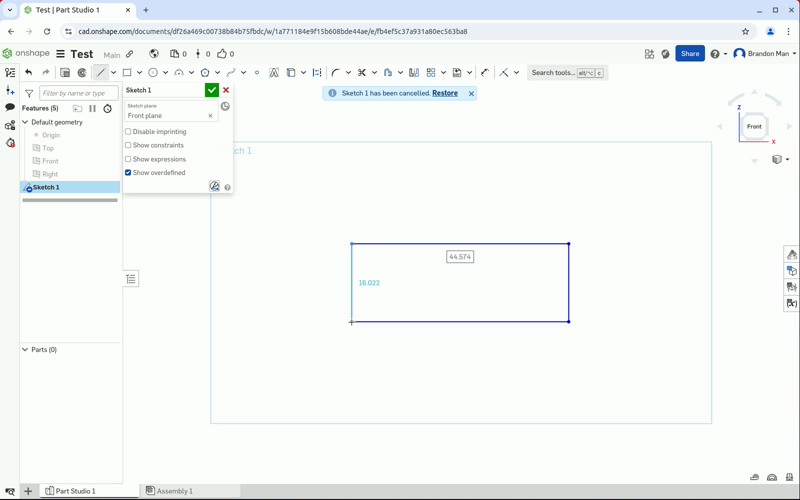
click(351, 321)
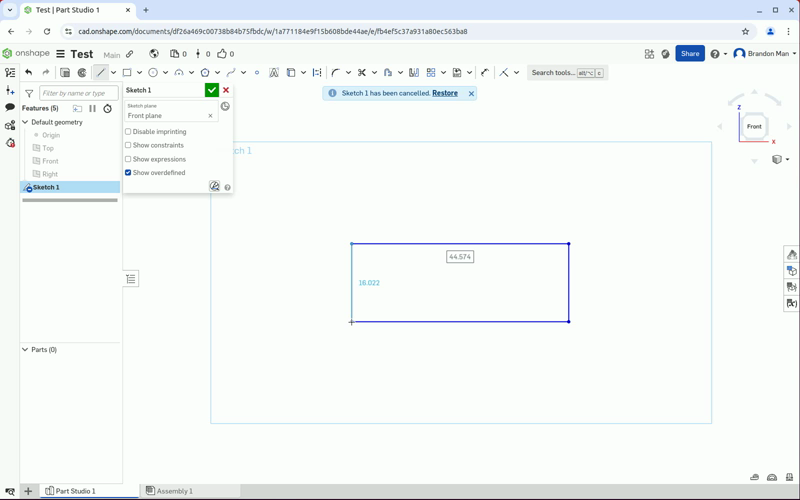
key(esc)
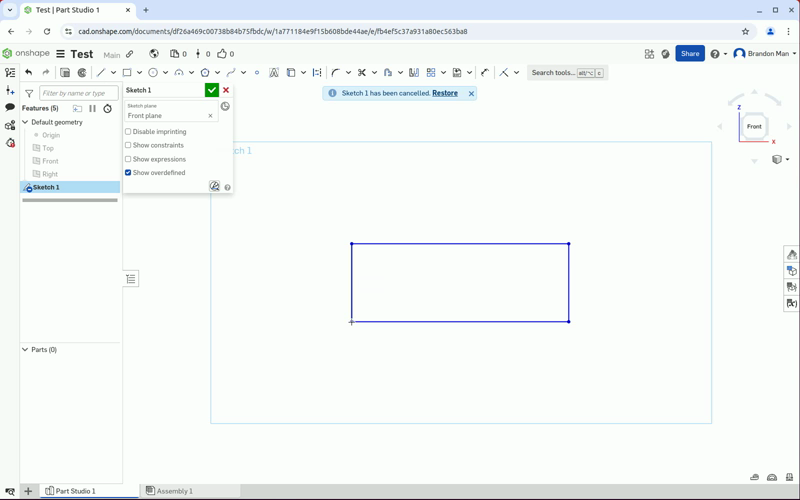
mouse_move(469, 266)
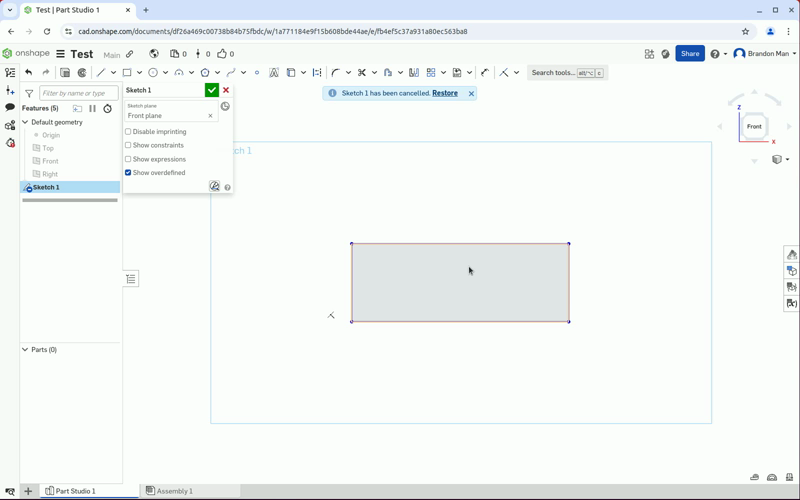
click(469, 266)
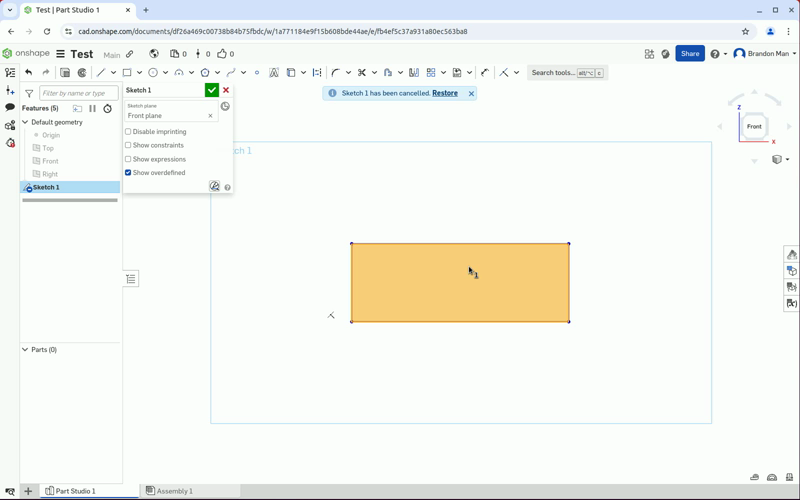
mouse_move(73, 352)
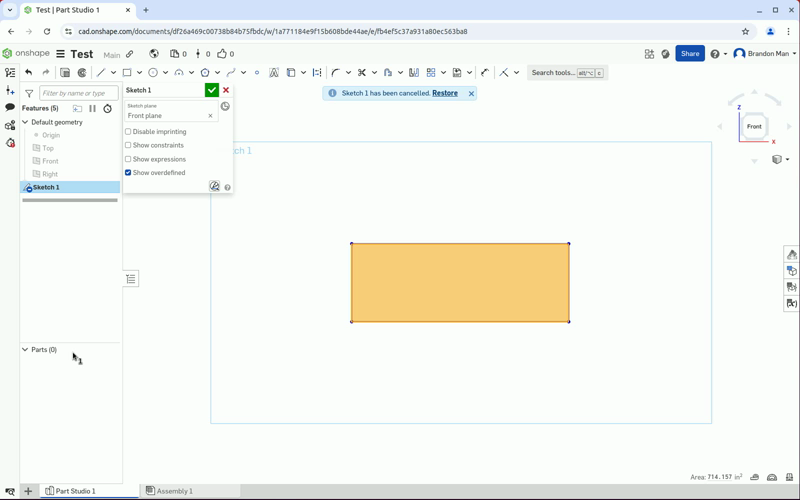
key(shift+y)
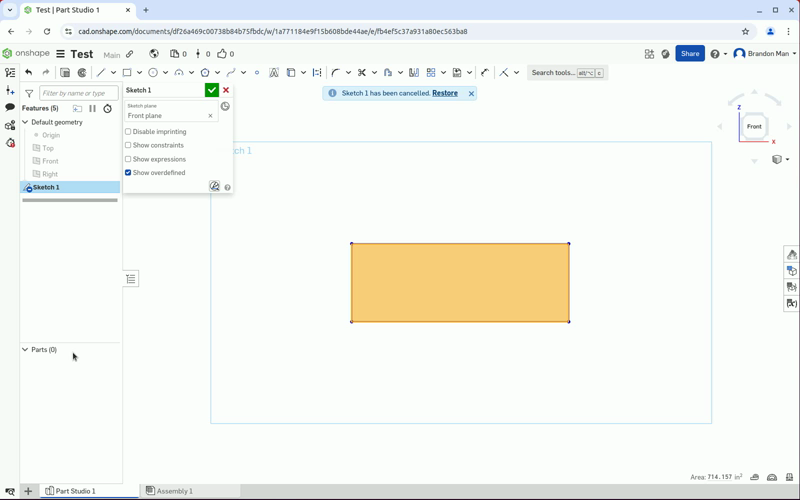
key(shift+e)
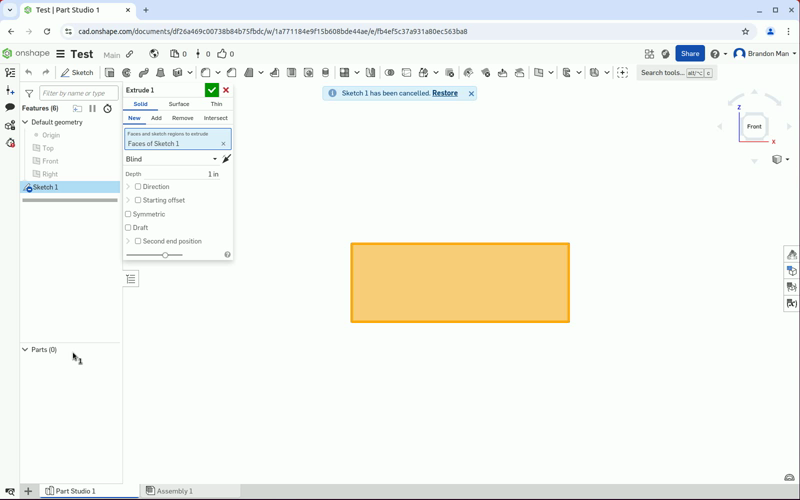
mouse_move(143, 106)
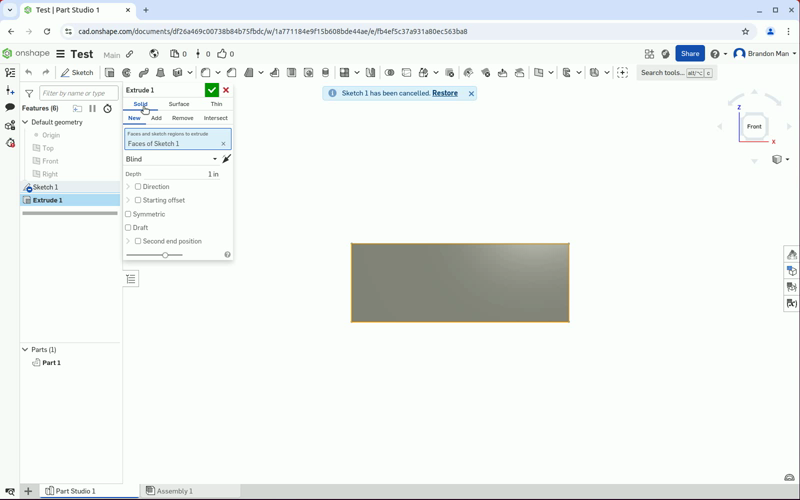
click(143, 106)
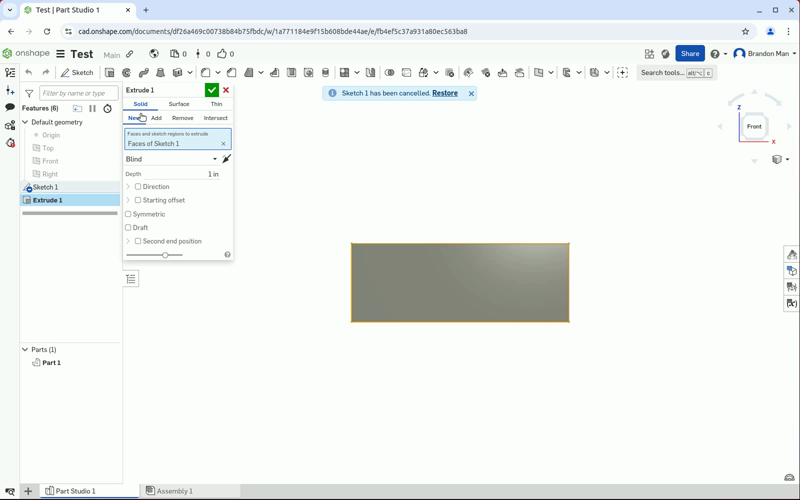
mouse_move(137, 120)
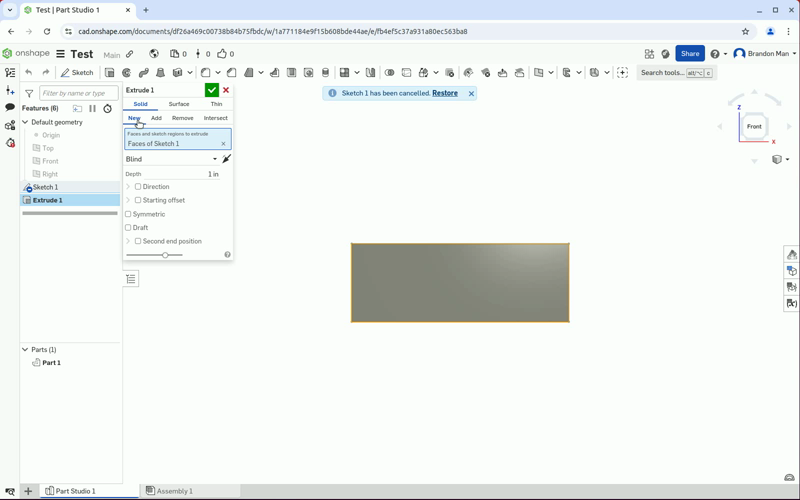
click(137, 120)
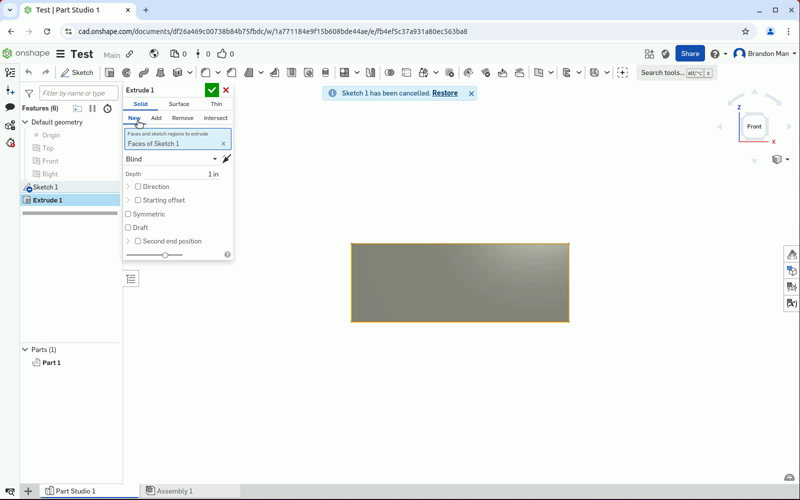
key(tab, 4)
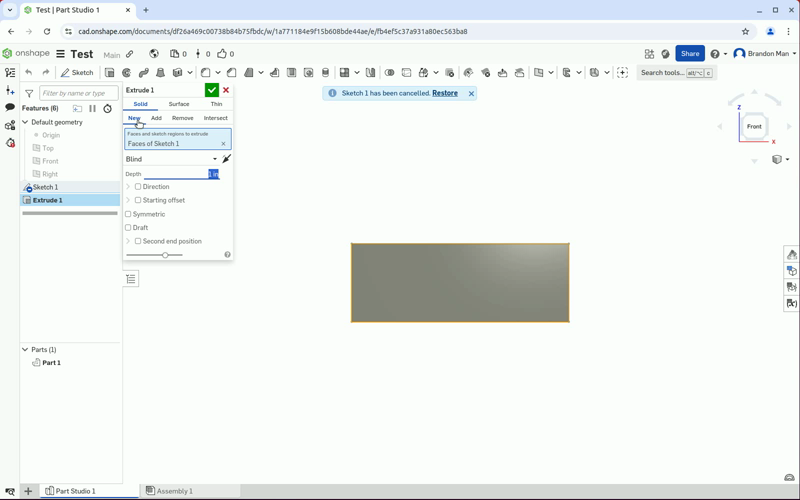
text(0.722)
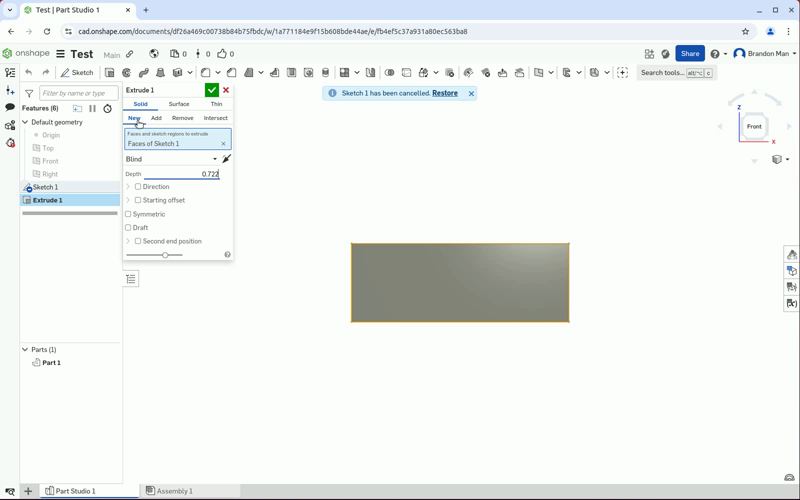
key(enter)
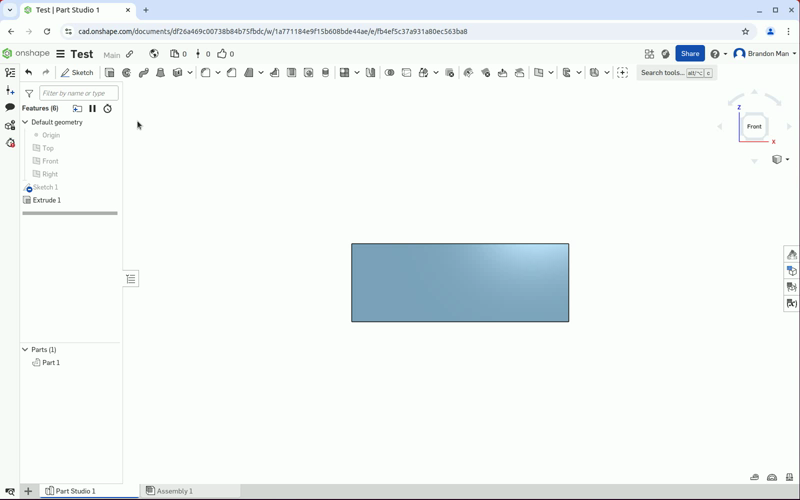
key(shift+h)
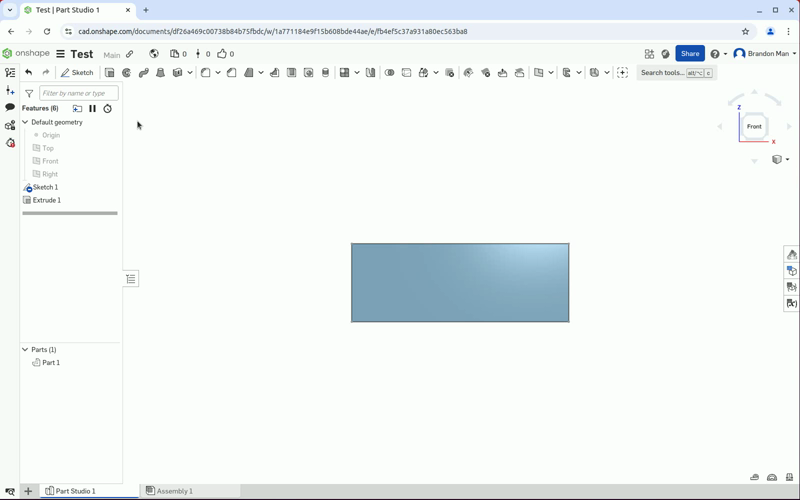
key(shift+h)
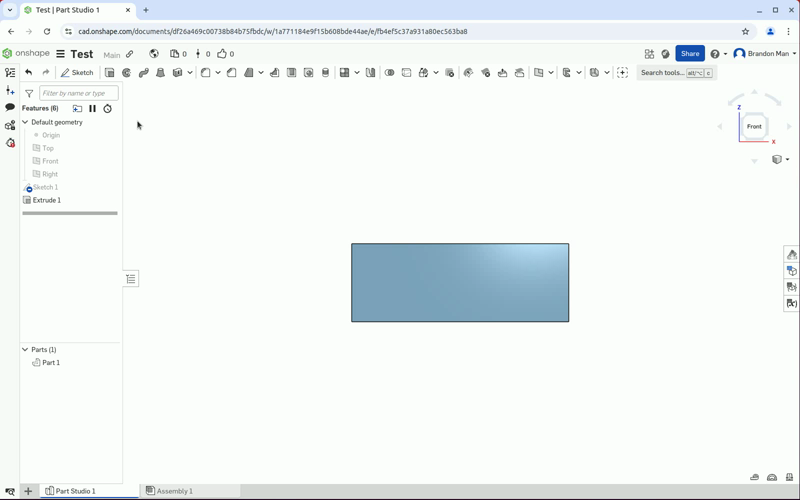
mouse_move(73, 189)
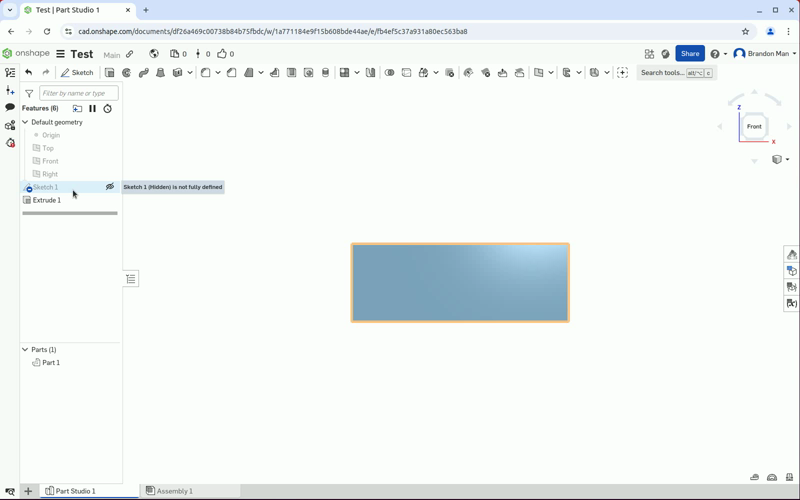
click(73, 189)
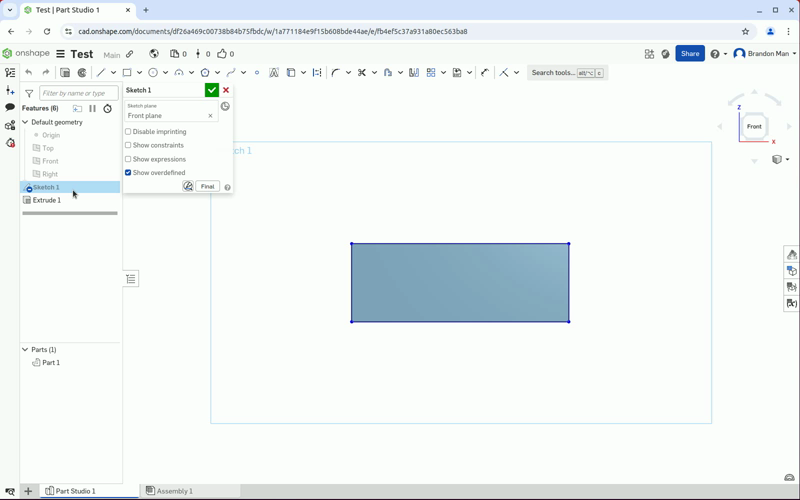
mouse_move(229, 92)
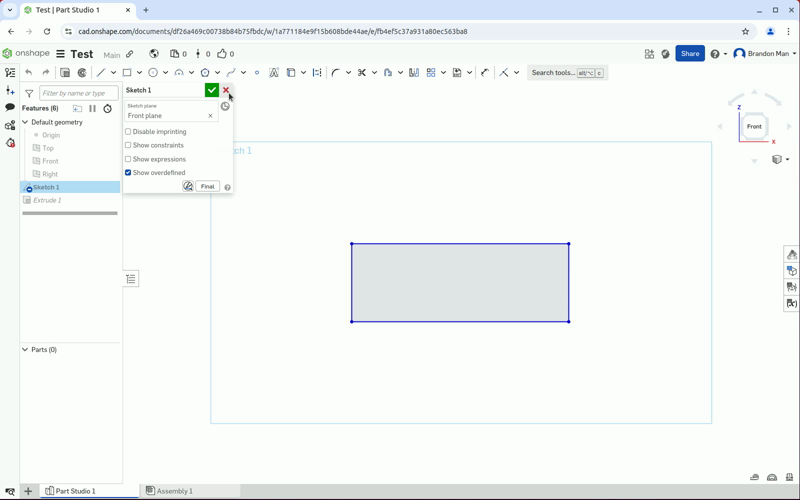
click(229, 92)
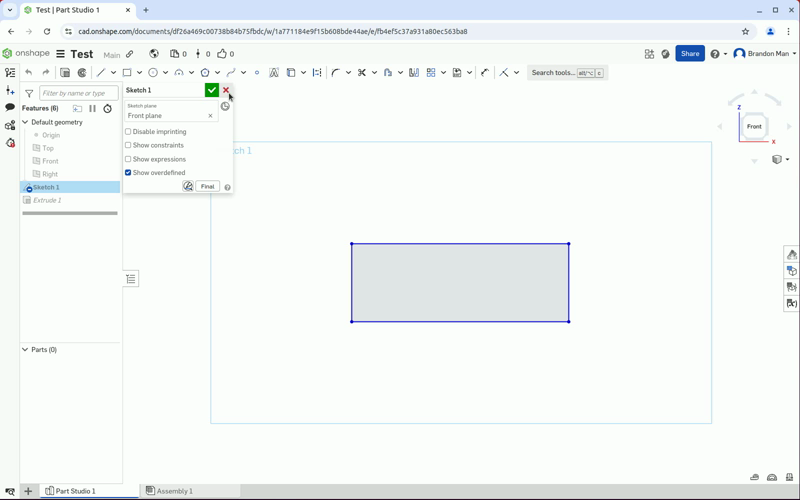
key(shift+s)
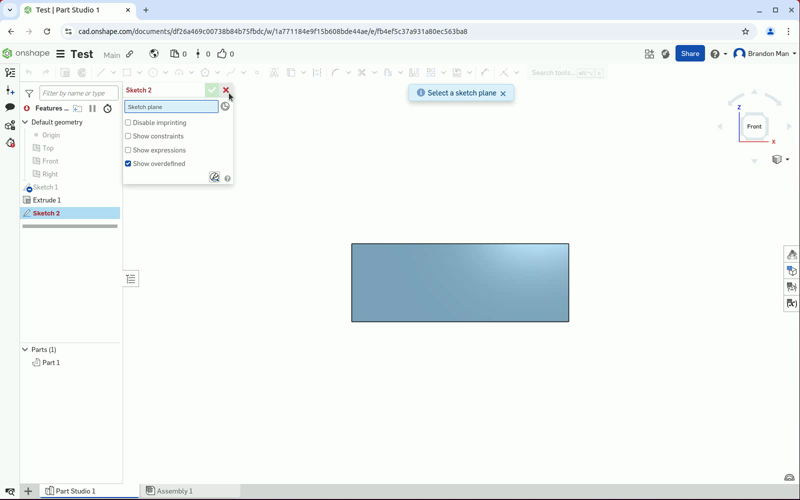
mouse_move(73, 163)
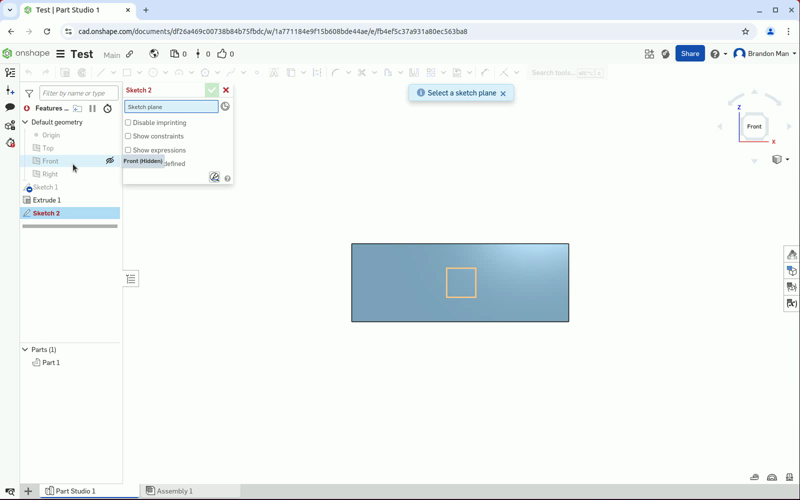
click(73, 163)
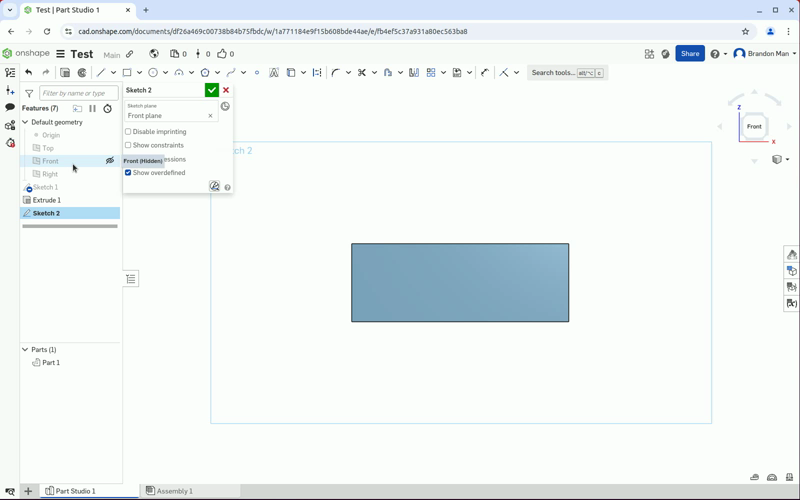
mouse_move(73, 352)
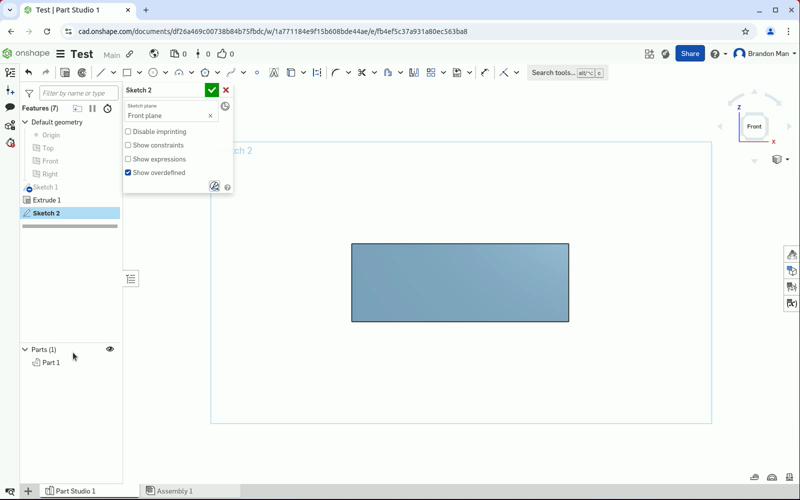
key(y)
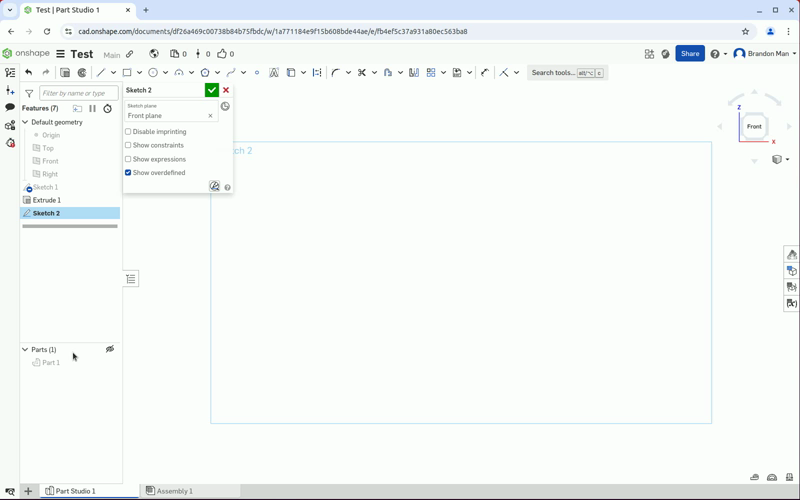
key(l)
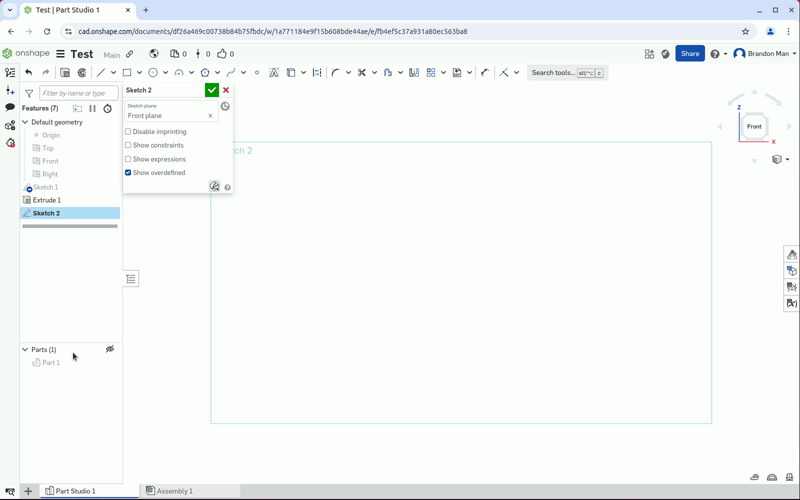
key_down(shift)
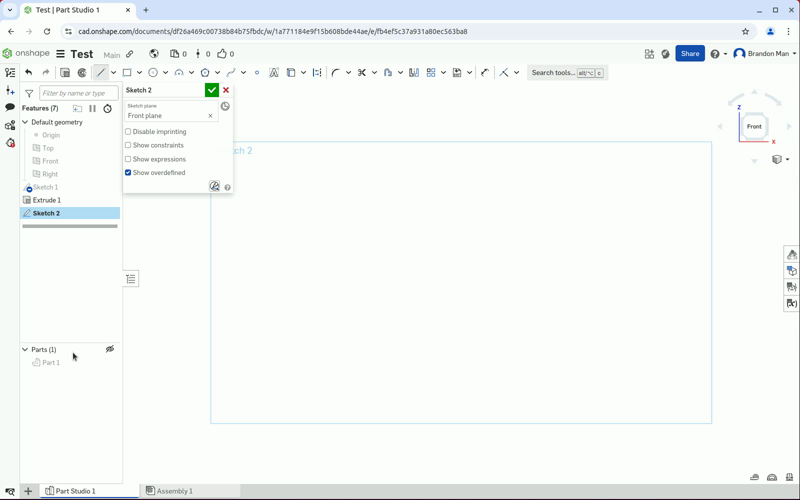
mouse_move(348, 325)
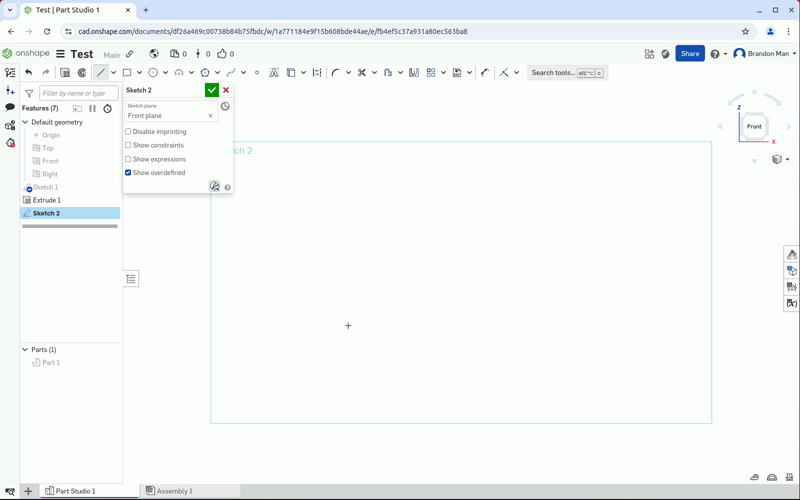
click(348, 325)
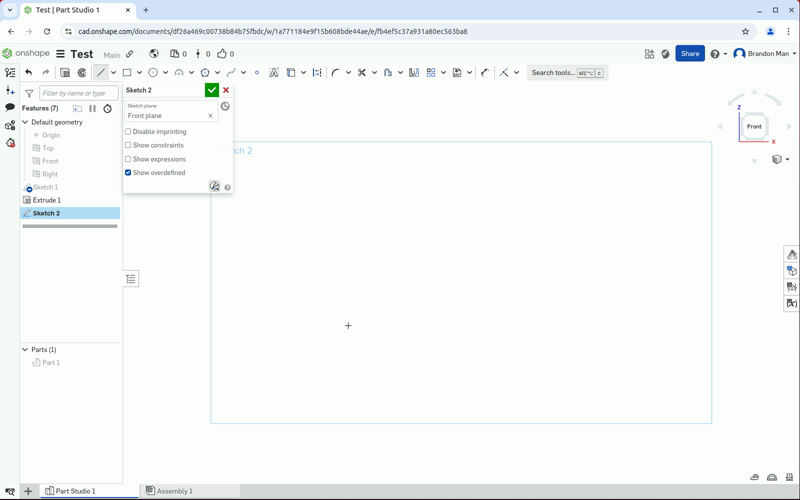
key_up(shift)
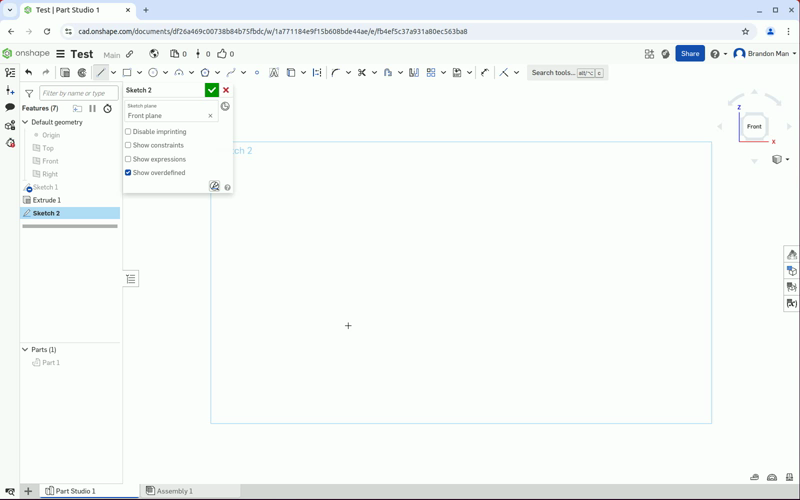
key_down(shift)
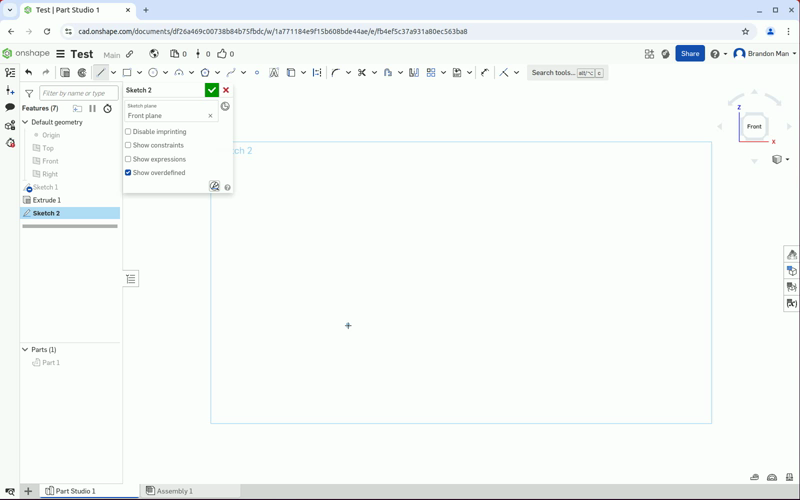
mouse_move(572, 325)
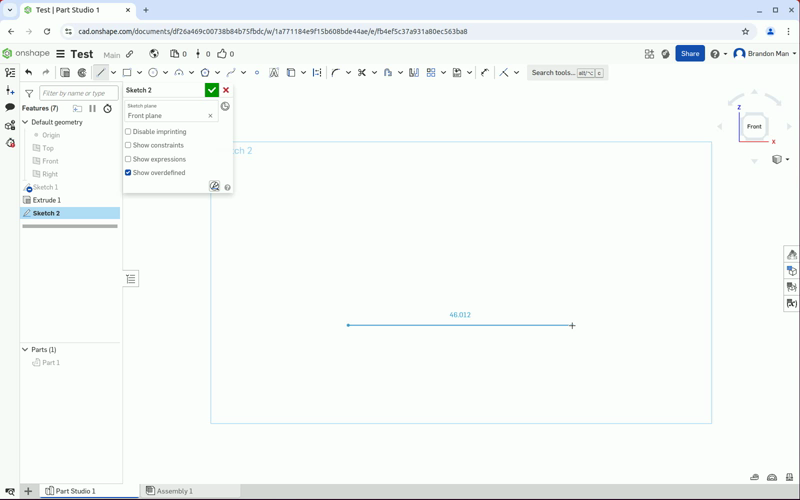
click(572, 325)
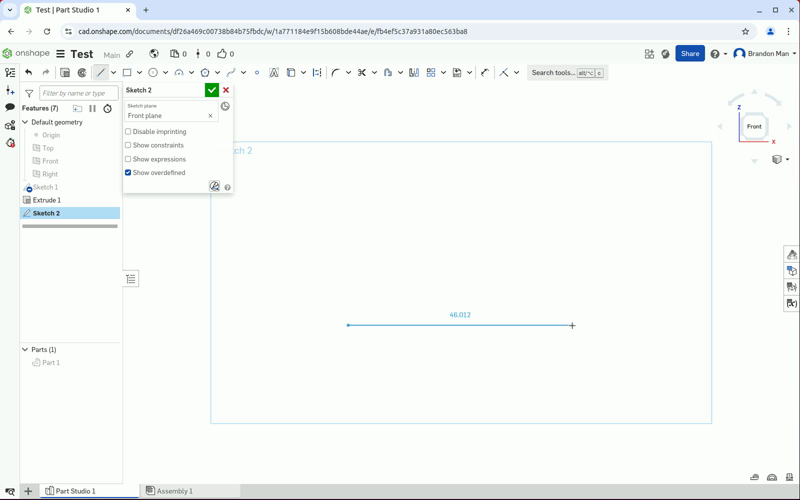
key_up(shift)
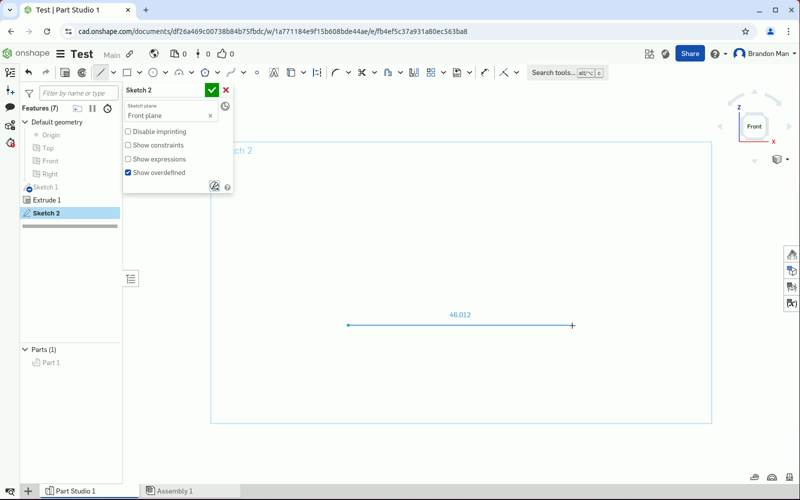
key_down(shift)
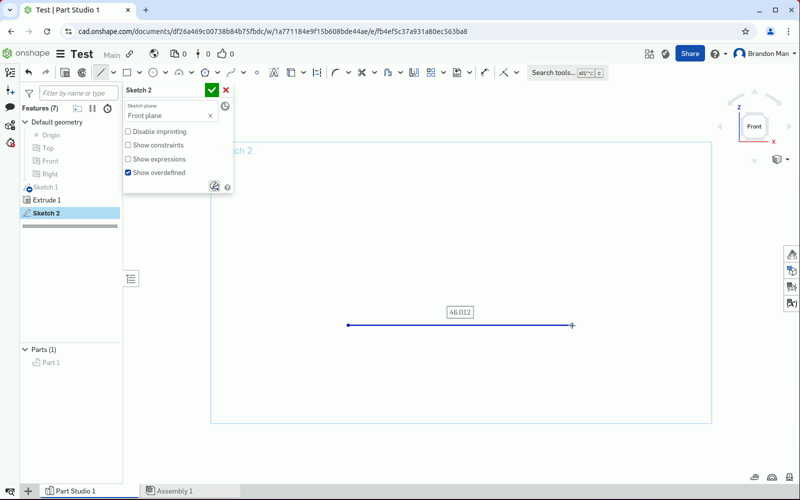
mouse_move(572, 242)
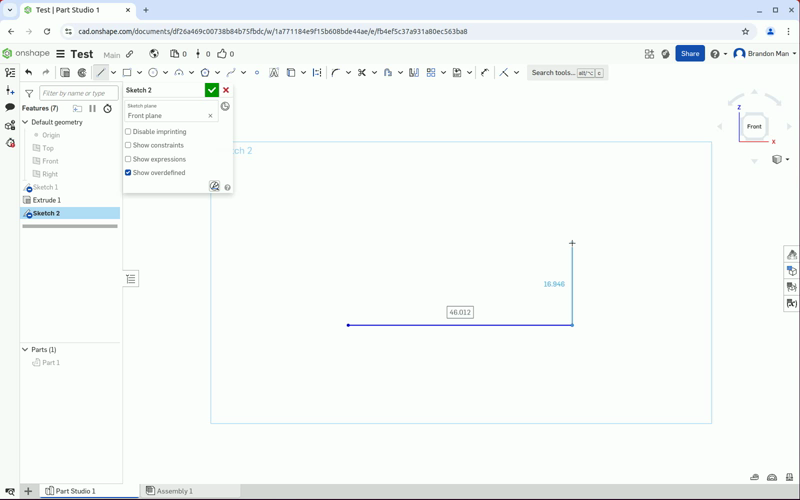
click(572, 242)
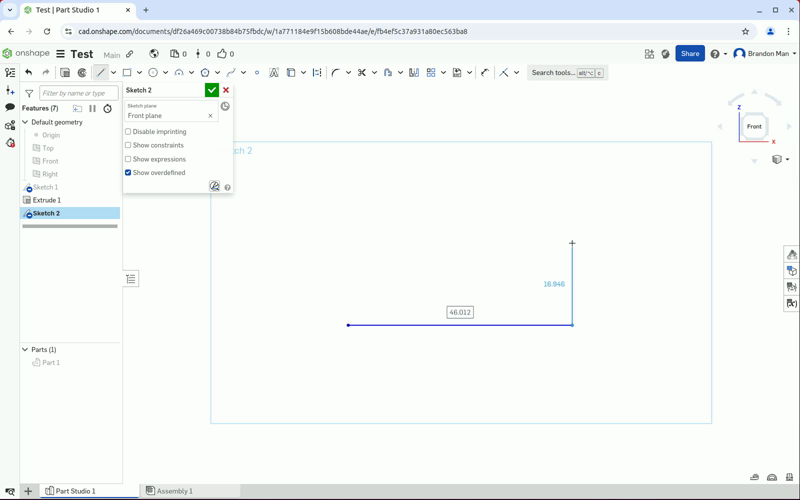
key_up(shift)
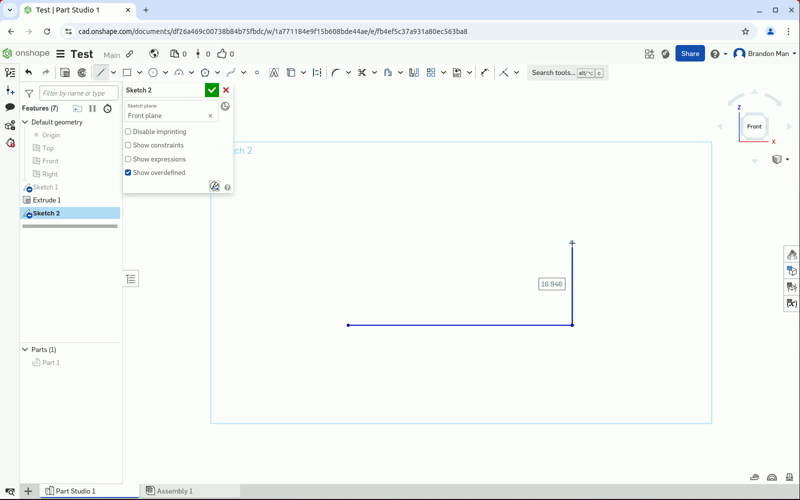
key_down(shift)
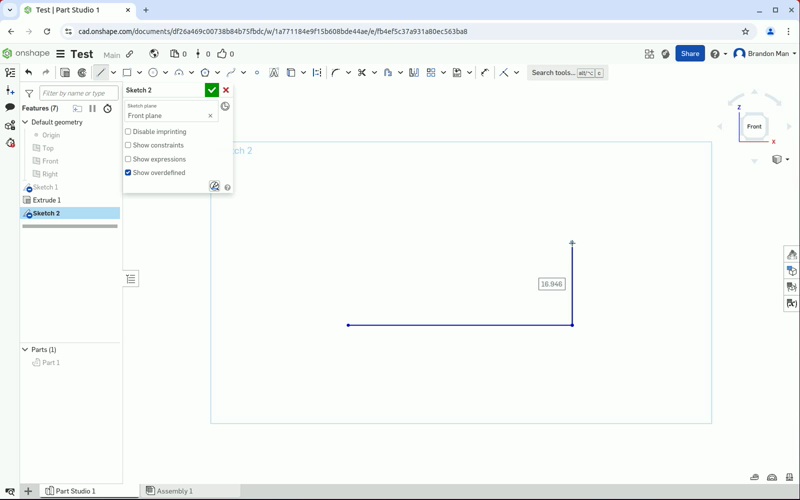
mouse_move(348, 242)
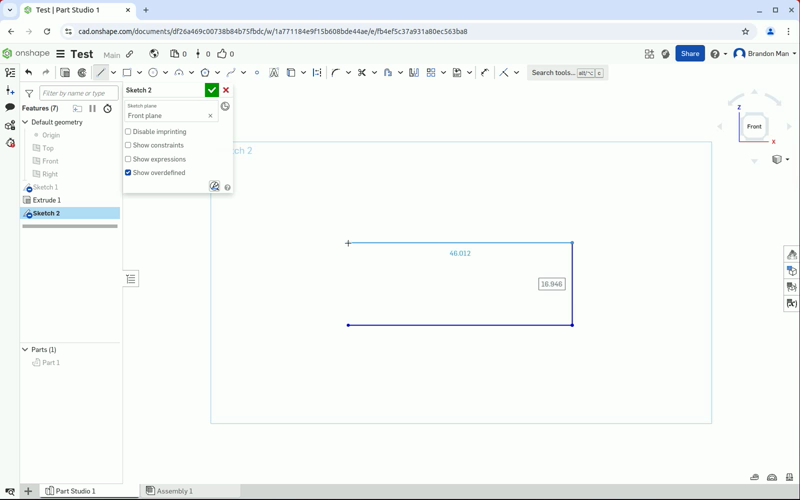
click(348, 242)
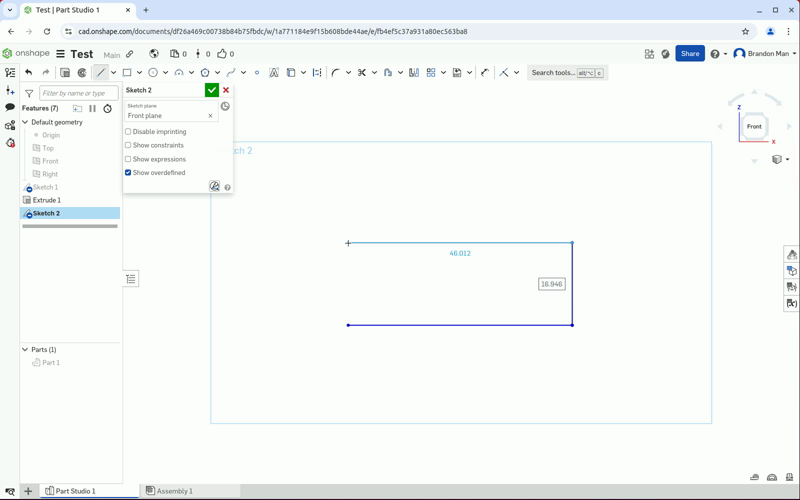
key_up(shift)
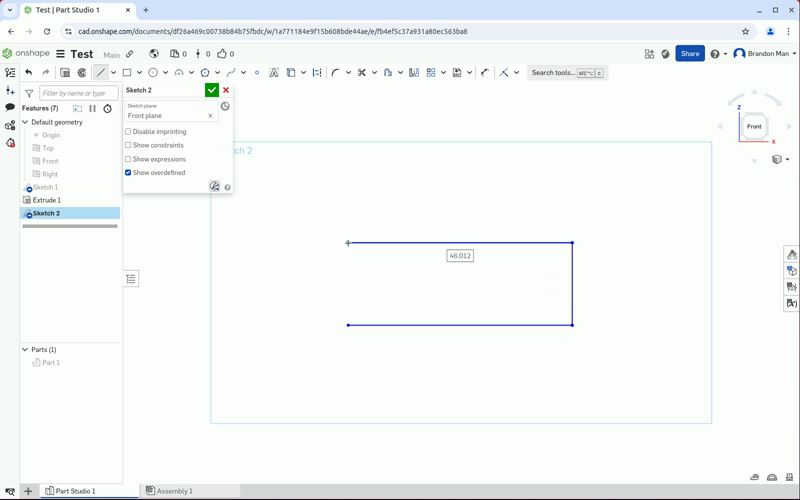
key_down(shift)
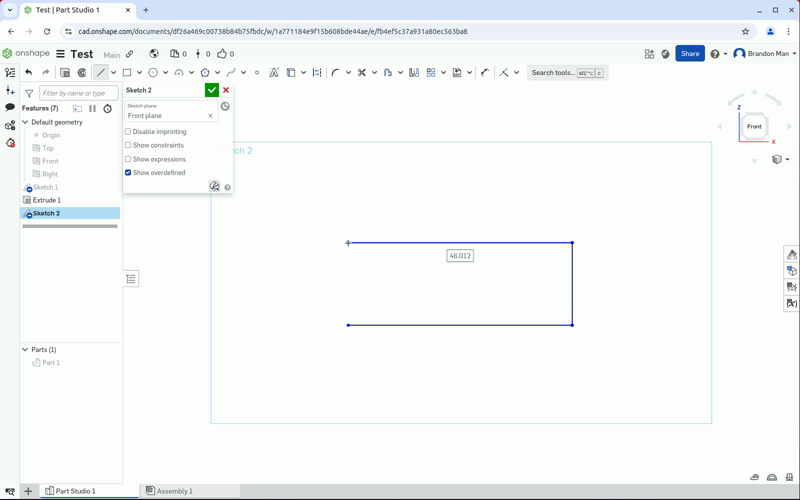
mouse_move(348, 325)
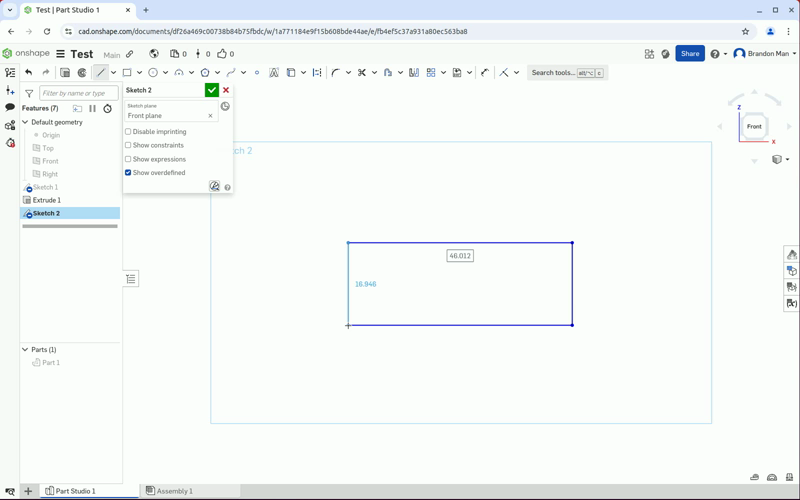
key_up(shift)
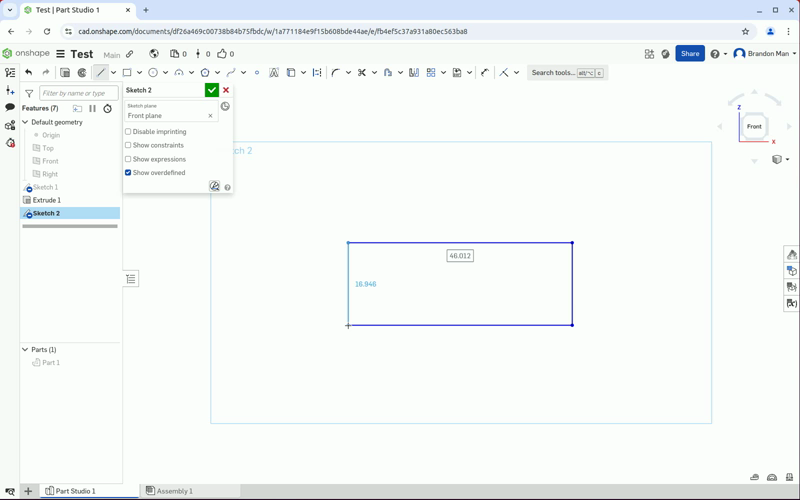
click(348, 325)
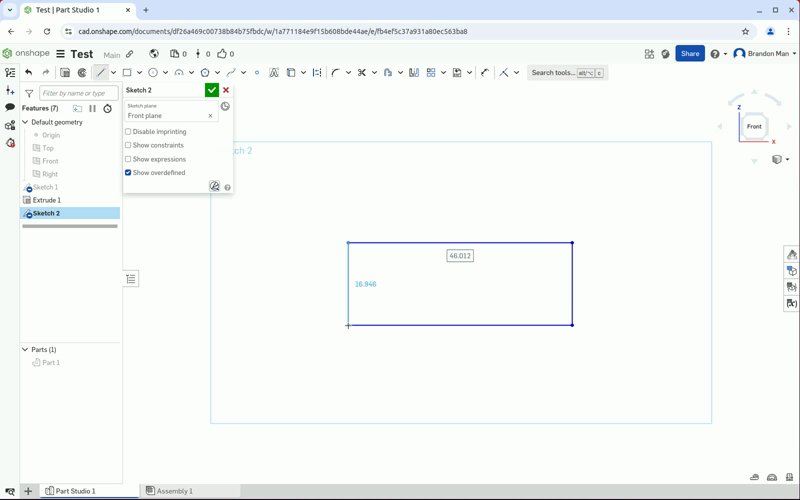
key(esc)
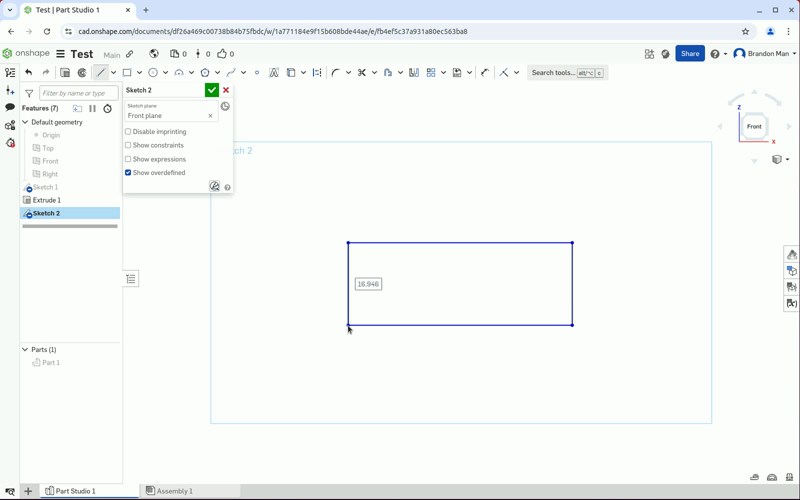
key(l)
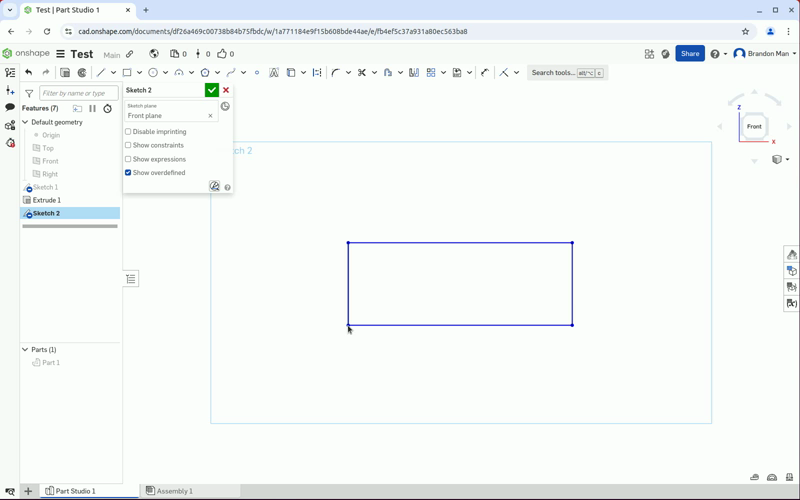
key_down(shift)
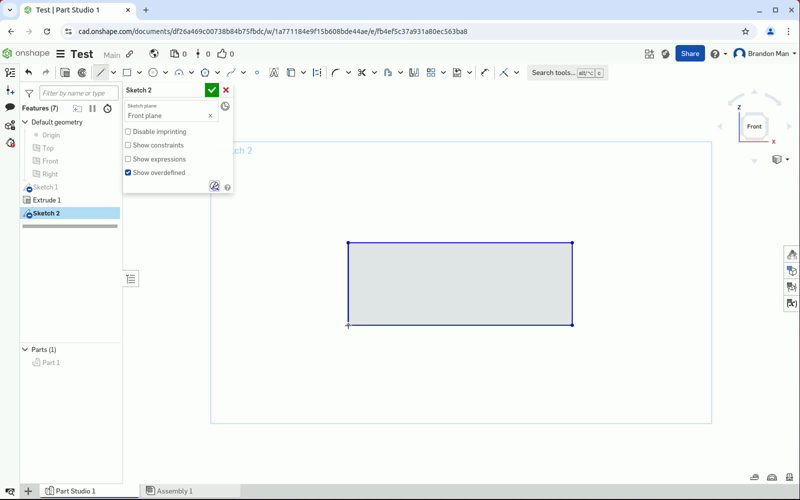
mouse_move(350, 322)
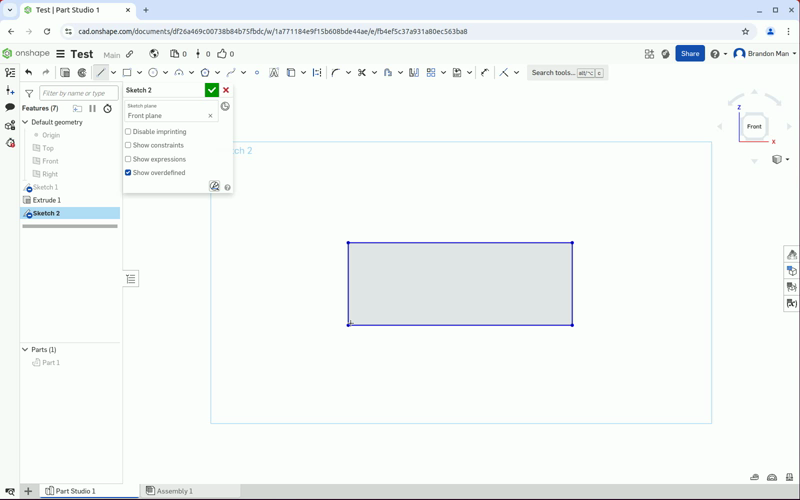
scroll(6)
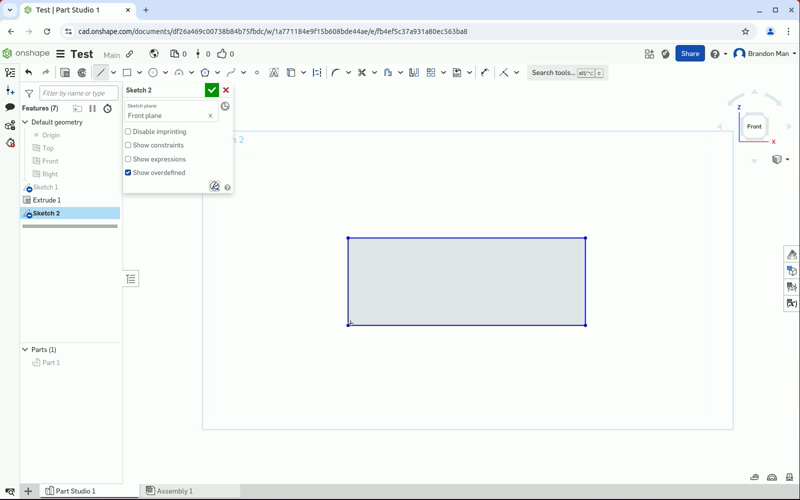
scroll(6)
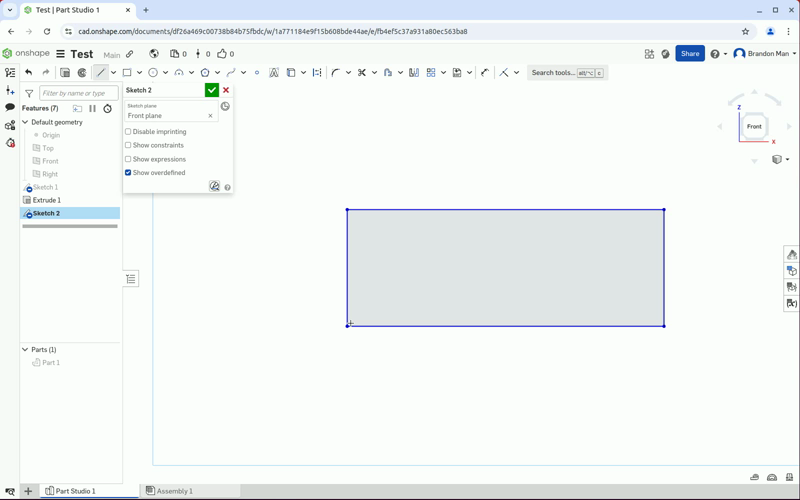
scroll(6)
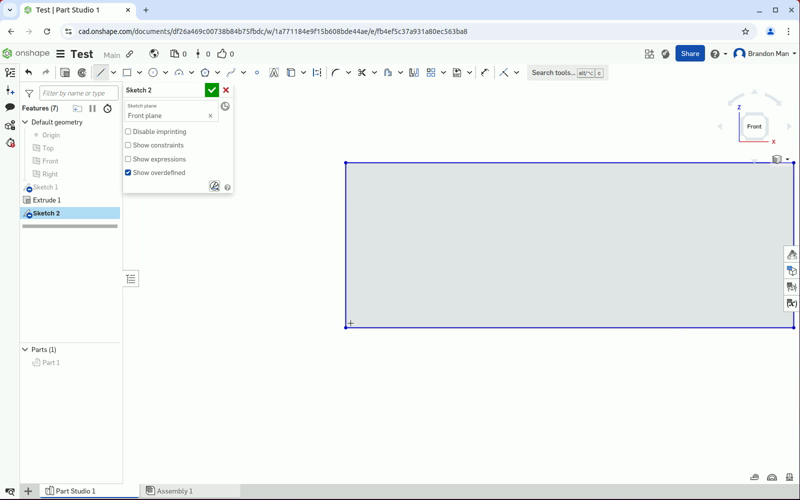
scroll(6)
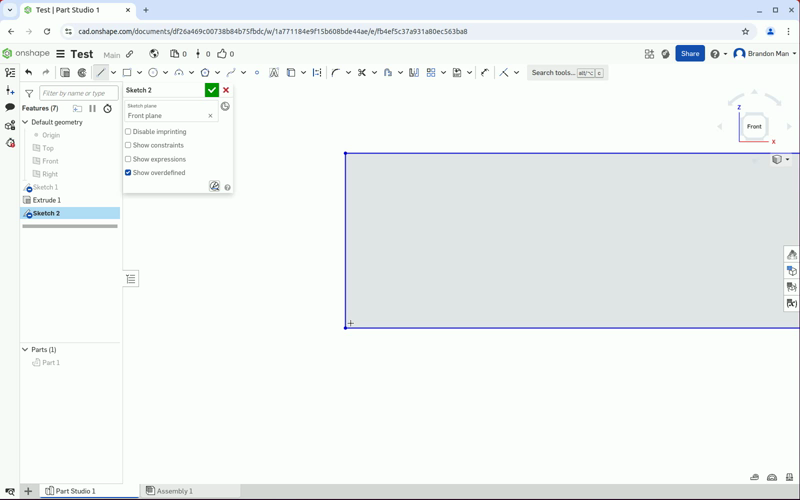
scroll(6)
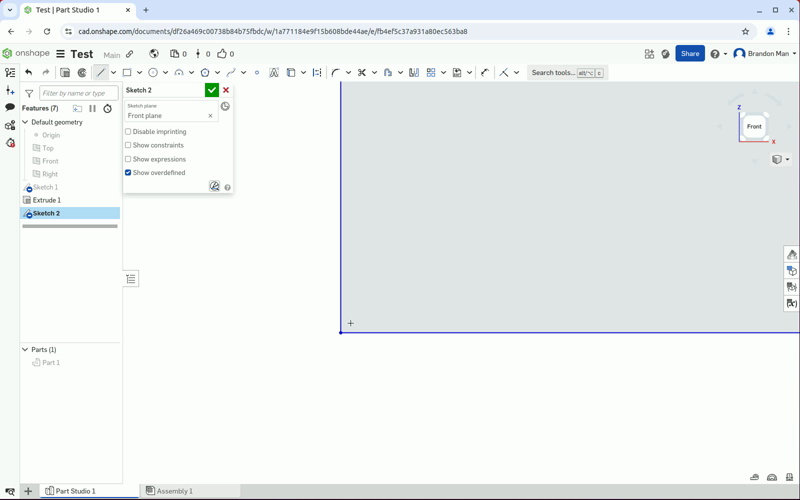
scroll(6)
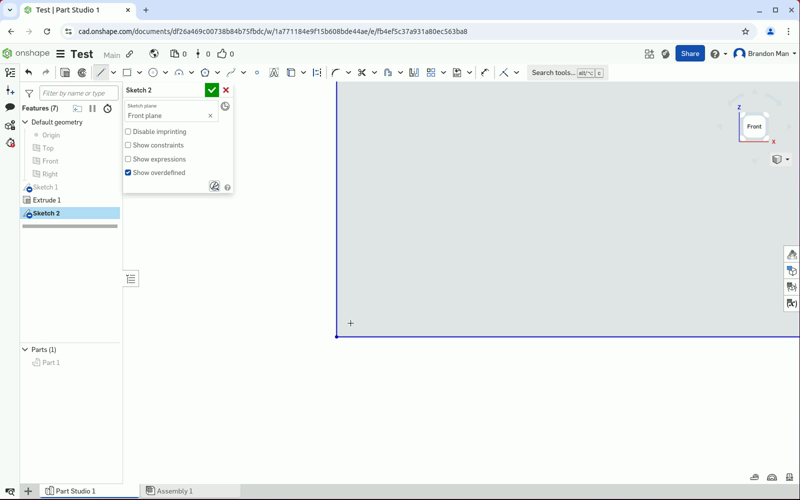
scroll(6)
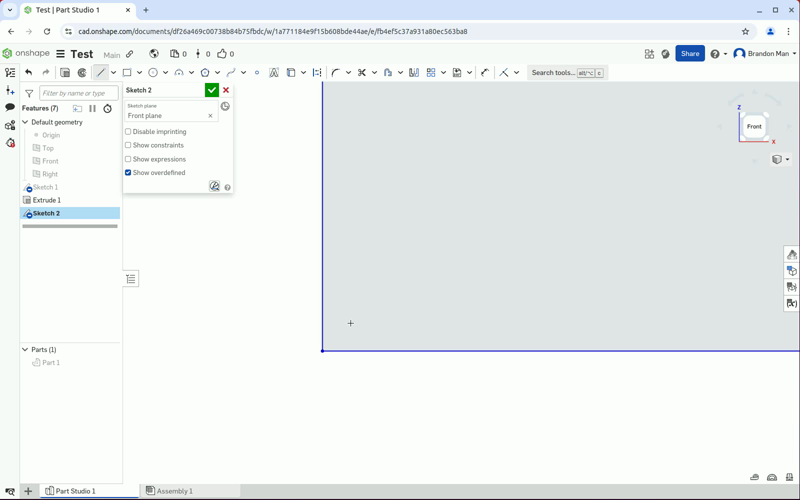
click(350, 322)
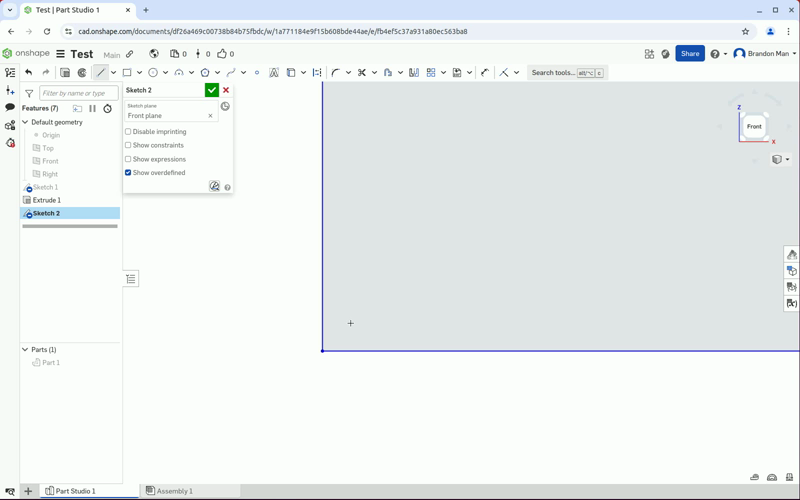
scroll(-6)
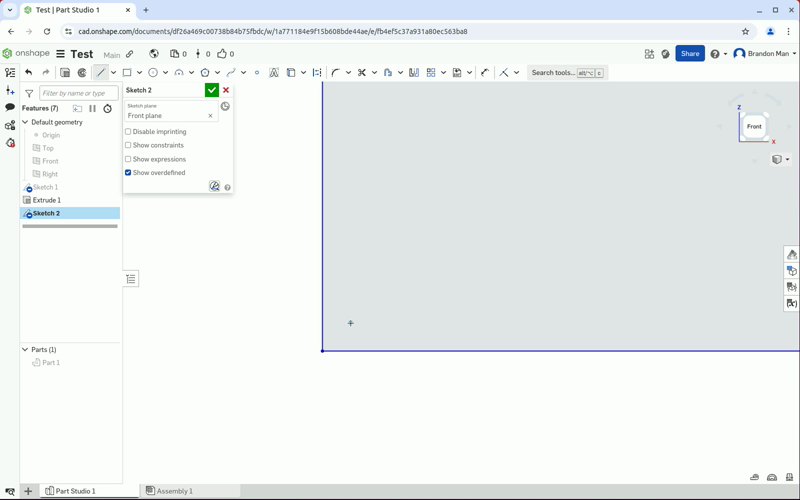
scroll(-6)
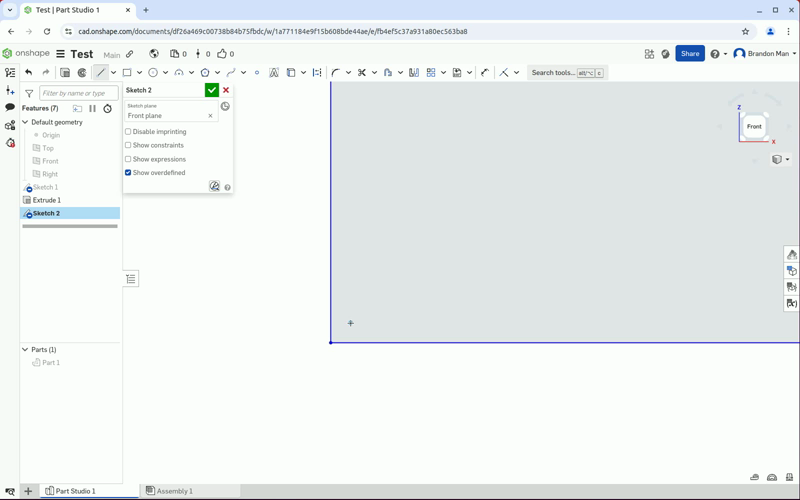
scroll(-6)
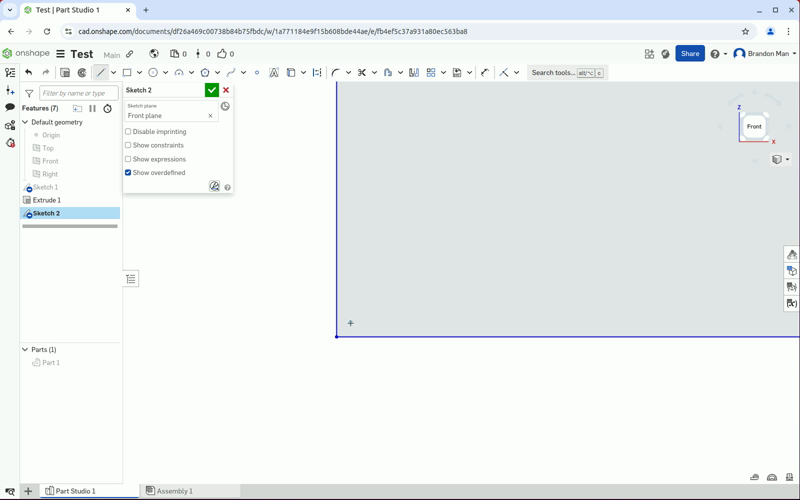
scroll(-6)
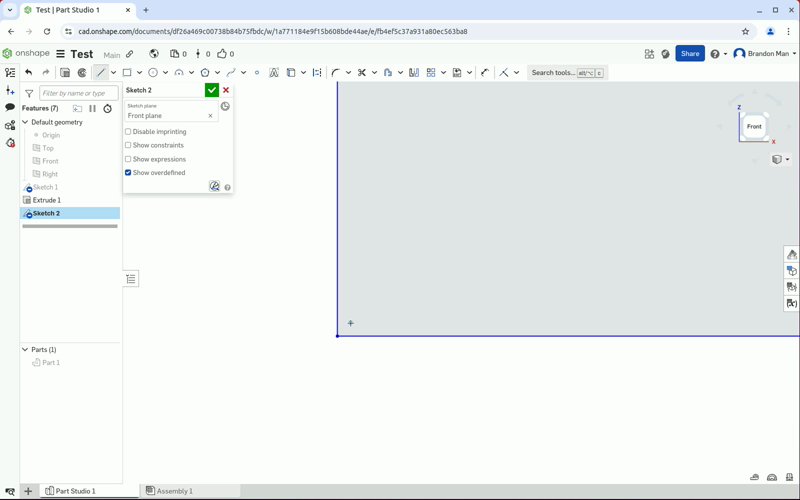
scroll(-6)
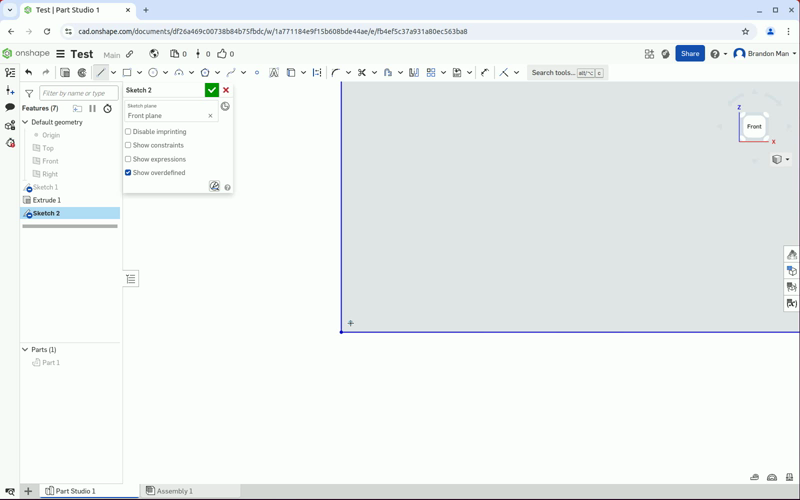
scroll(-6)
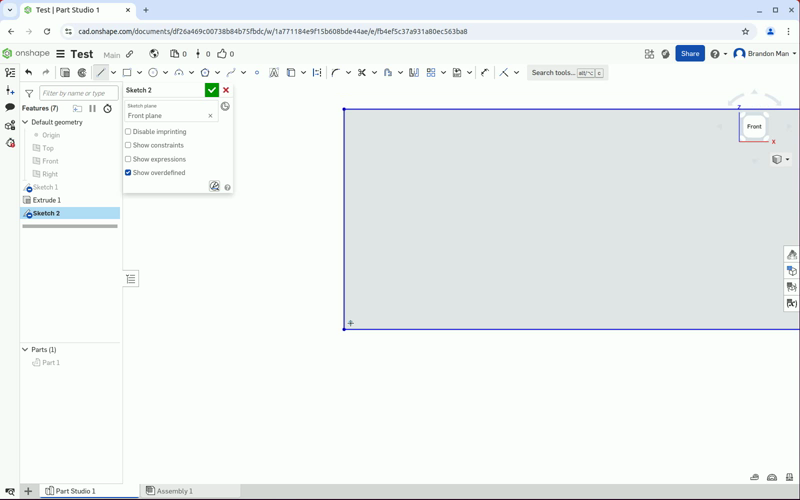
scroll(-6)
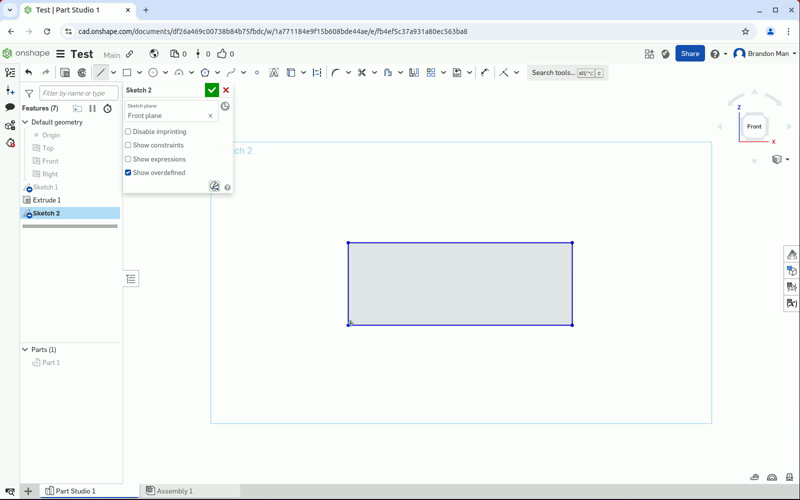
key_up(shift)
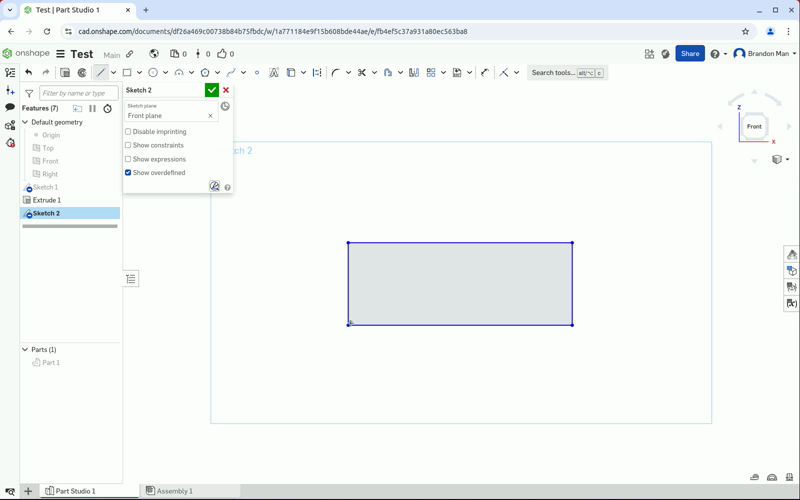
key_down(shift)
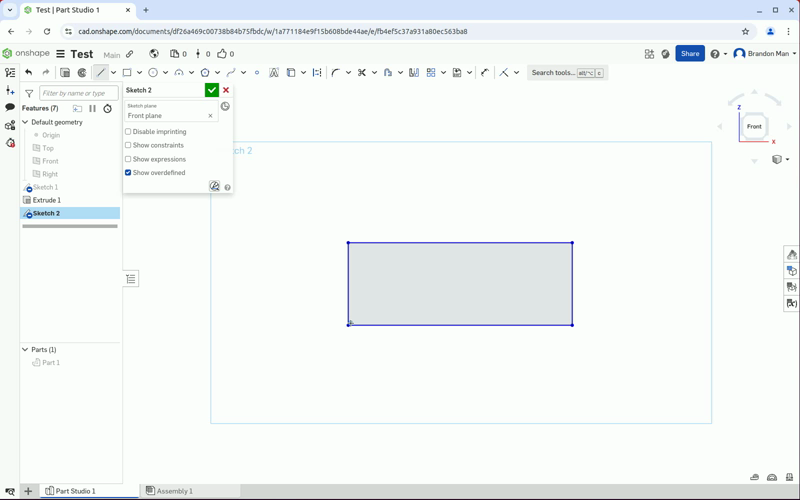
mouse_move(569, 322)
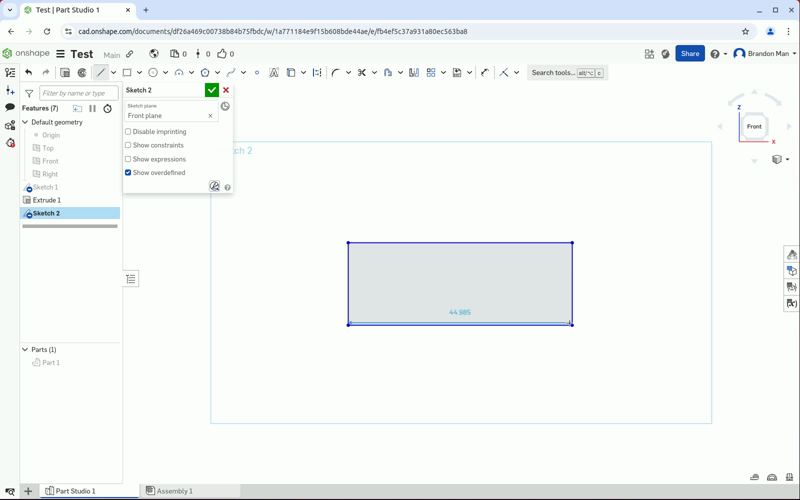
scroll(6)
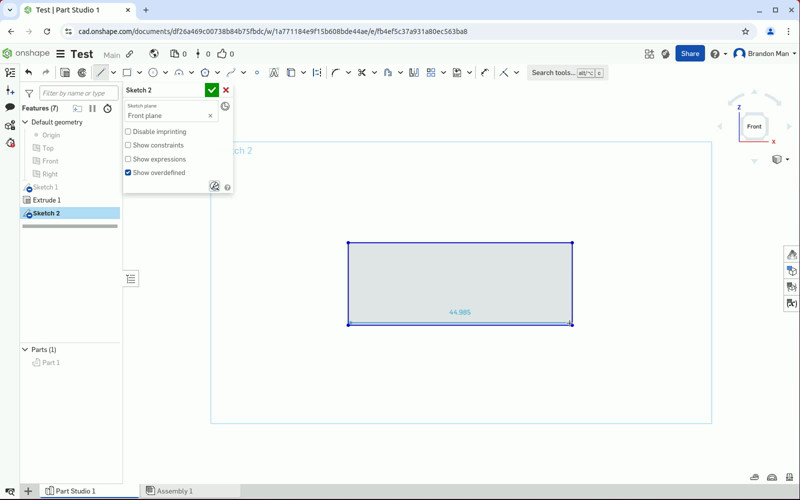
scroll(6)
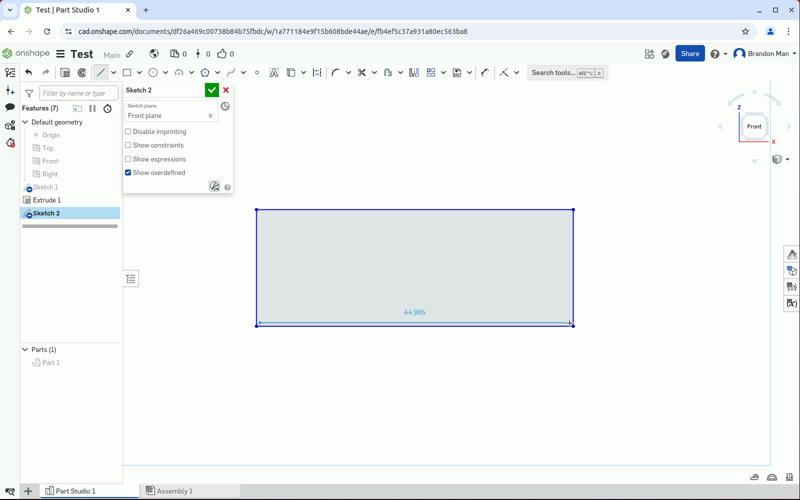
scroll(6)
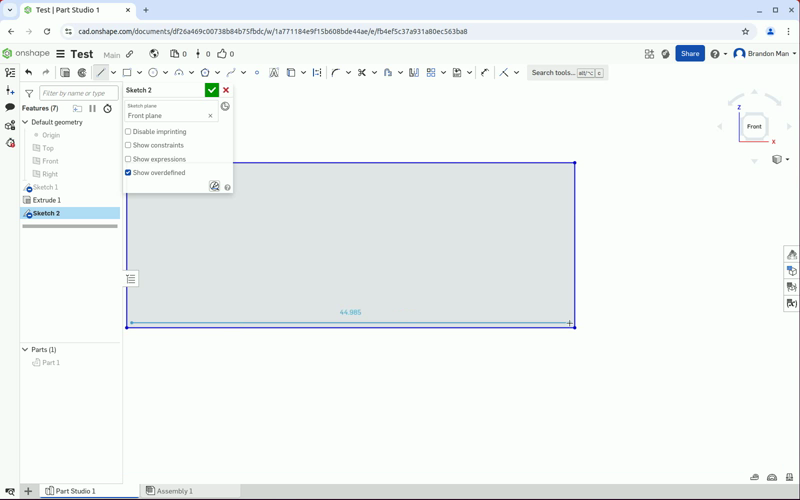
scroll(6)
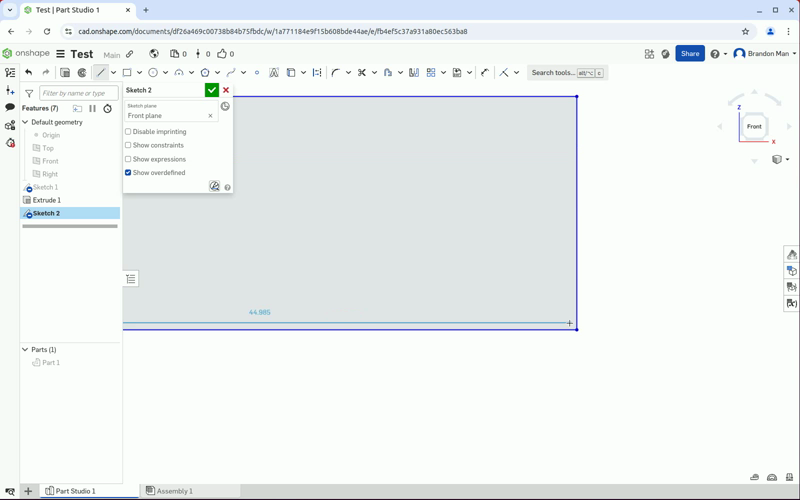
scroll(6)
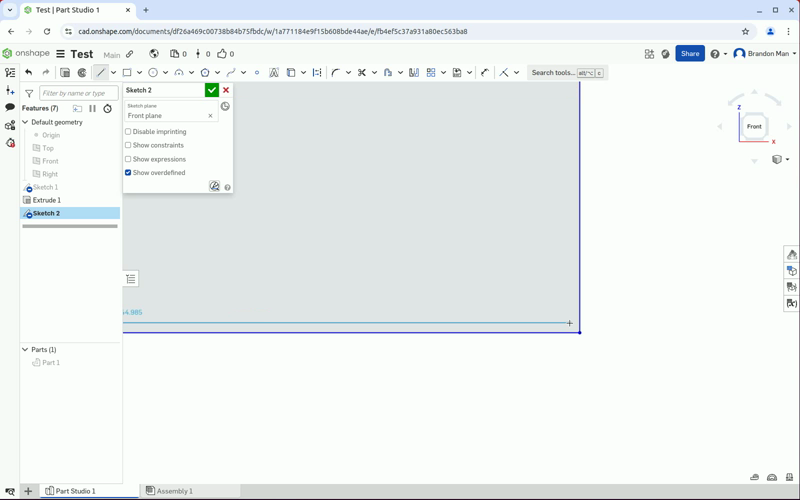
scroll(6)
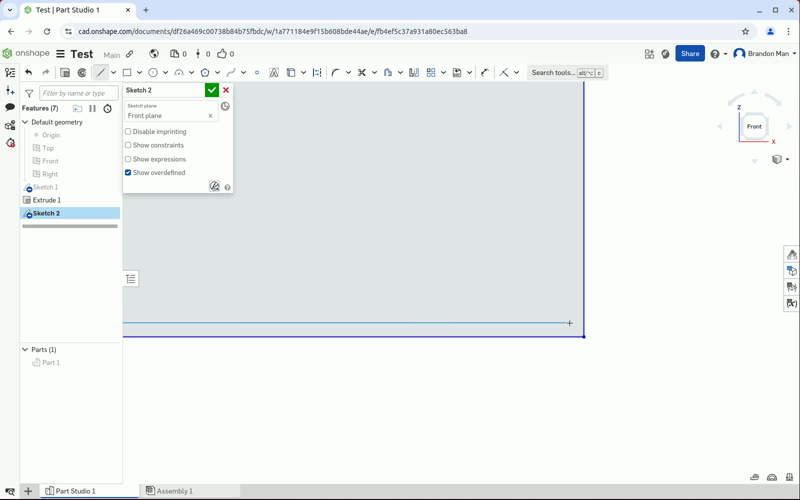
scroll(6)
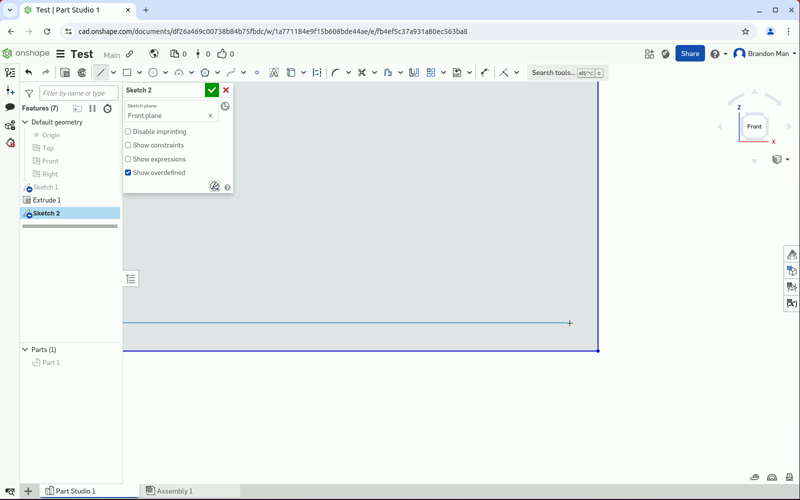
click(569, 322)
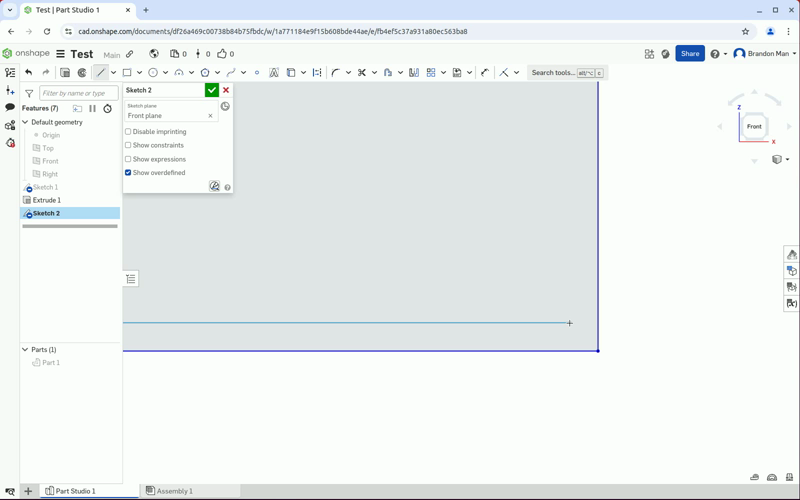
scroll(-6)
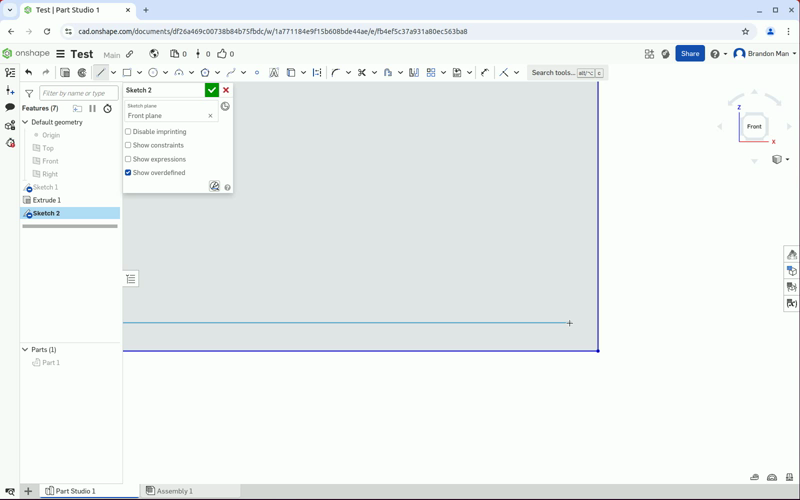
scroll(-6)
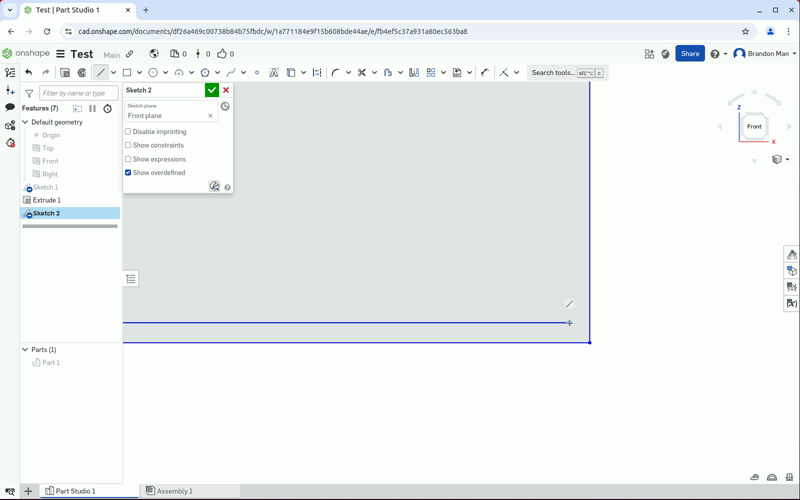
scroll(-6)
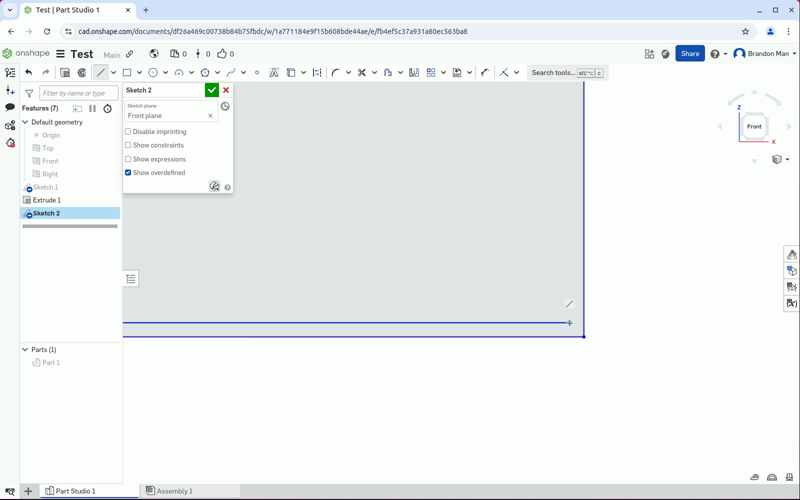
scroll(-6)
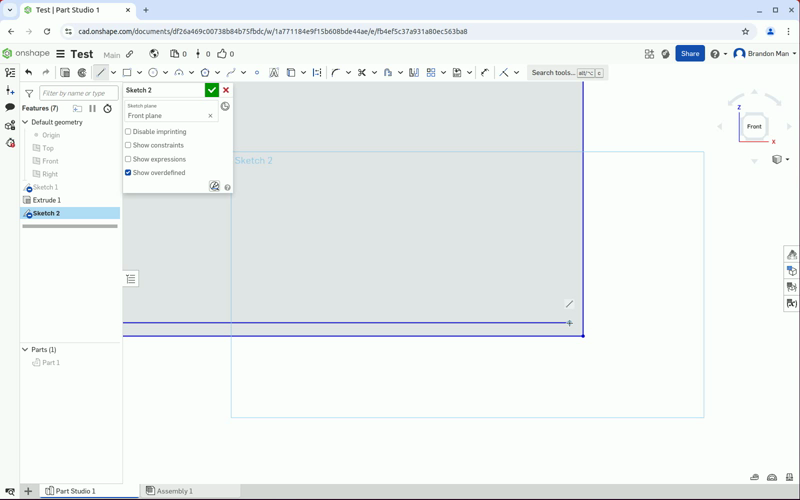
scroll(-6)
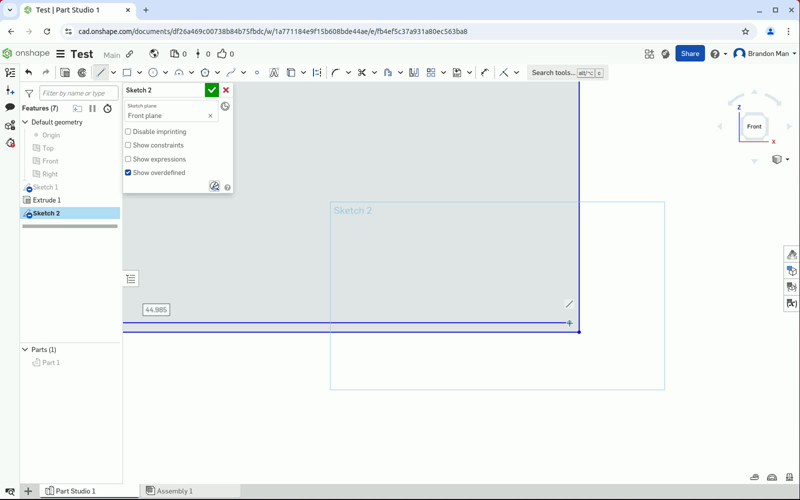
scroll(-6)
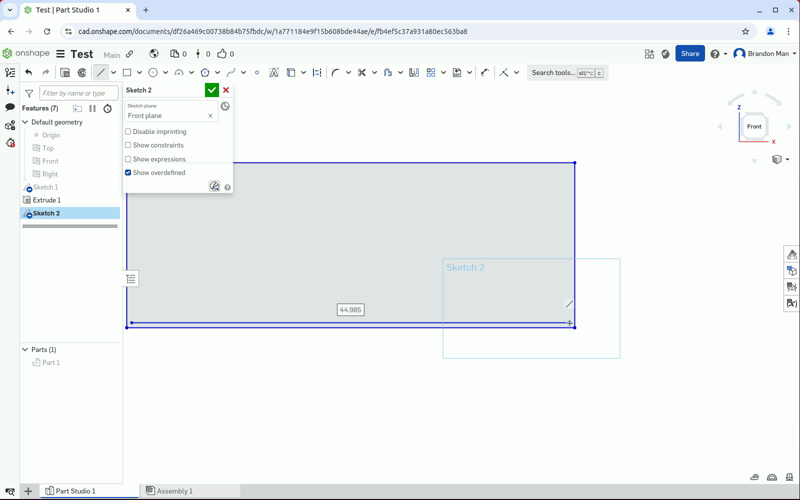
scroll(-6)
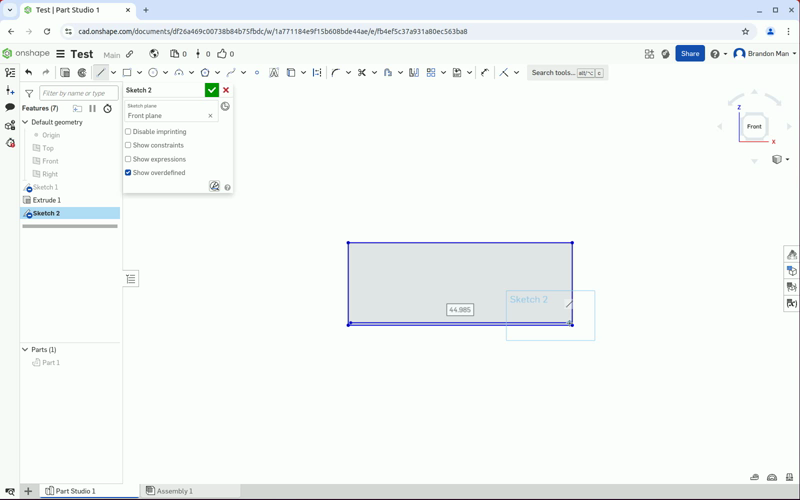
key_up(shift)
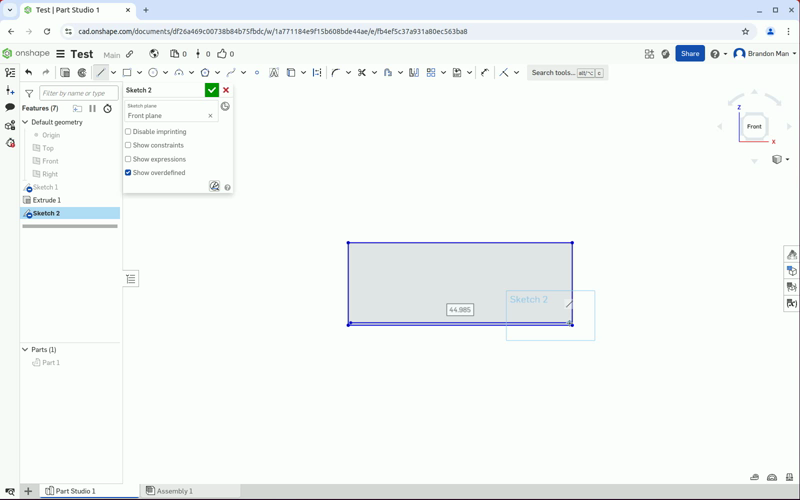
key_down(shift)
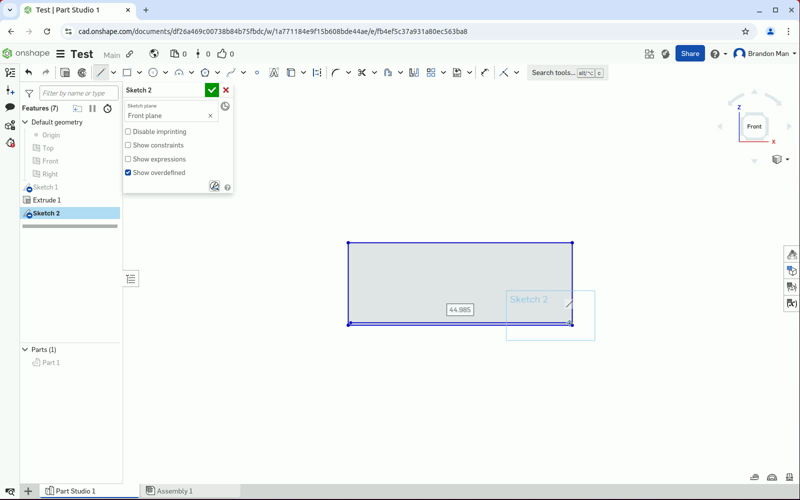
mouse_move(569, 244)
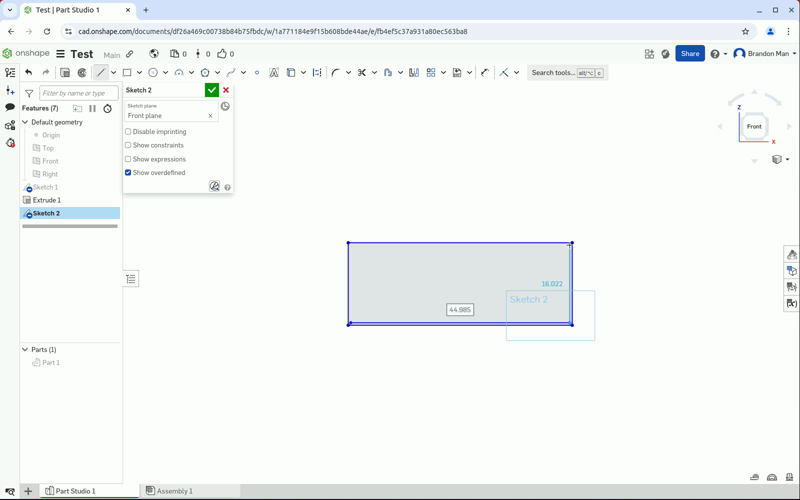
scroll(6)
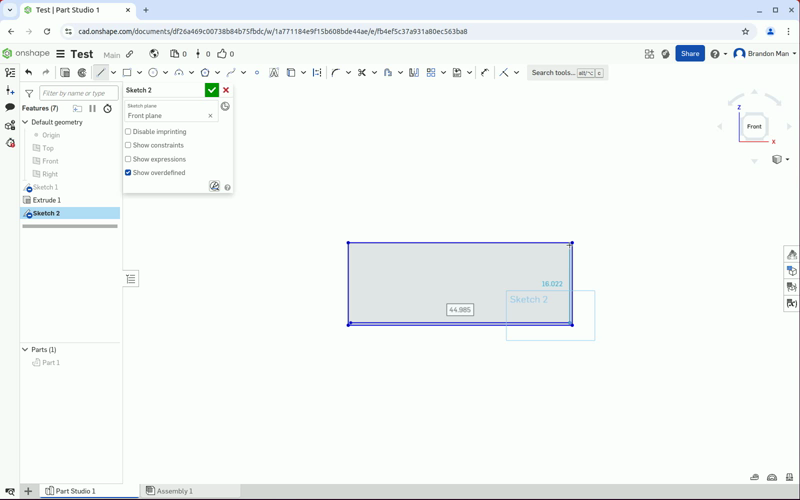
scroll(6)
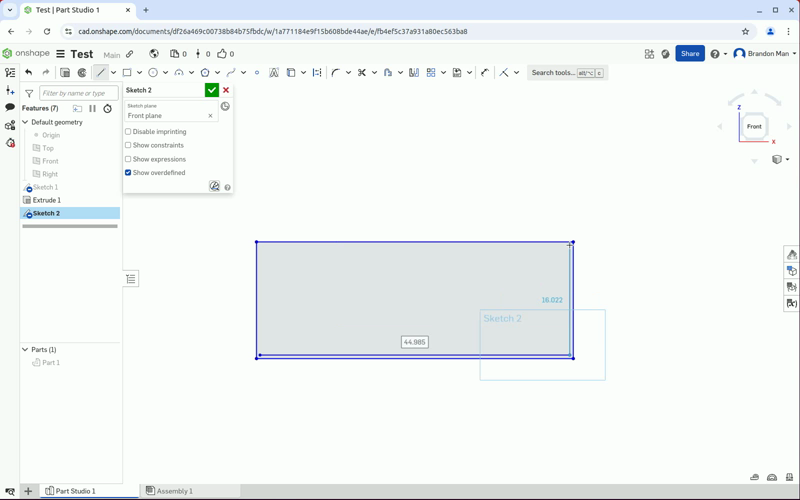
scroll(6)
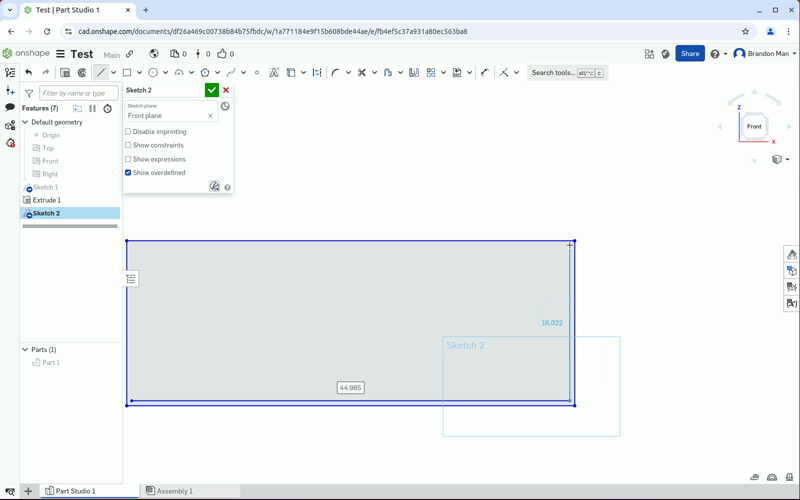
scroll(6)
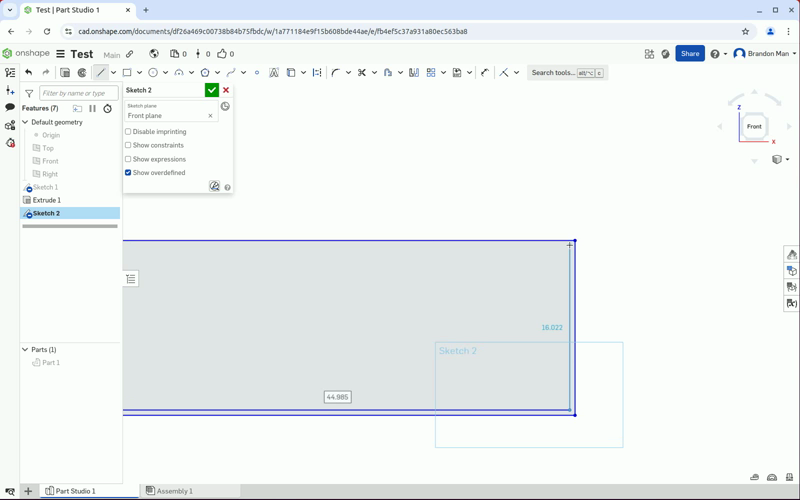
scroll(6)
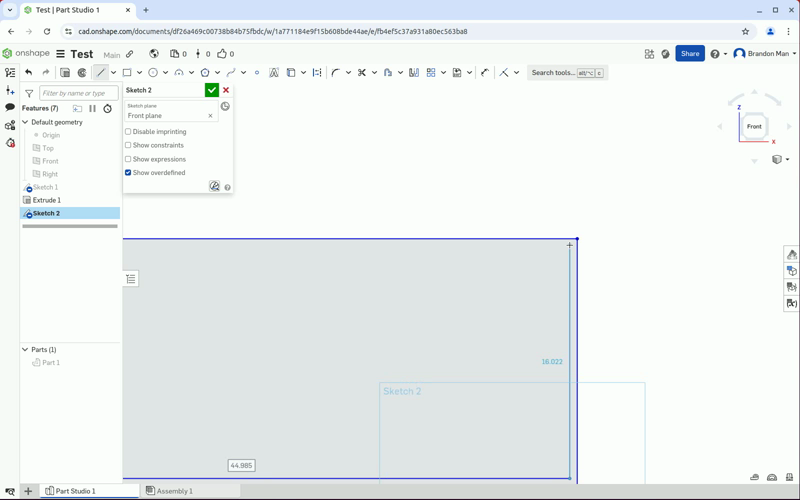
scroll(6)
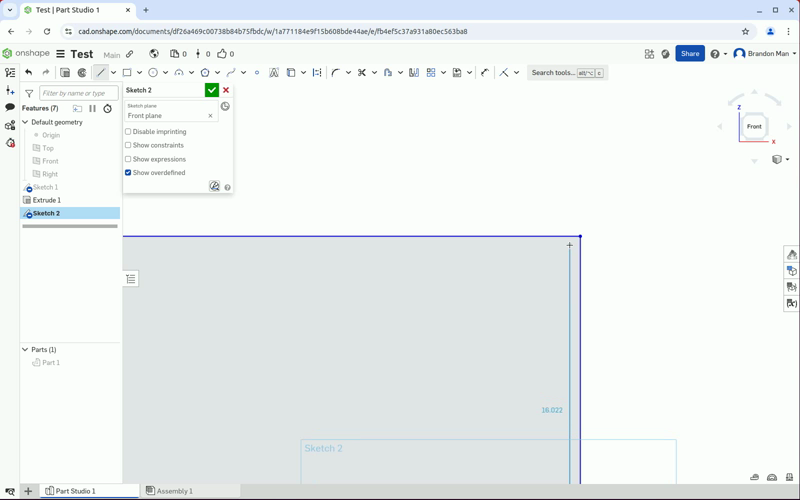
scroll(6)
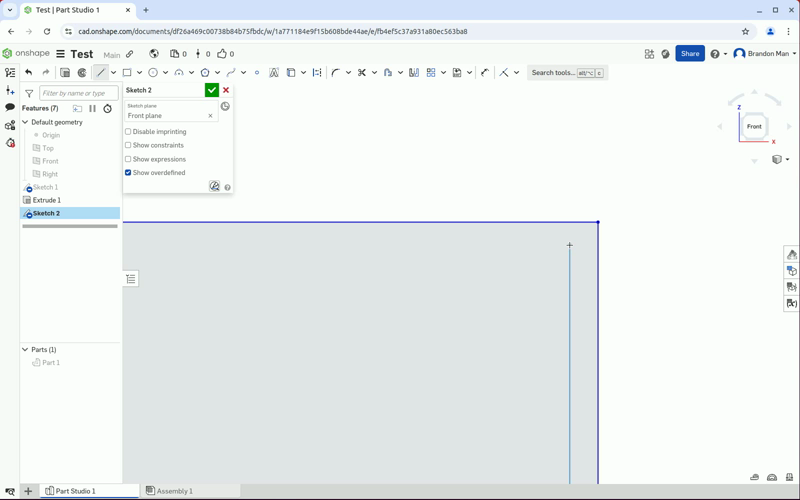
click(569, 244)
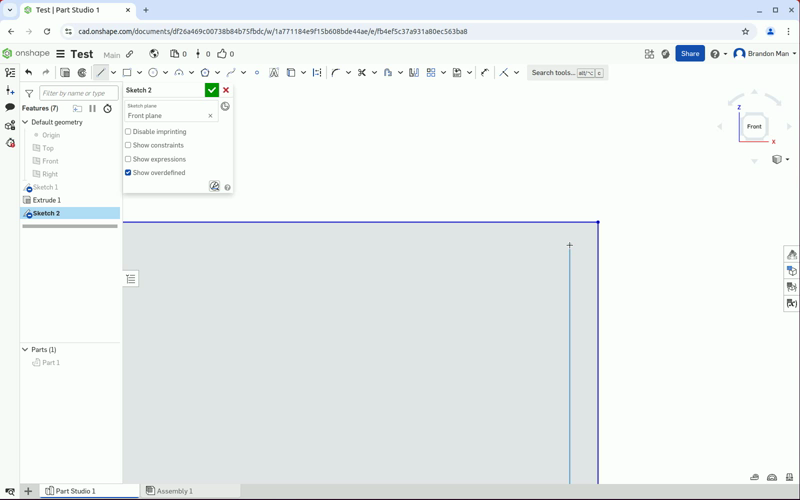
scroll(-6)
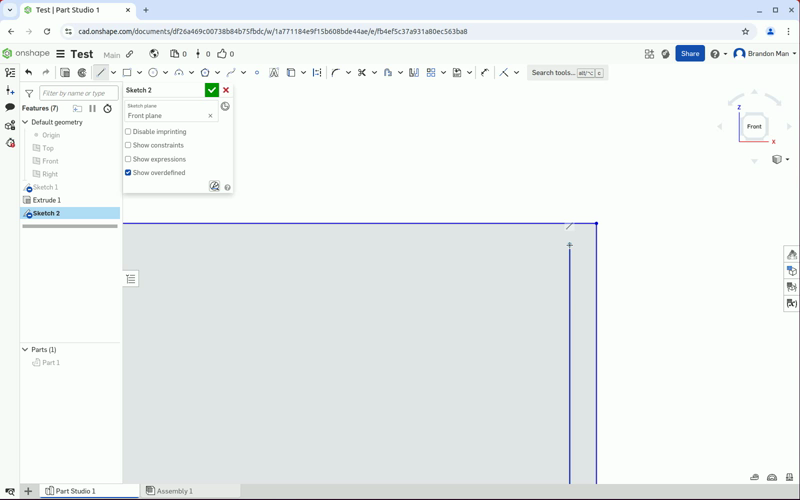
scroll(-6)
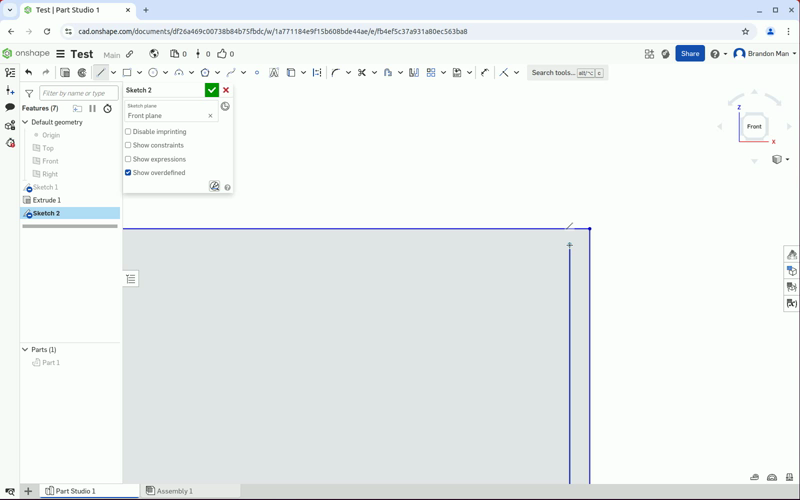
scroll(-6)
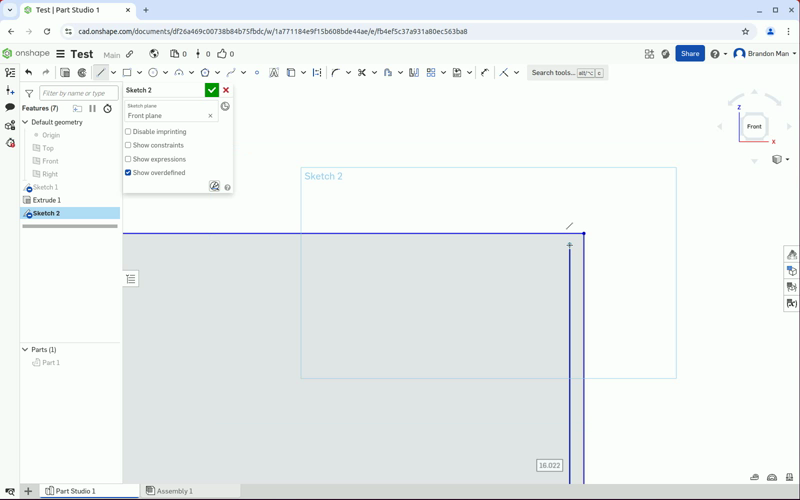
scroll(-6)
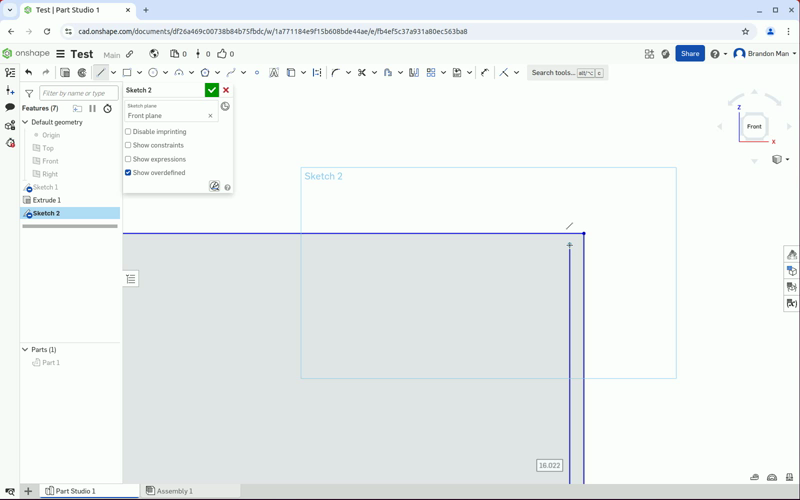
scroll(-6)
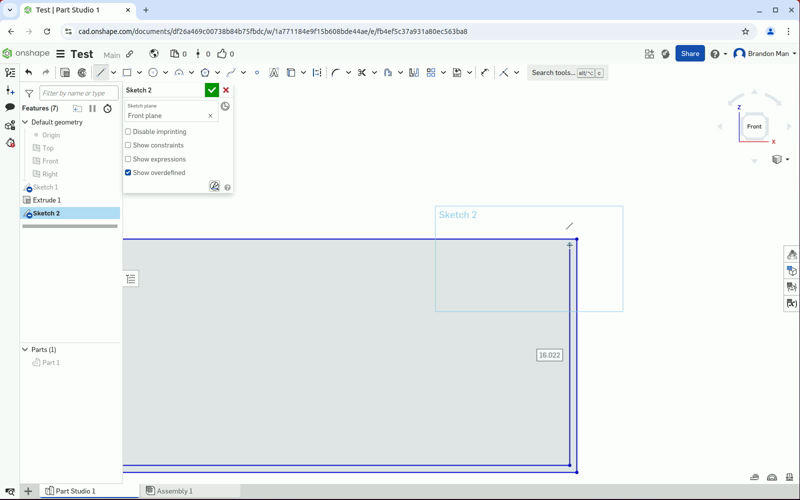
scroll(-6)
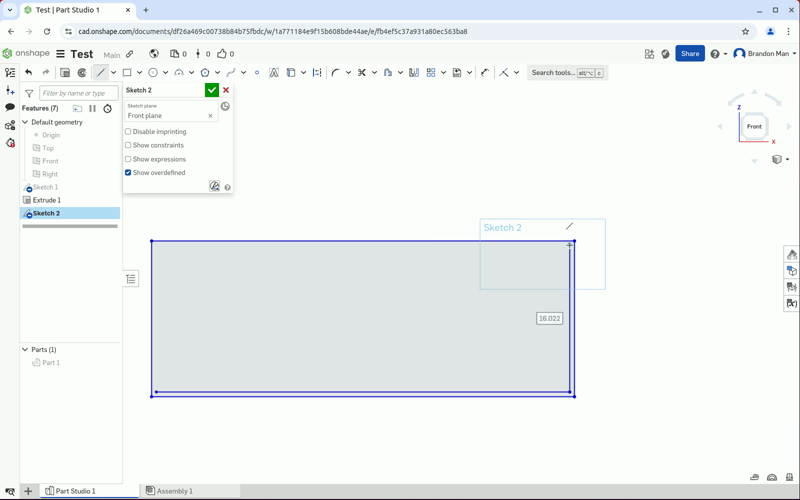
scroll(-6)
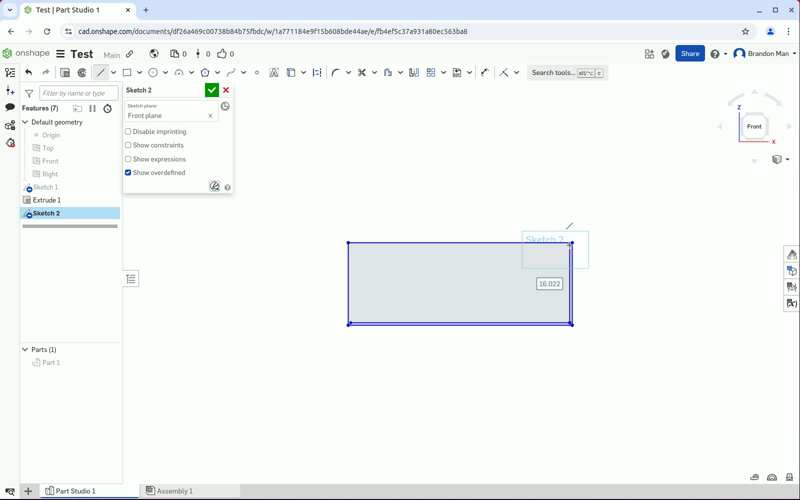
key_up(shift)
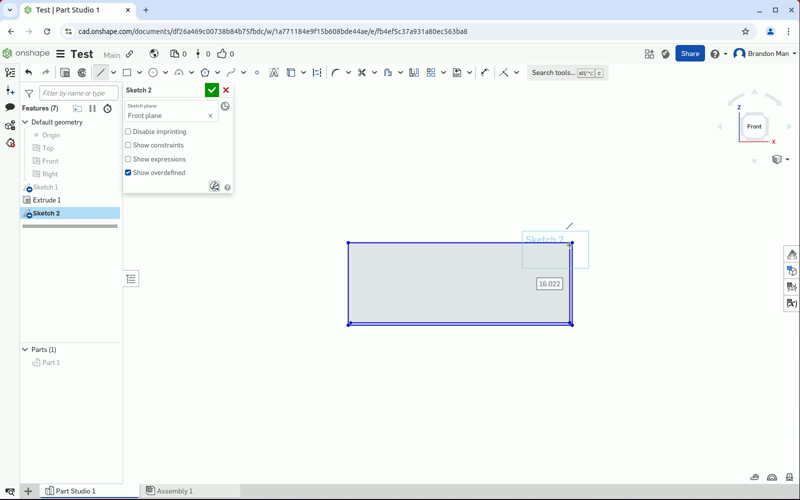
key_down(shift)
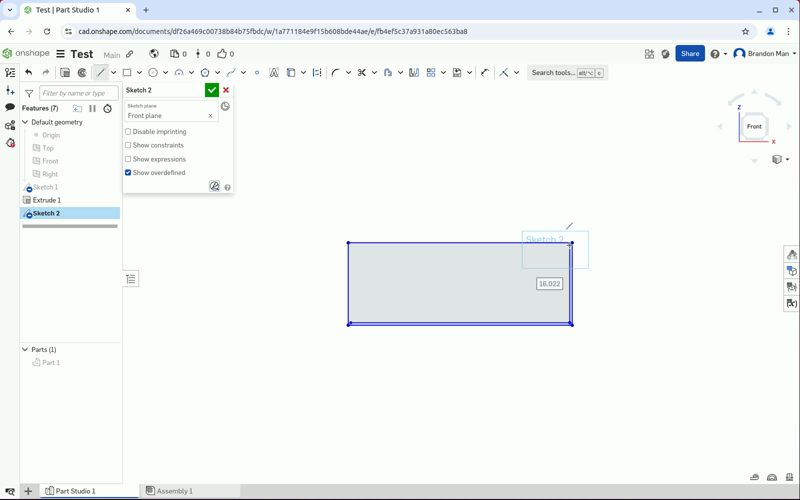
mouse_move(350, 244)
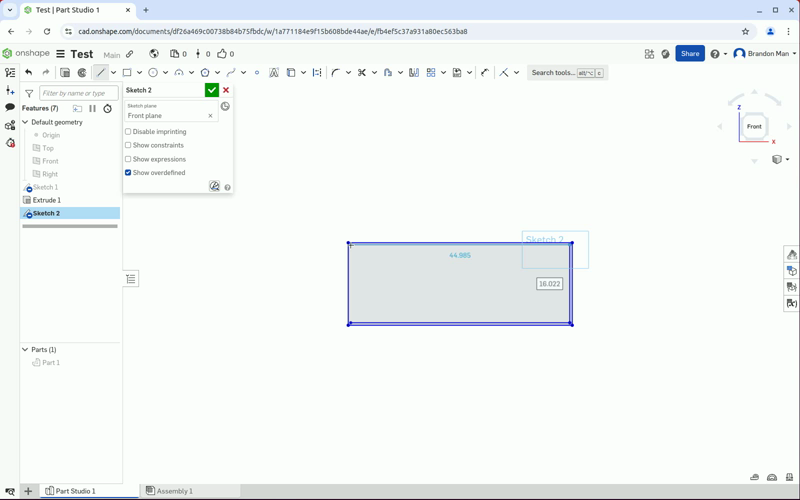
scroll(6)
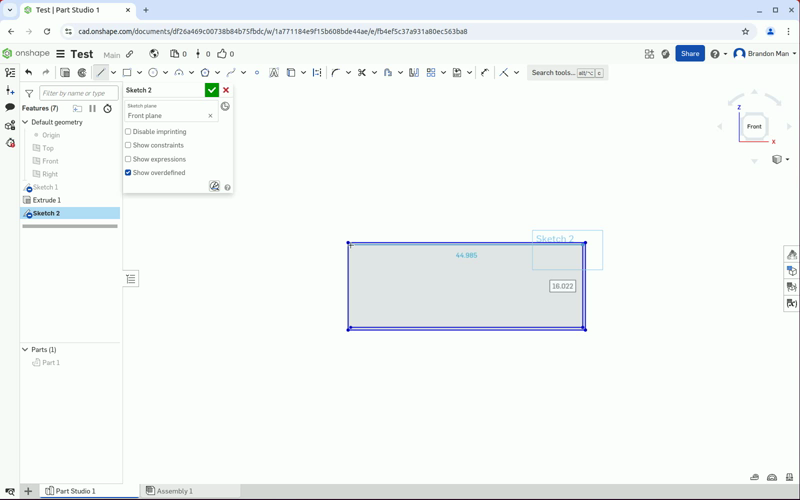
scroll(6)
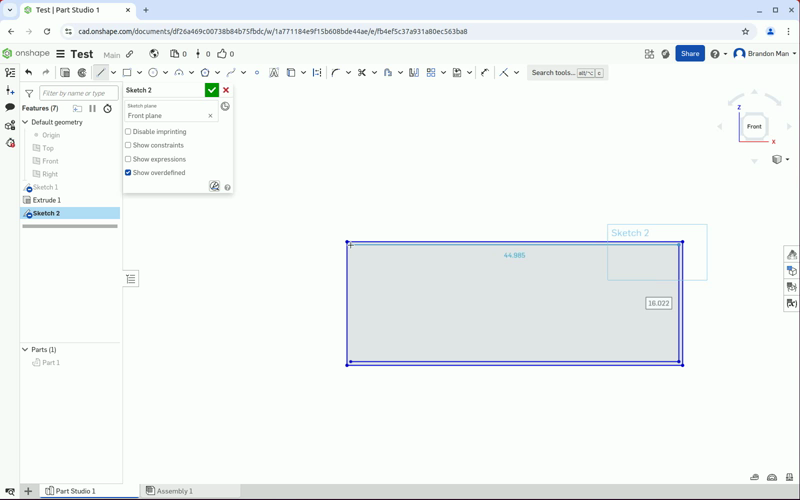
scroll(6)
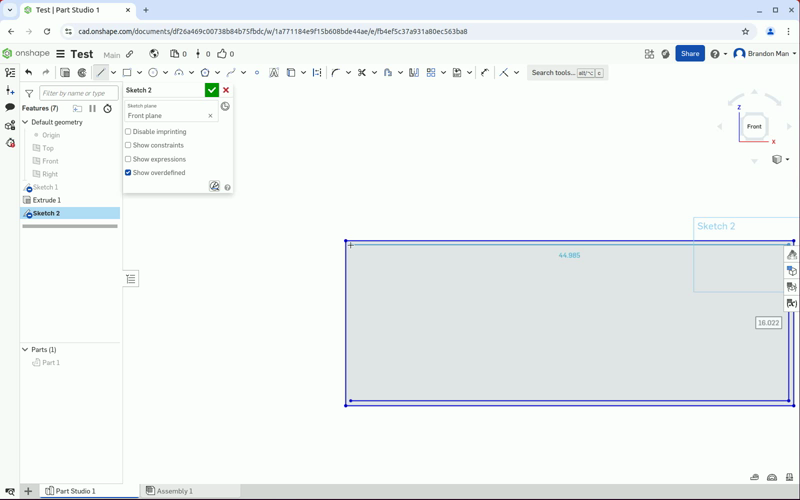
scroll(6)
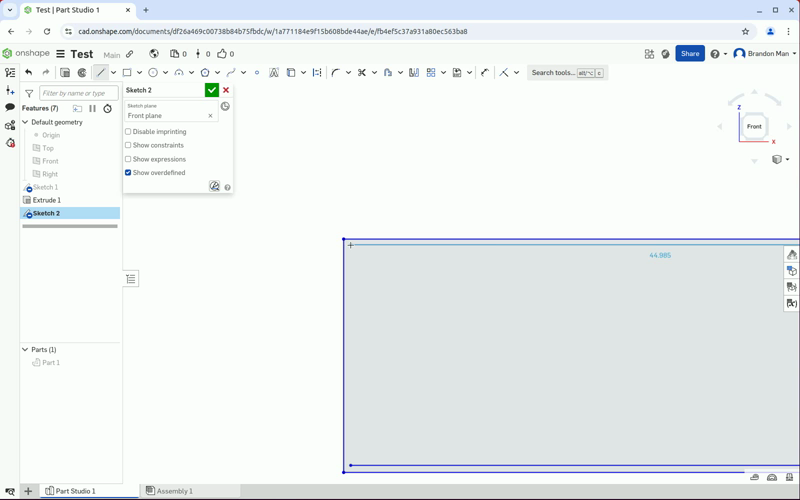
scroll(6)
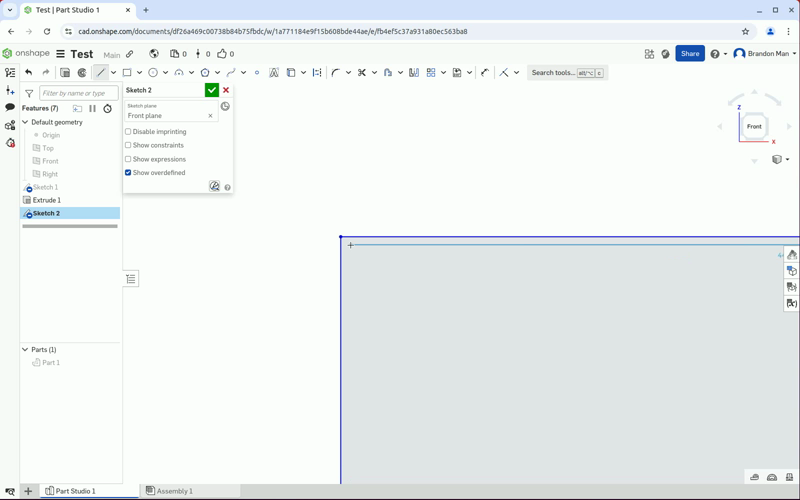
scroll(6)
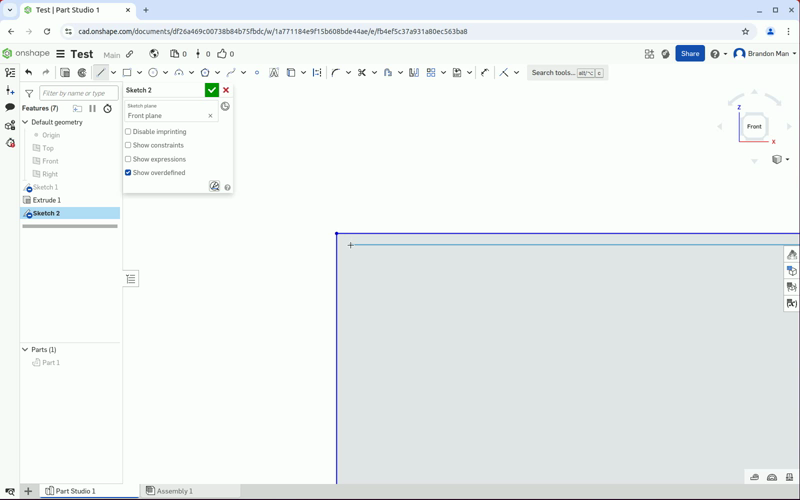
scroll(6)
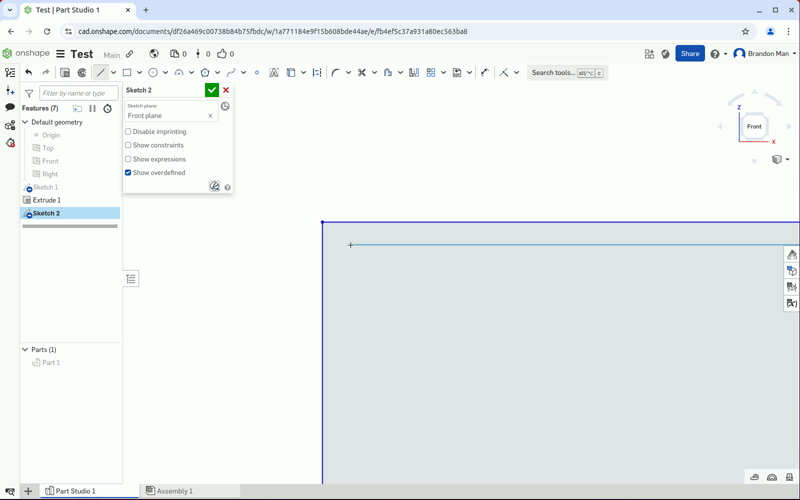
click(350, 244)
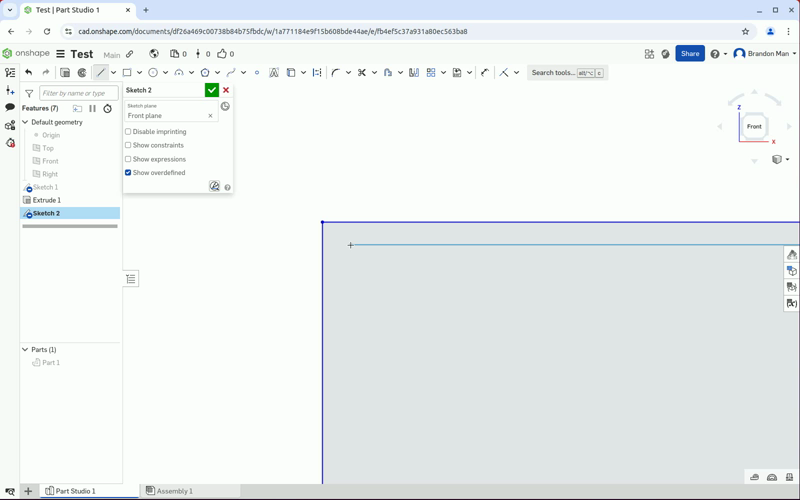
scroll(-6)
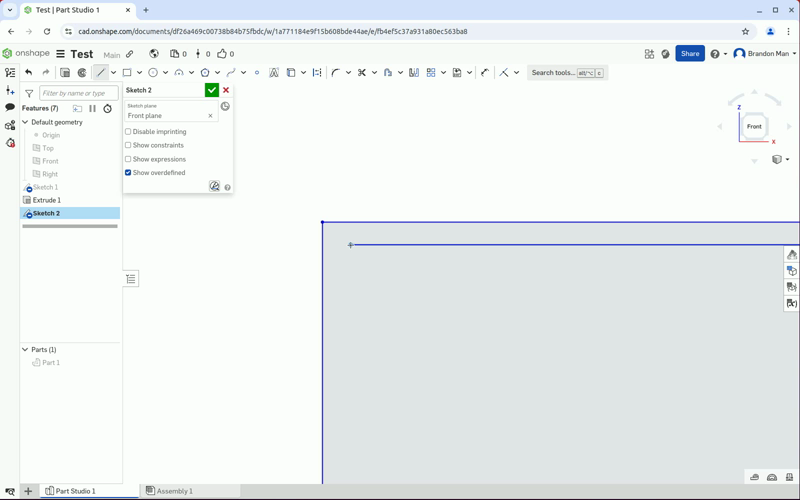
scroll(-6)
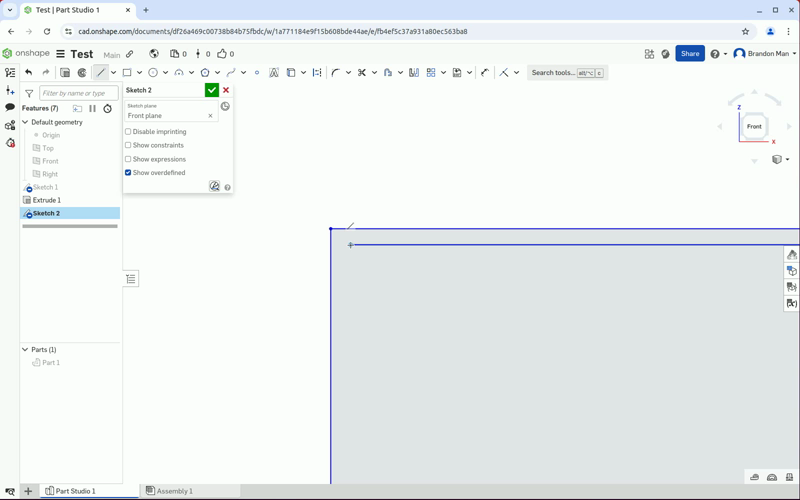
scroll(-6)
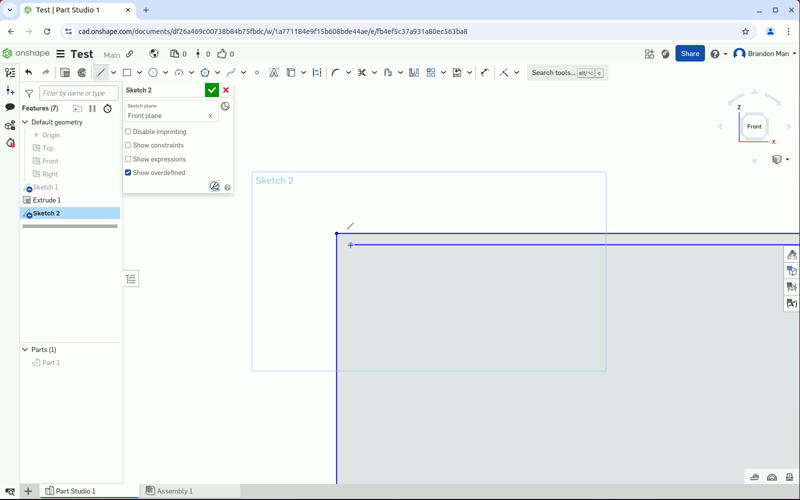
scroll(-6)
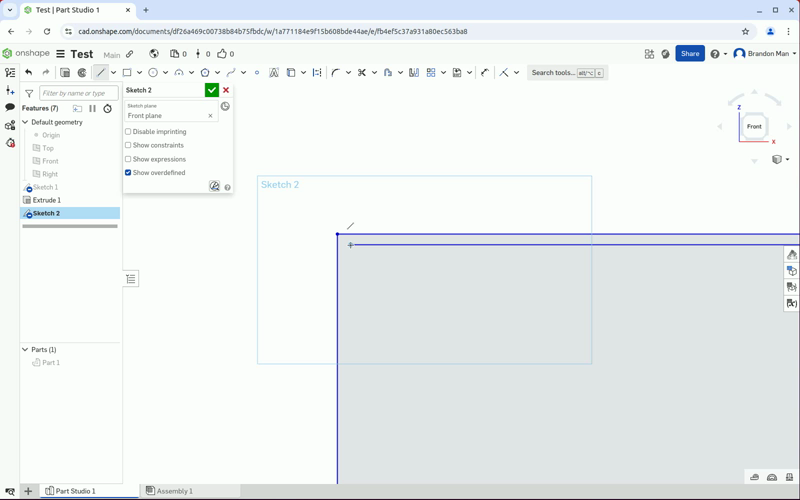
scroll(-6)
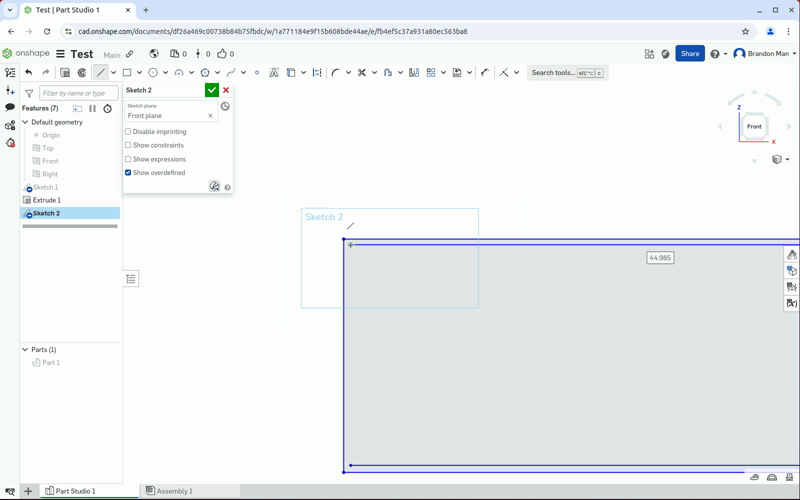
scroll(-6)
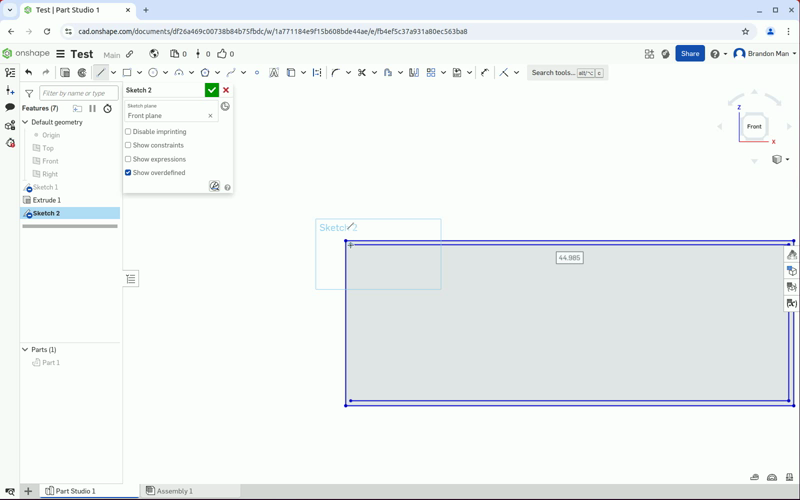
scroll(-6)
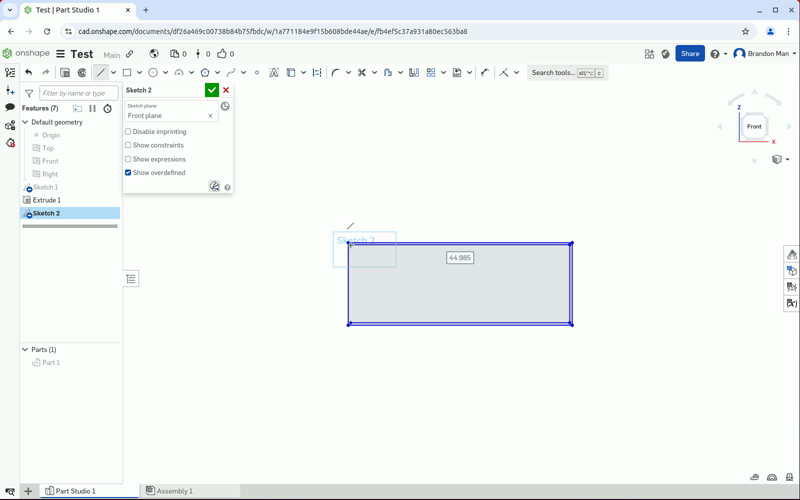
key_up(shift)
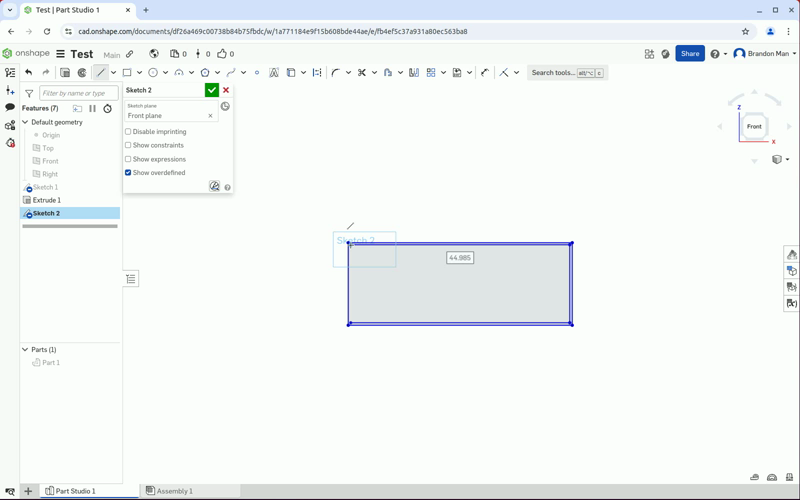
key_down(shift)
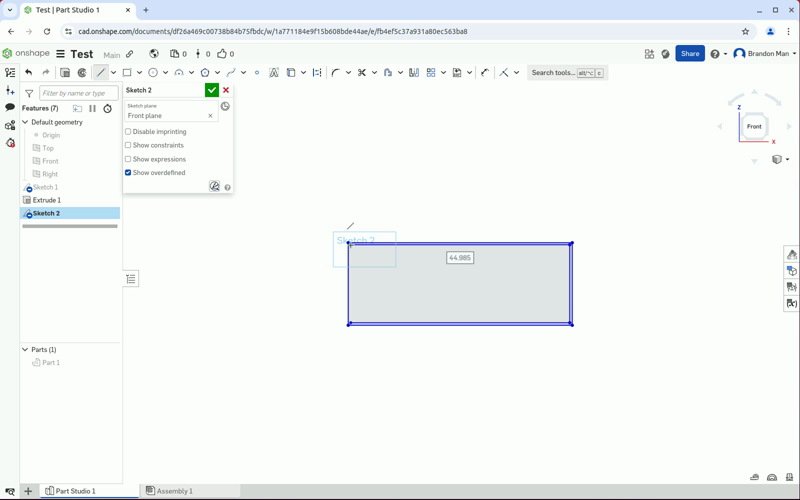
mouse_move(350, 322)
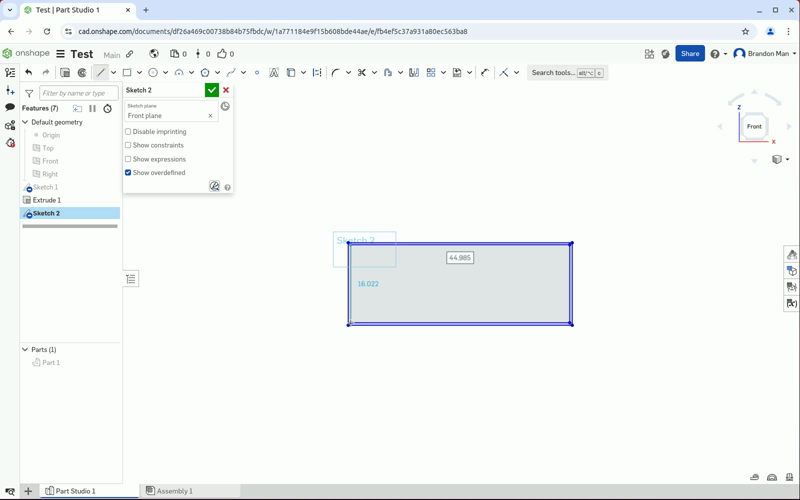
scroll(6)
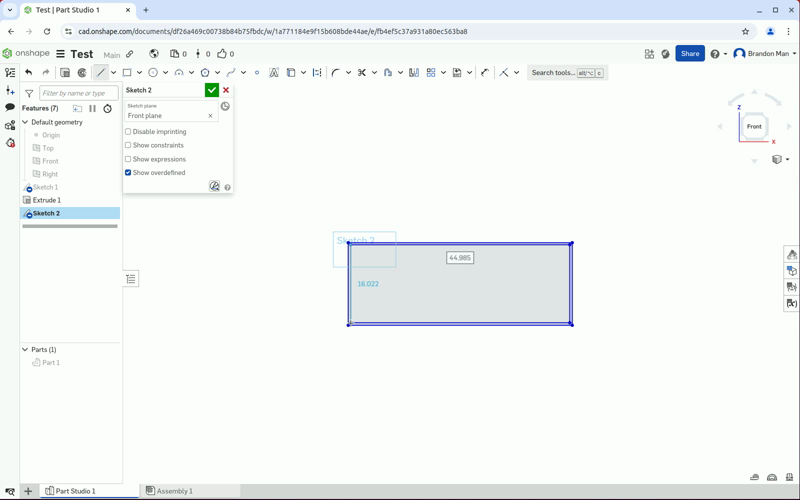
scroll(6)
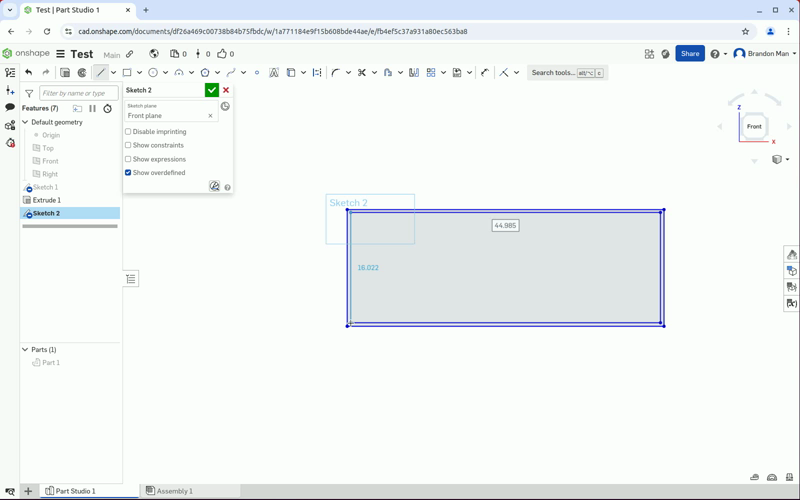
scroll(6)
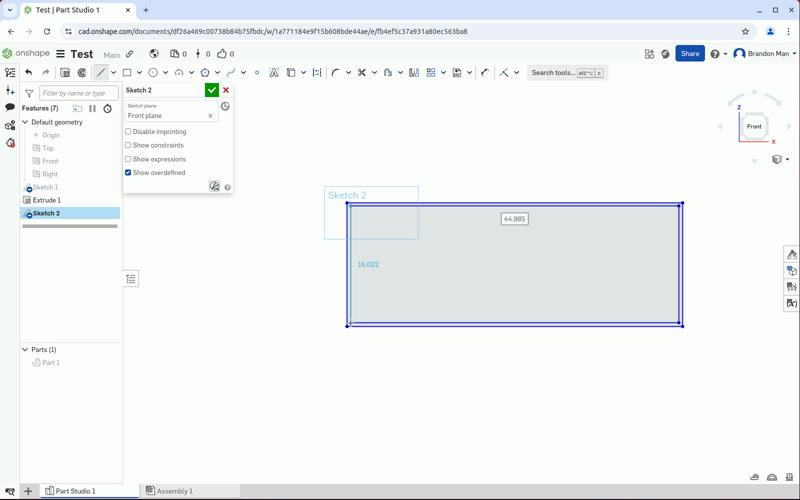
scroll(6)
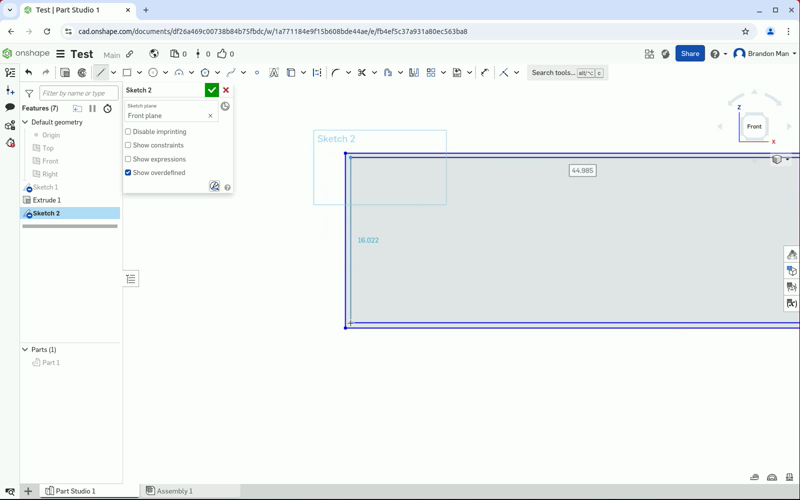
scroll(6)
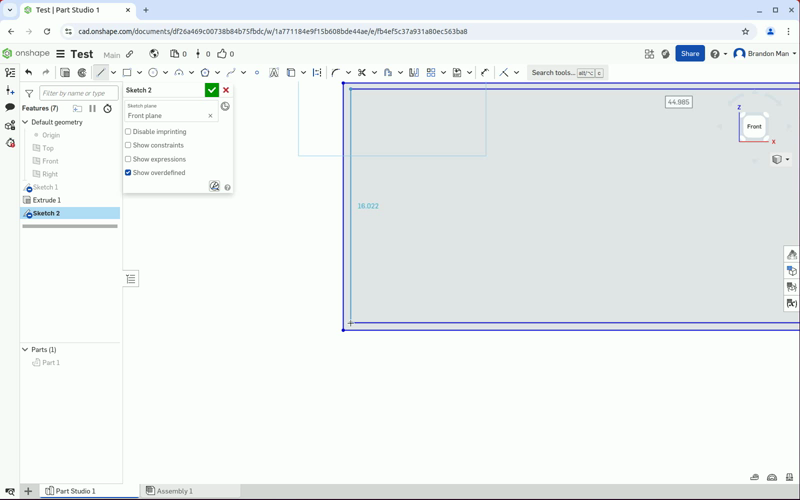
scroll(6)
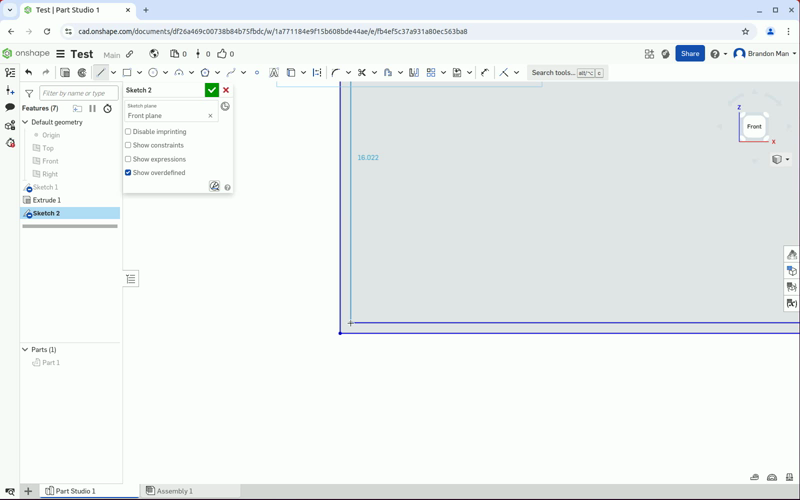
scroll(6)
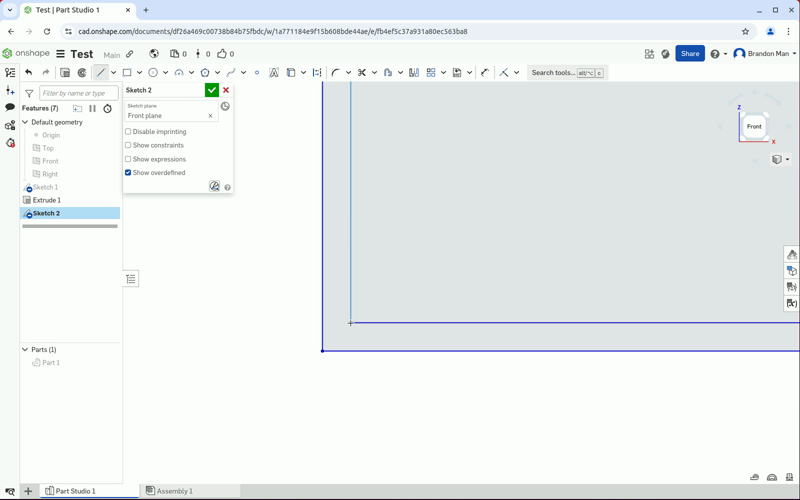
key_up(shift)
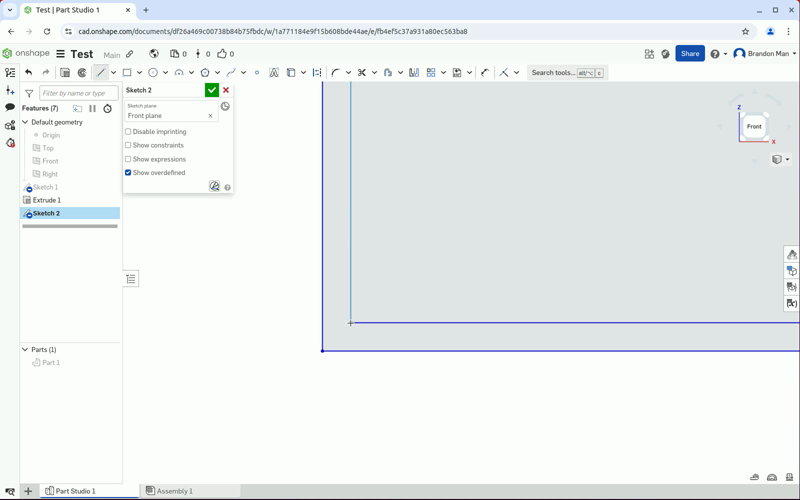
click(350, 322)
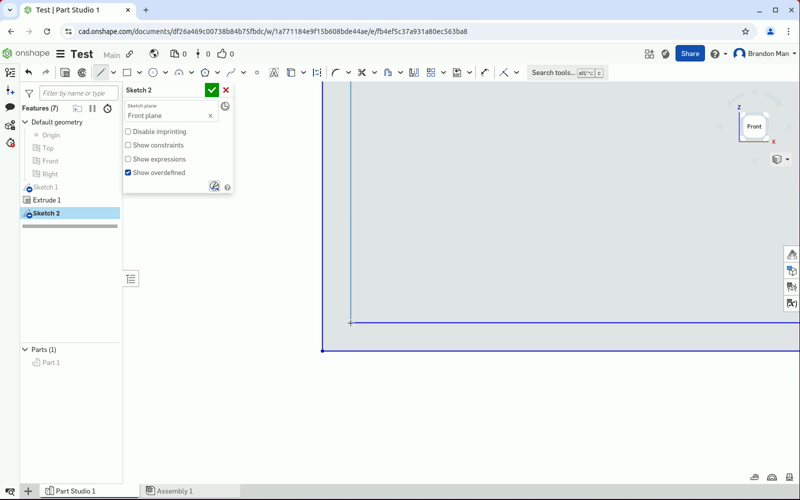
scroll(-6)
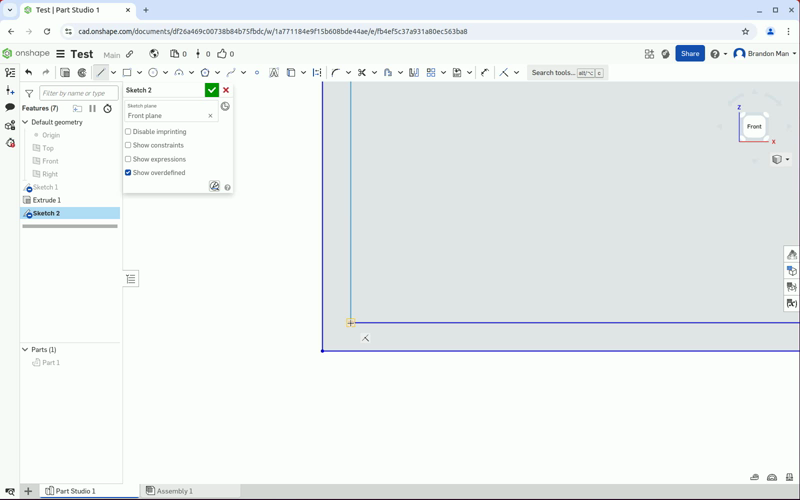
scroll(-6)
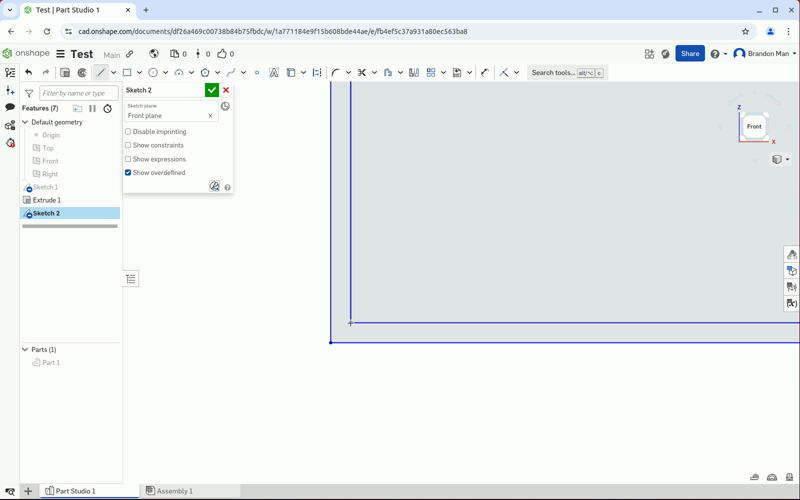
scroll(-6)
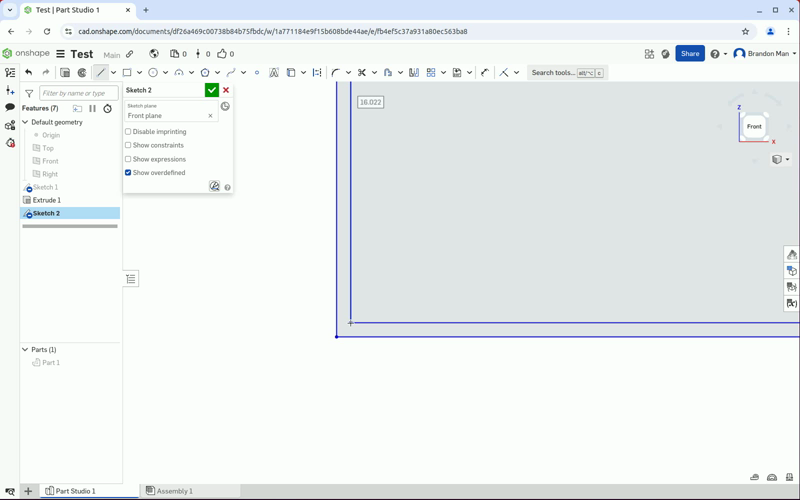
scroll(-6)
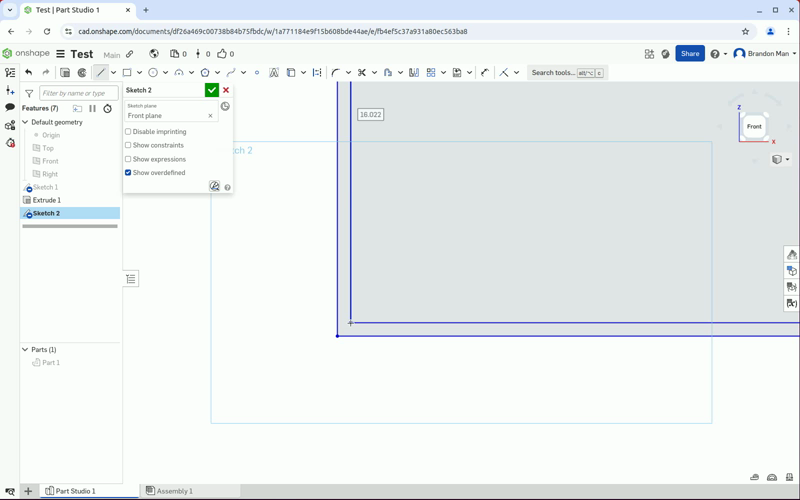
scroll(-6)
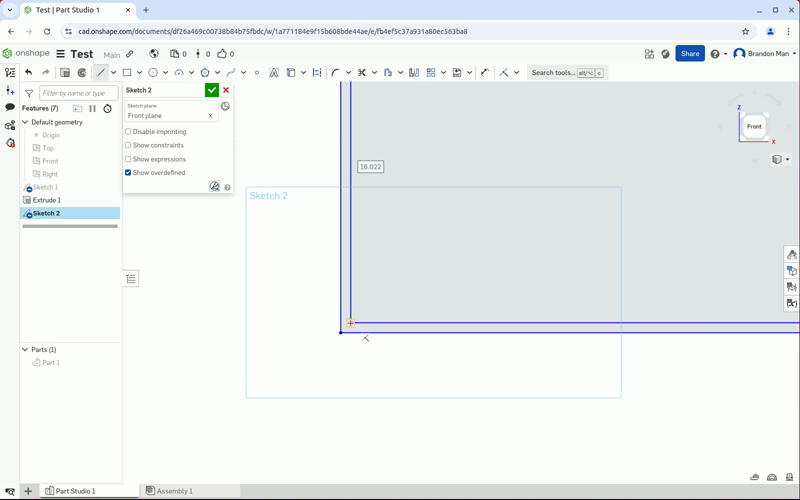
scroll(-6)
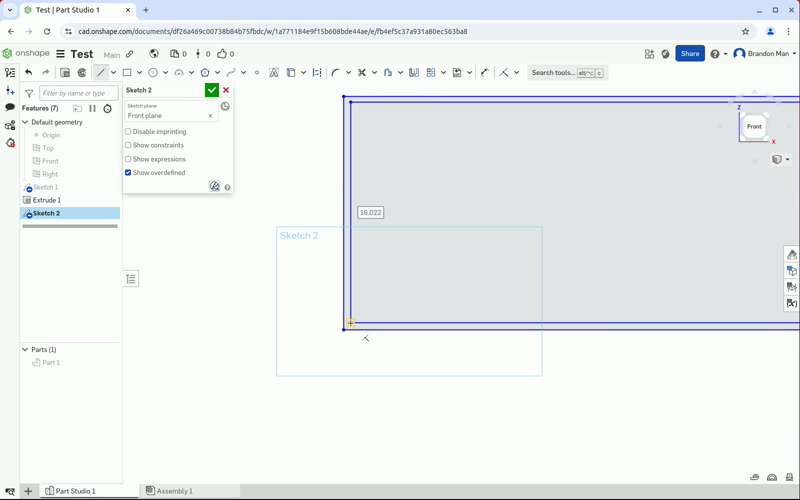
scroll(-6)
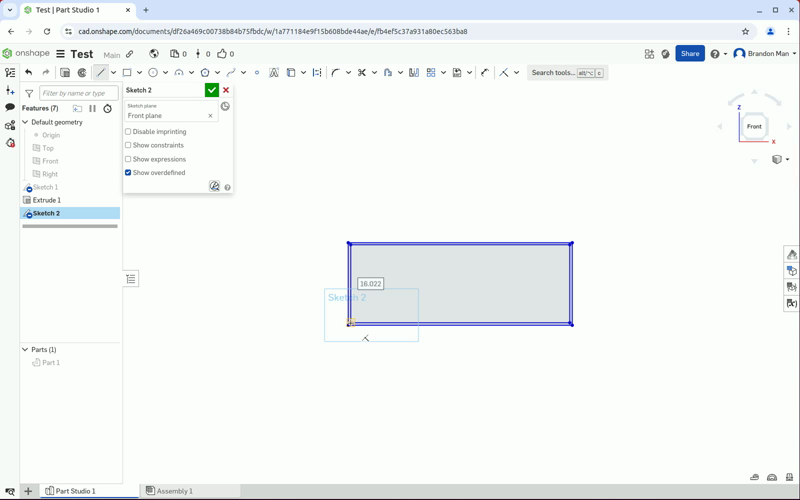
key(esc)
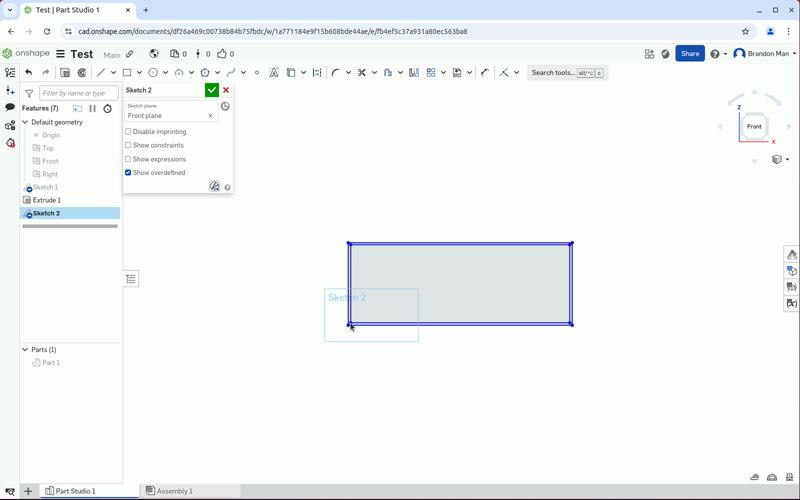
mouse_move(553, 323)
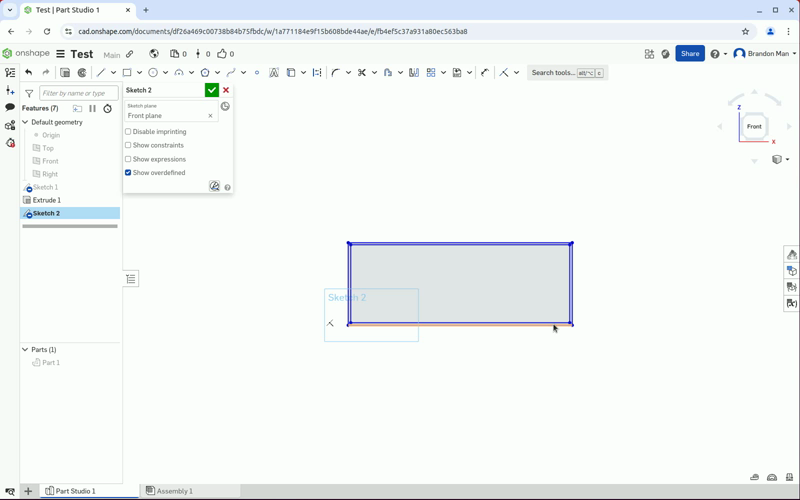
scroll(6)
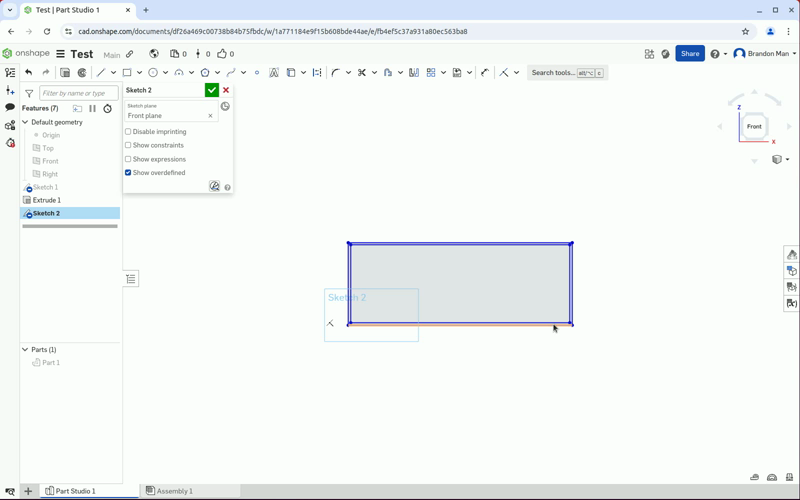
scroll(6)
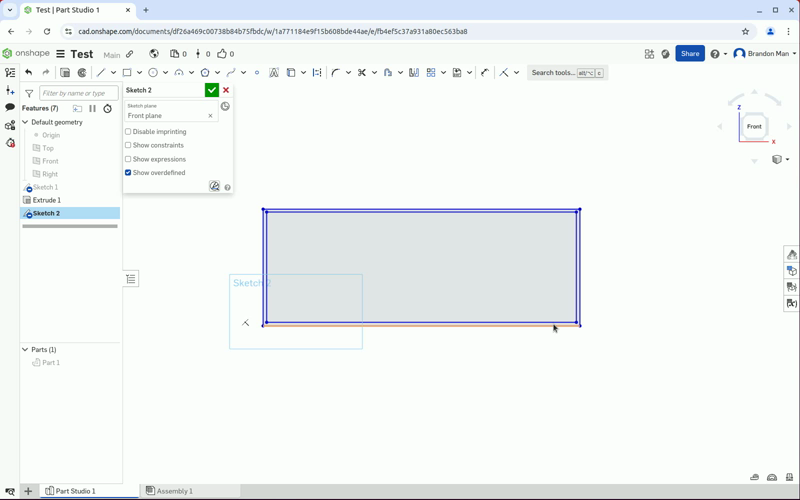
scroll(6)
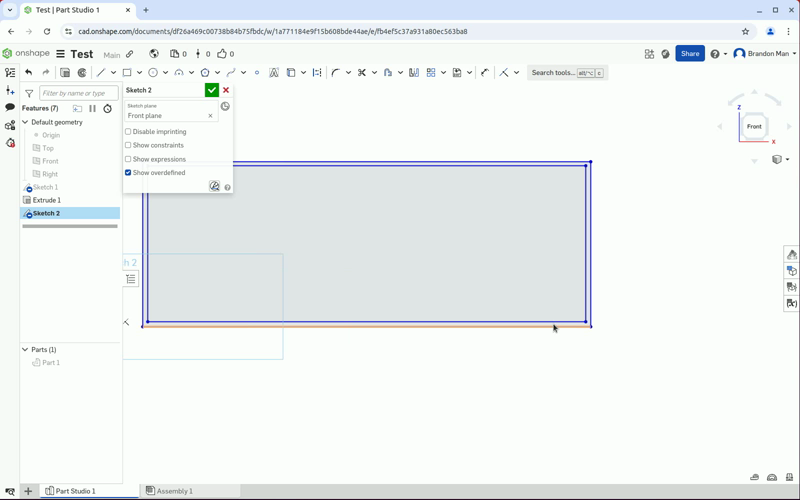
scroll(6)
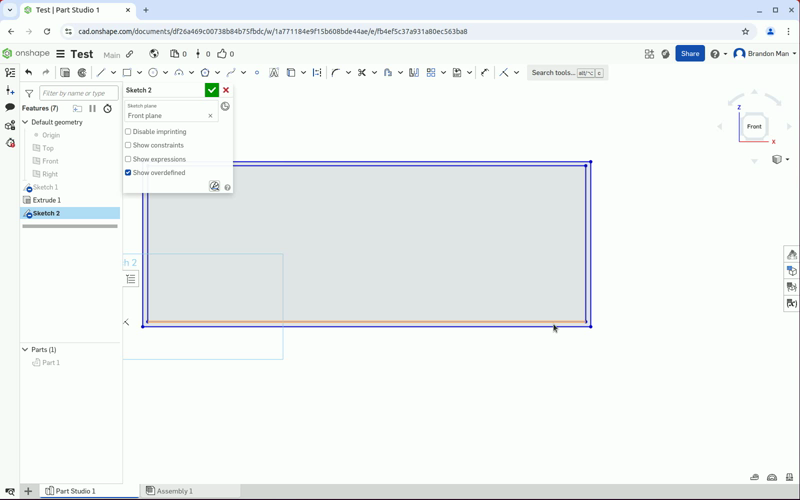
scroll(6)
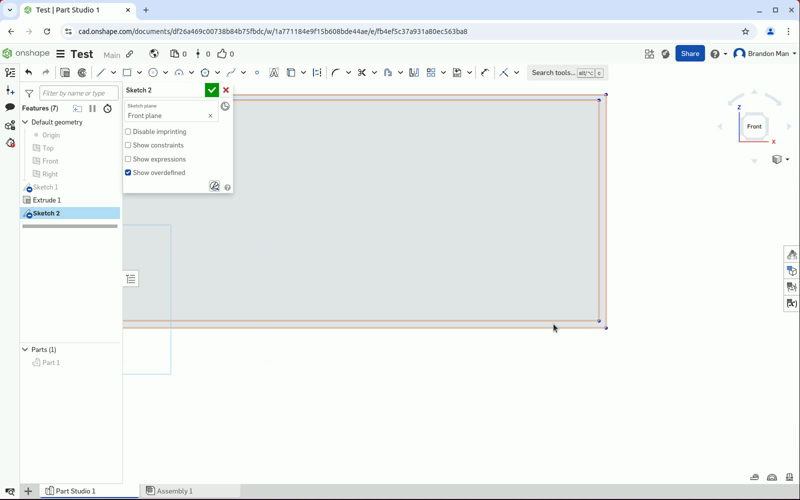
scroll(6)
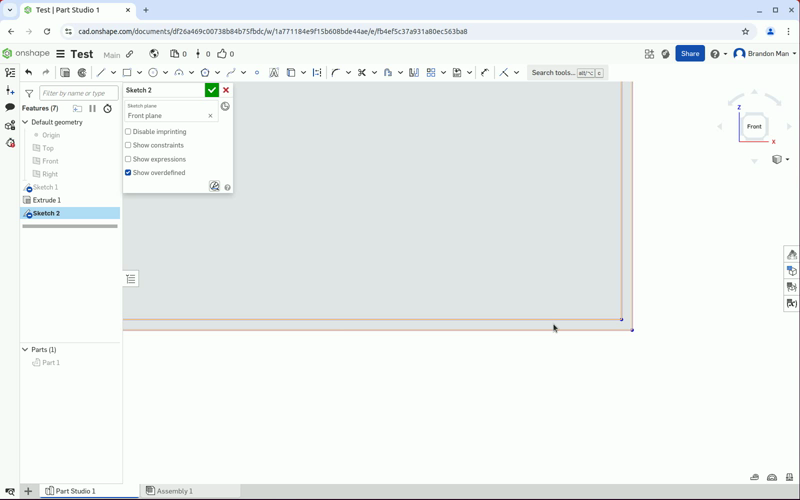
scroll(6)
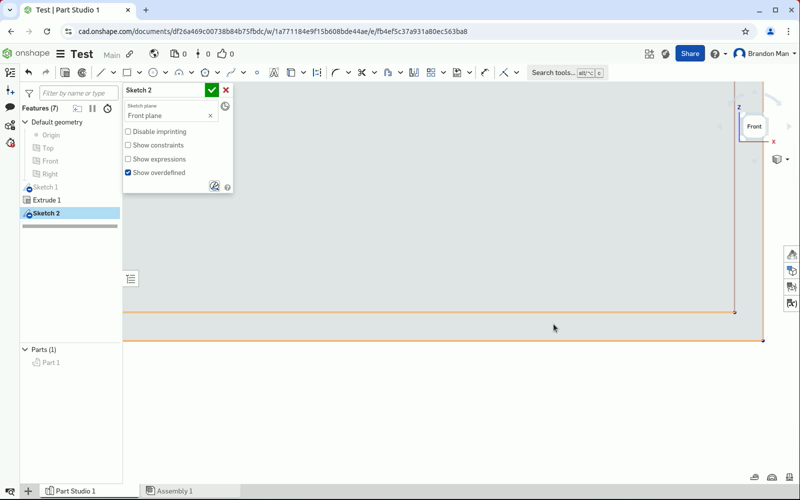
click(553, 323)
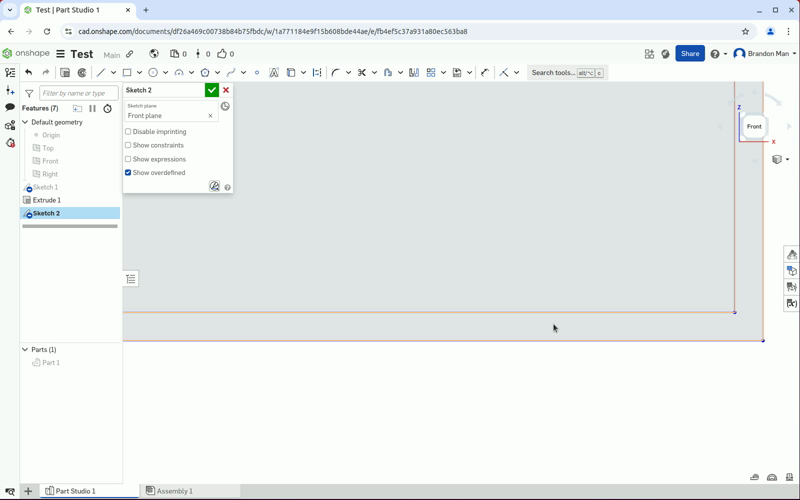
scroll(-6)
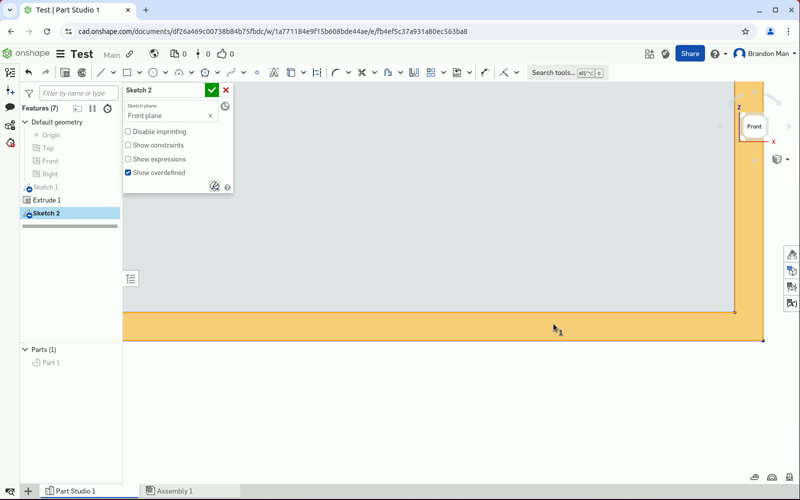
scroll(-6)
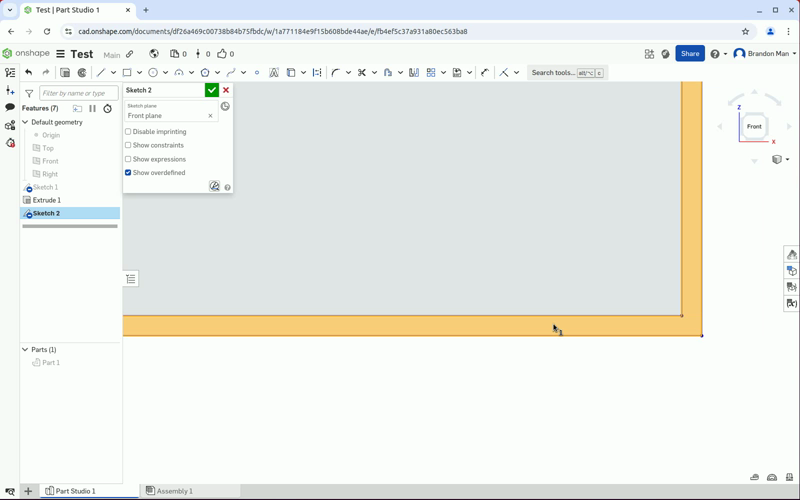
scroll(-6)
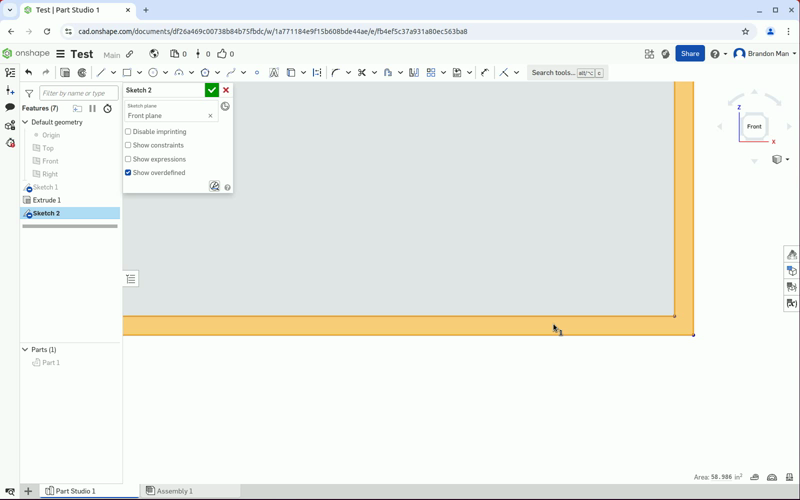
scroll(-6)
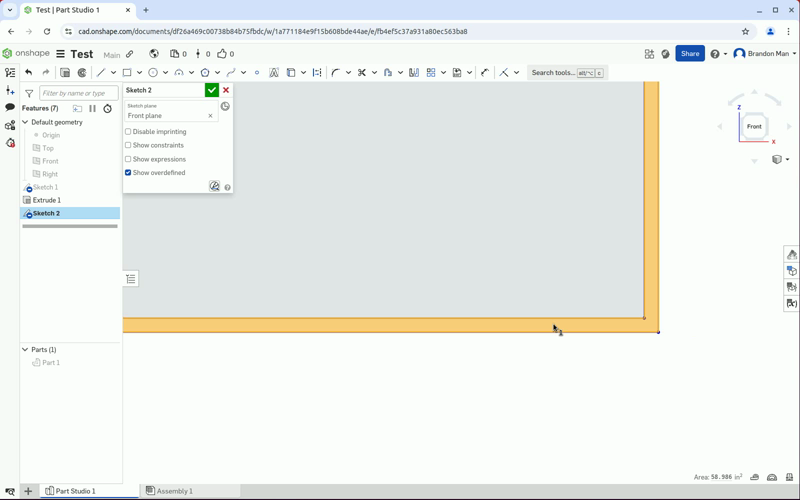
scroll(-6)
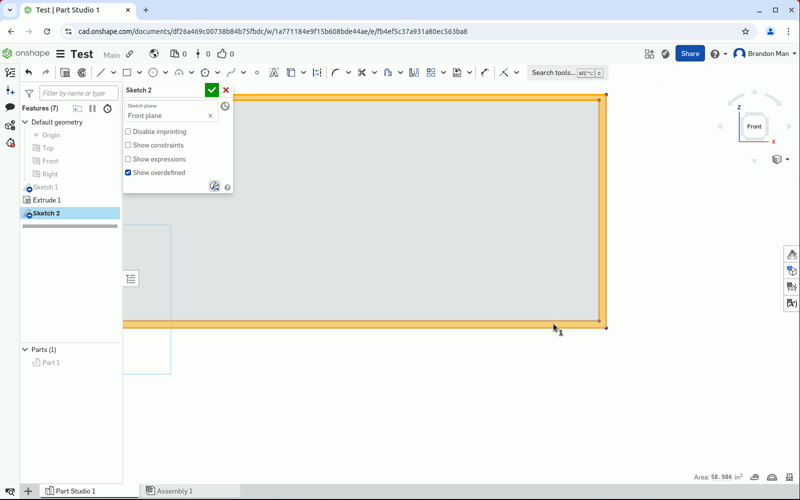
scroll(-6)
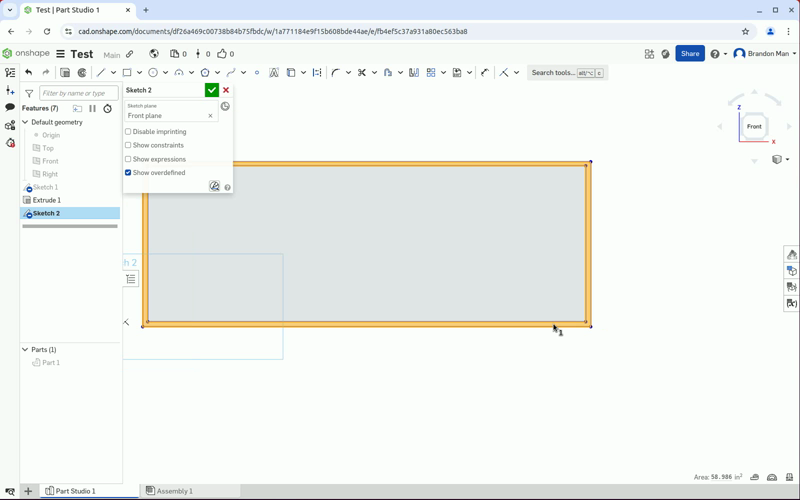
scroll(-6)
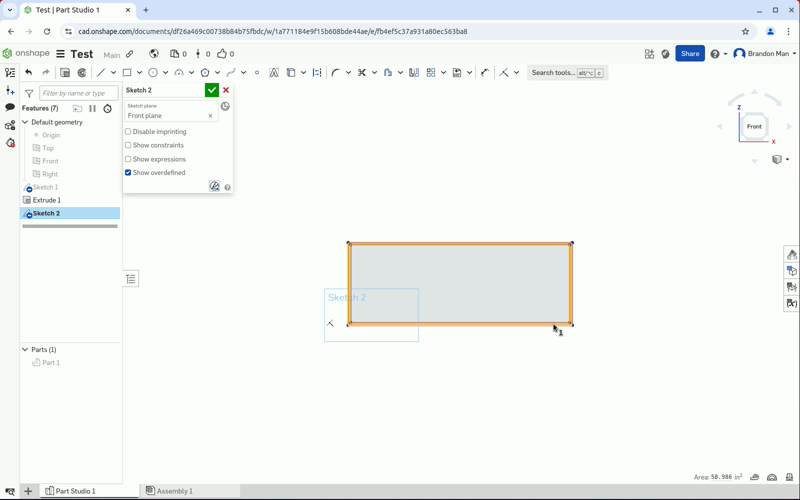
mouse_move(73, 352)
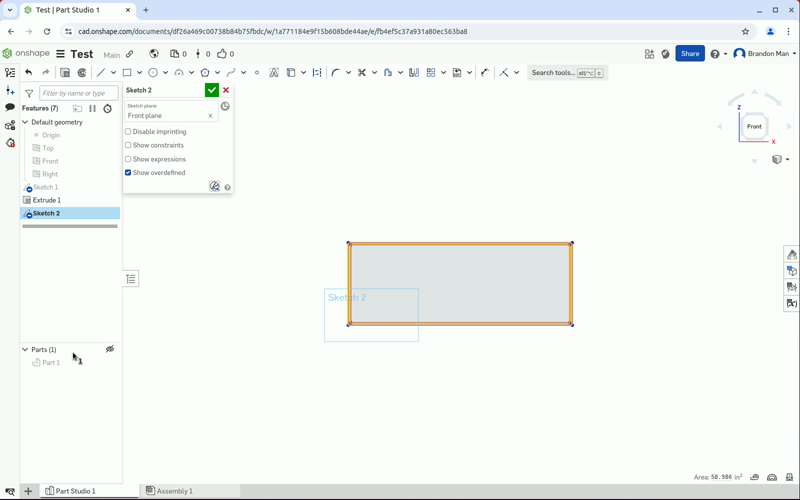
key(shift+y)
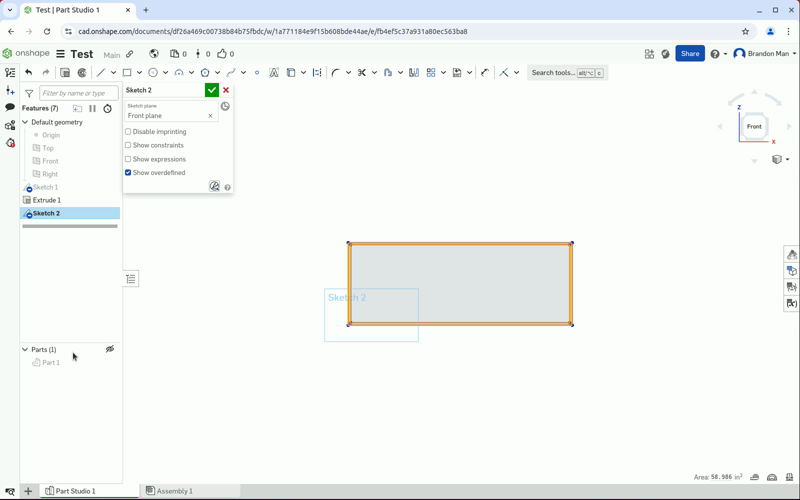
key(shift+e)
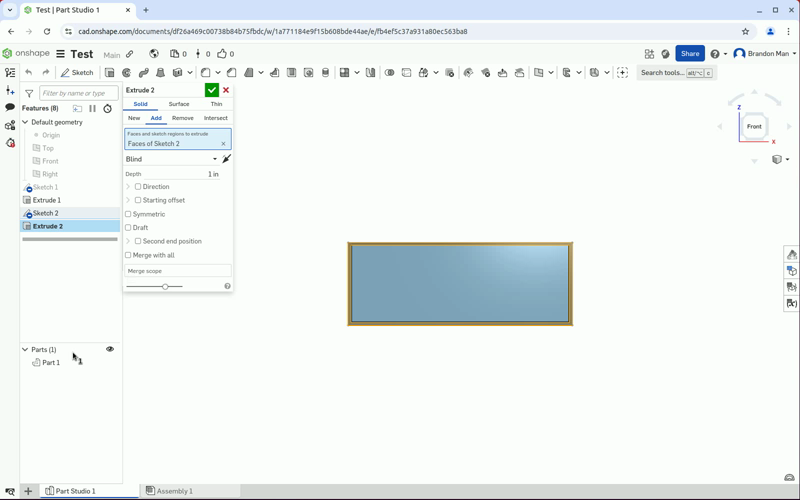
mouse_move(143, 106)
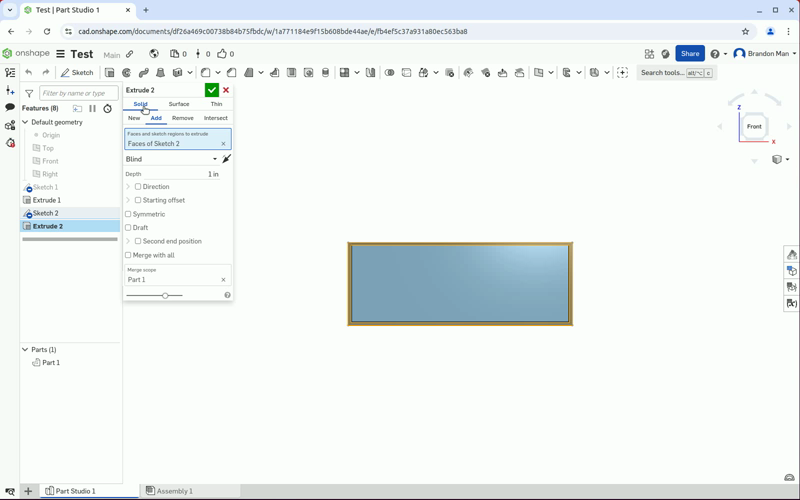
click(143, 106)
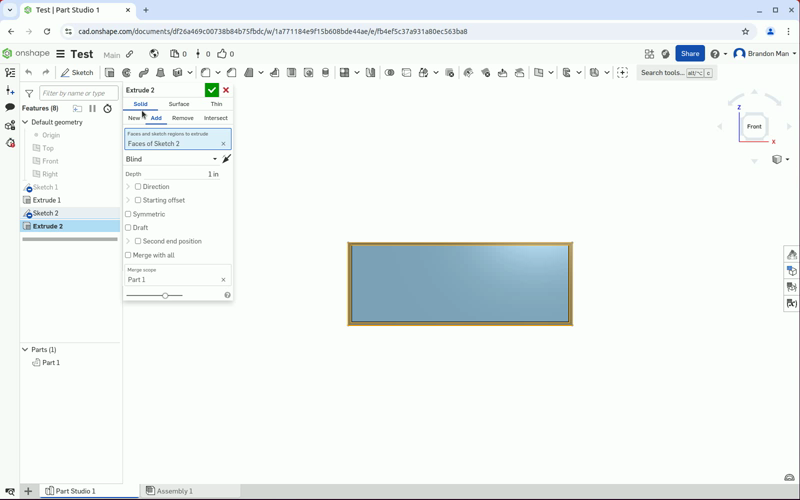
mouse_move(137, 120)
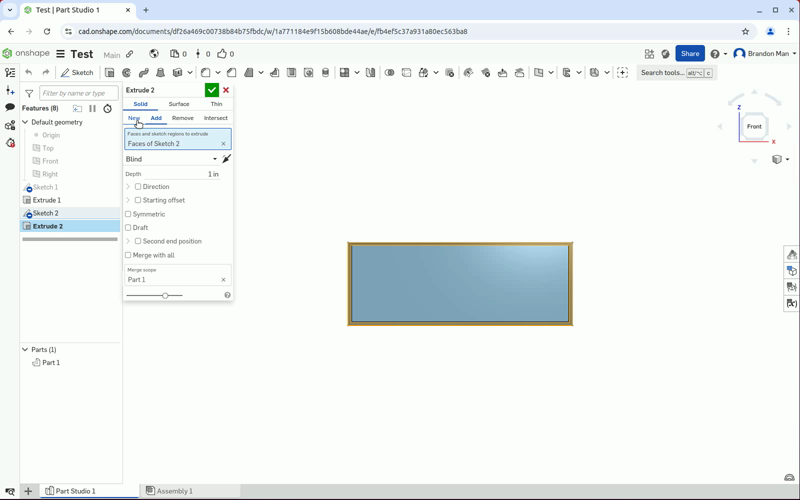
click(137, 120)
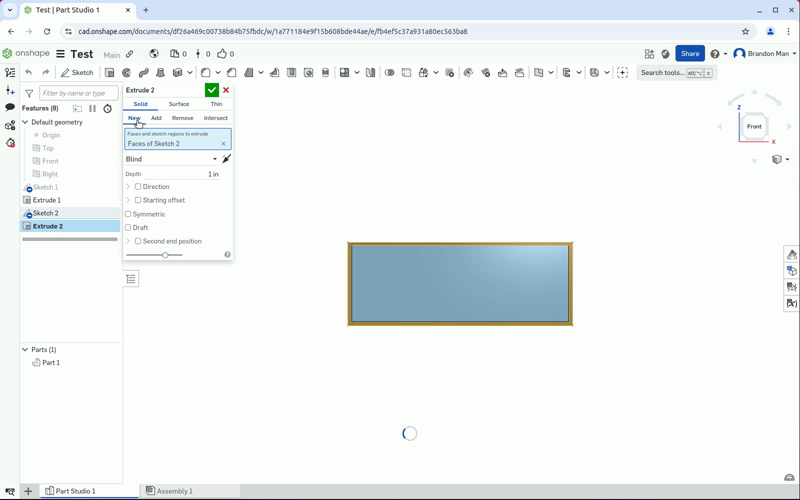
key(tab, 4)
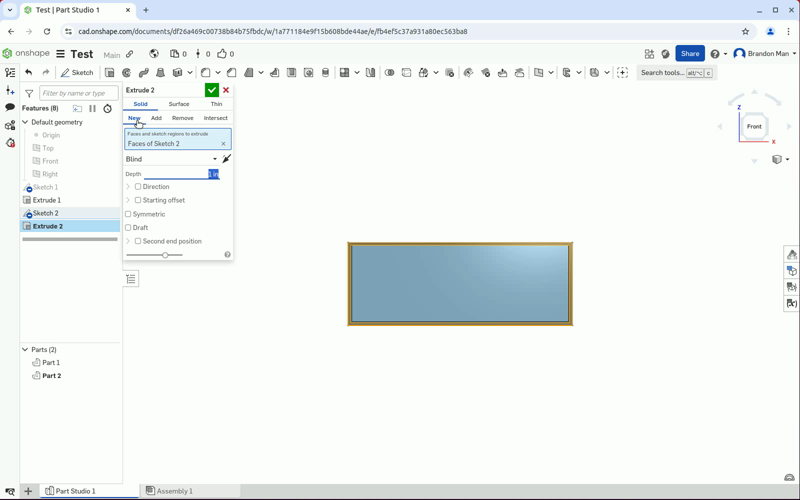
text(5.536)
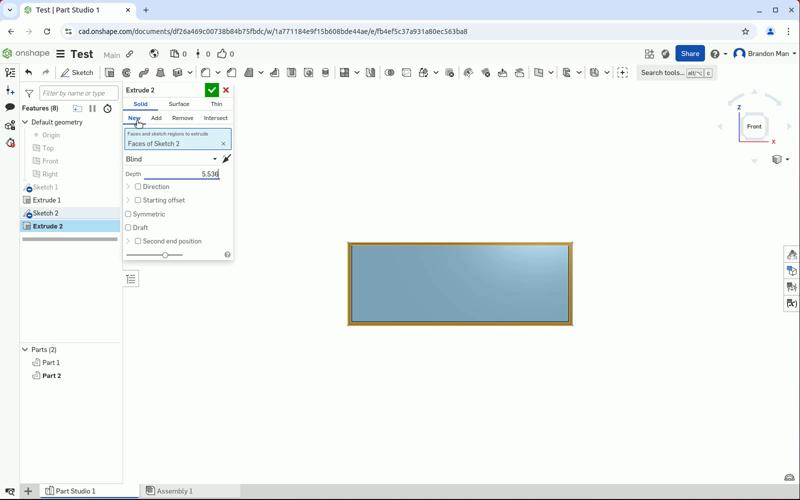
key(tab, 3)
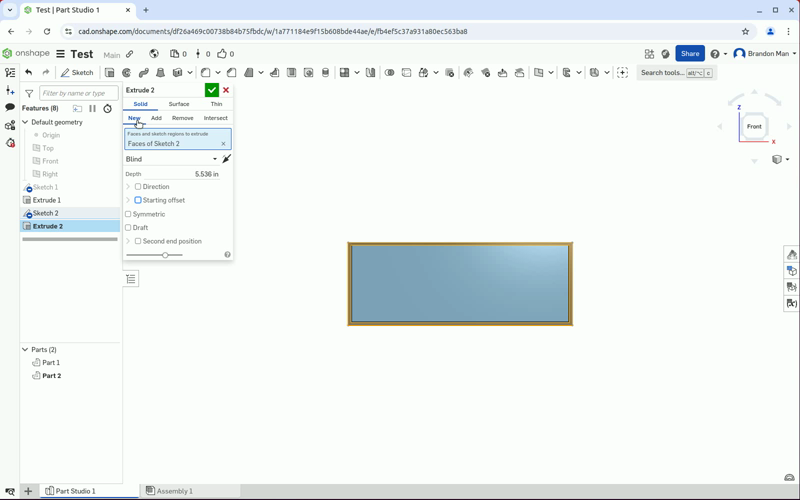
key(tab, 2)
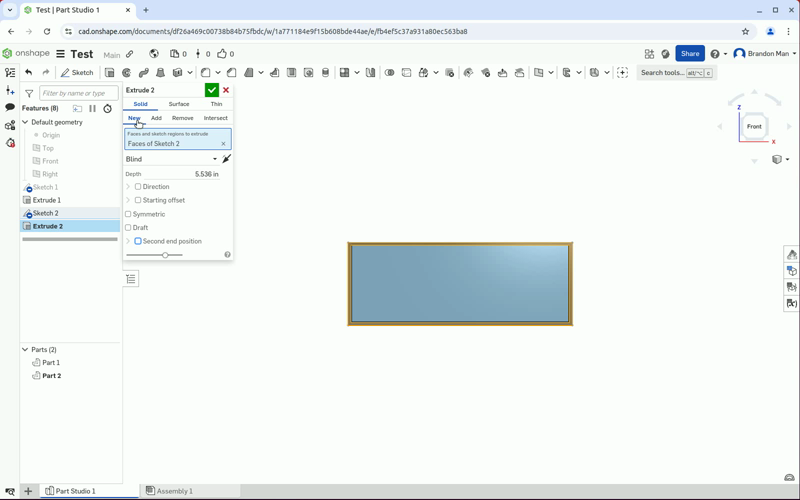
key(space)
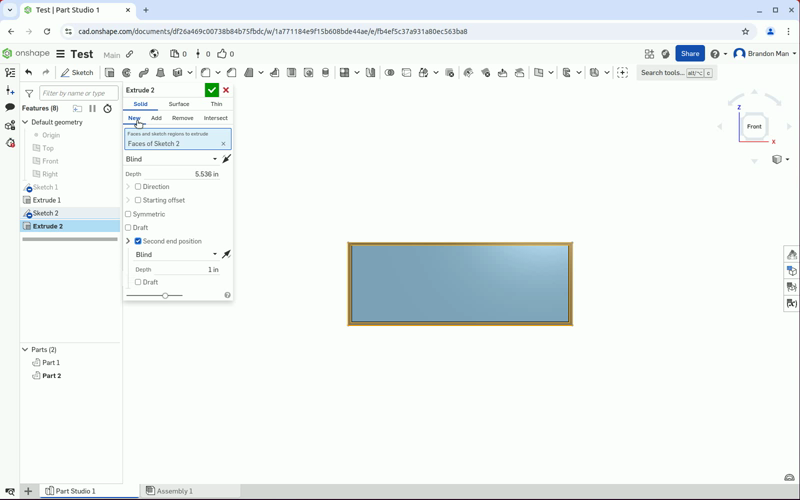
key(tab, 3)
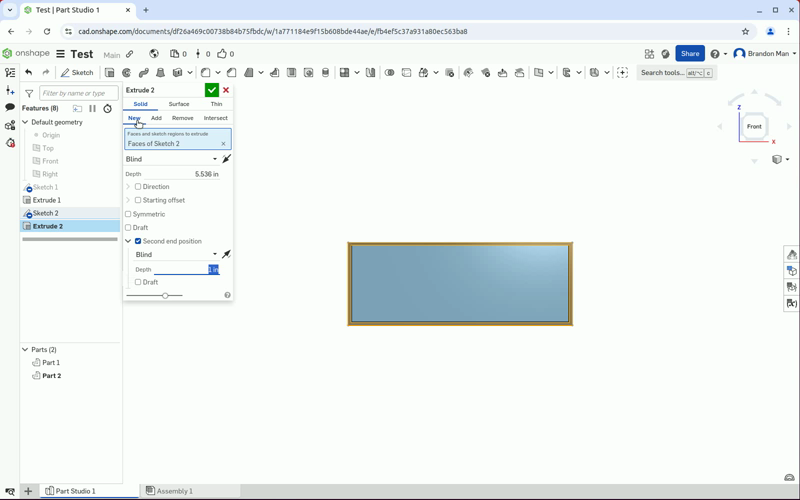
text(2.166)
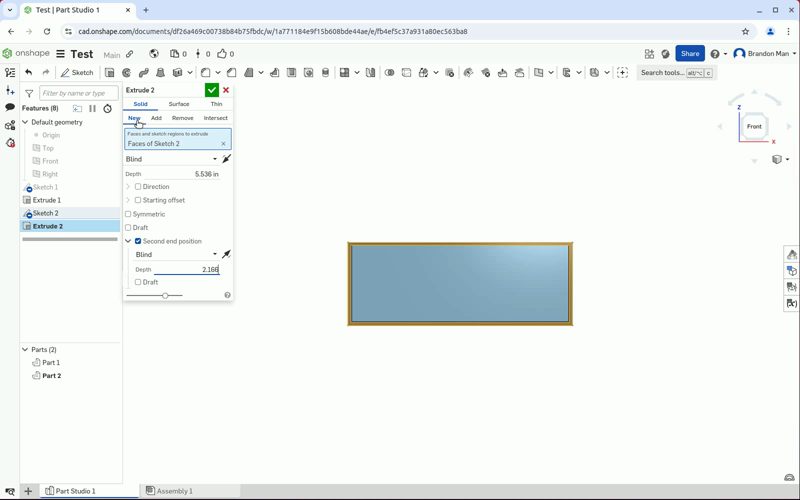
key(enter)
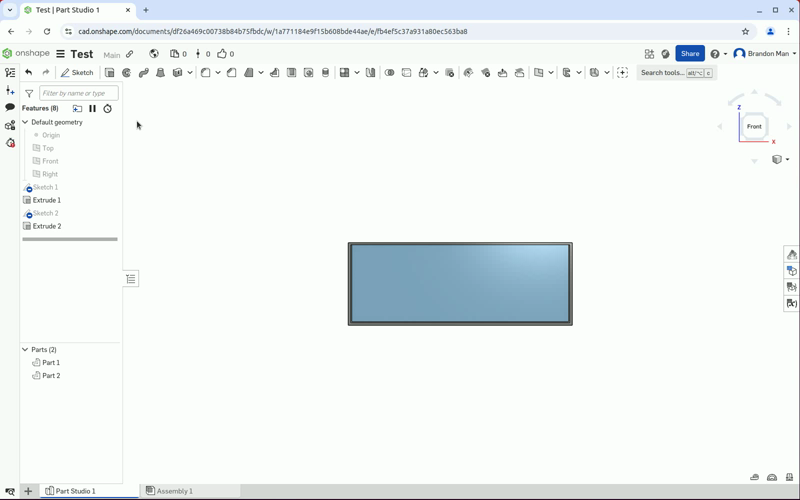
key(shift+h)
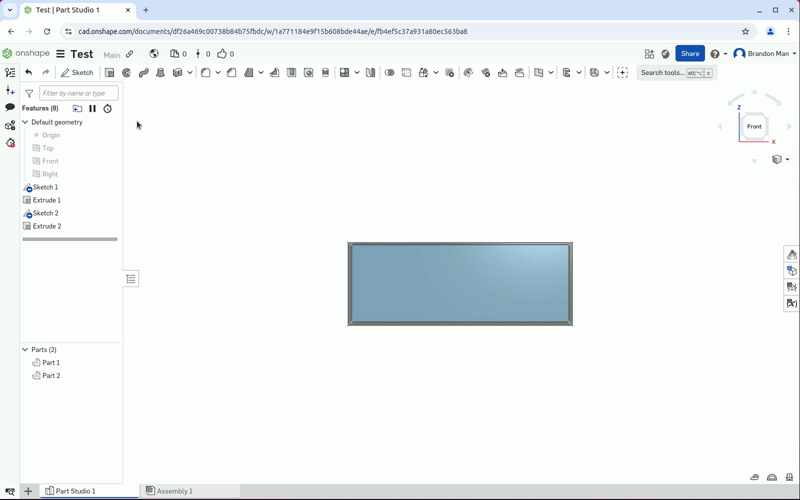
key(shift+h)
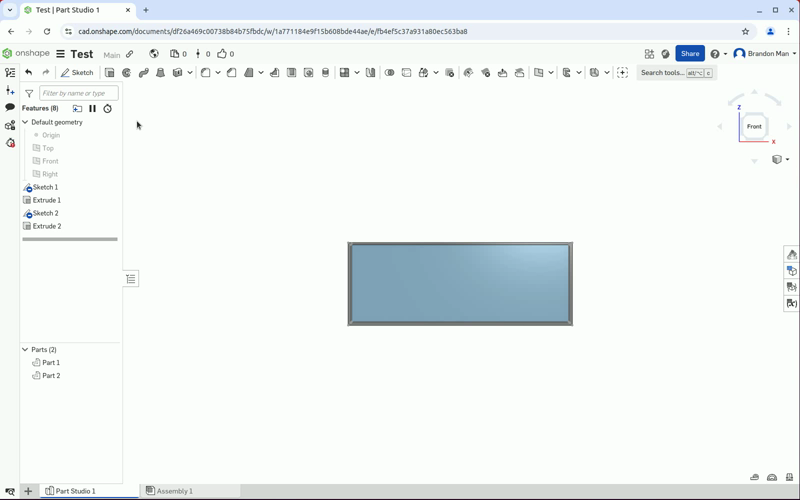
key(shift+7)
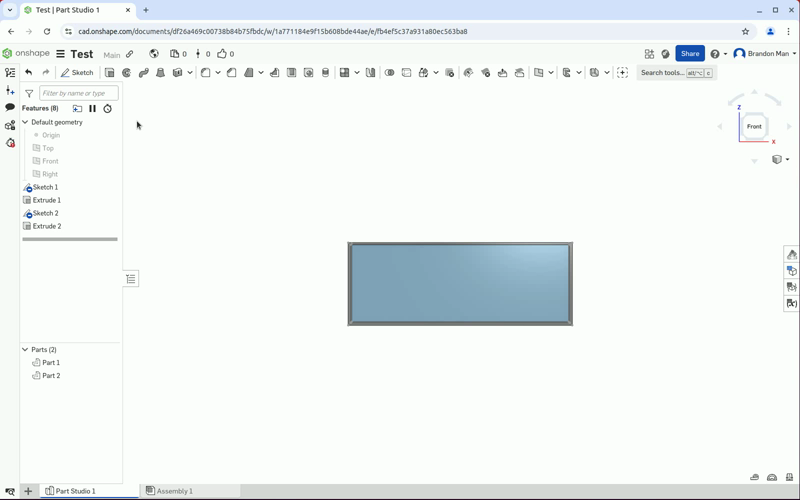
key(left, 2)
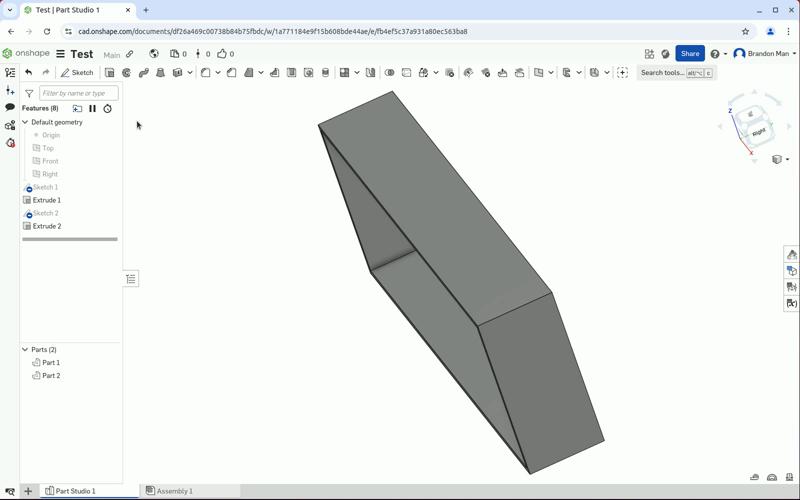
key(down, 2)
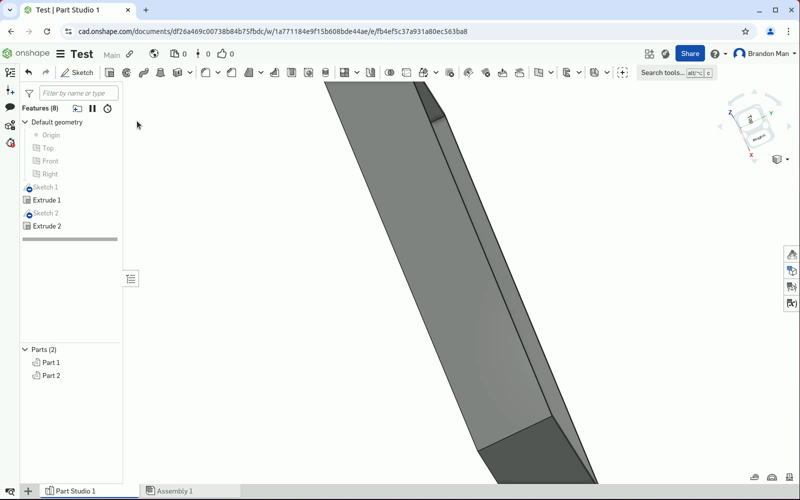
key(up, 2)
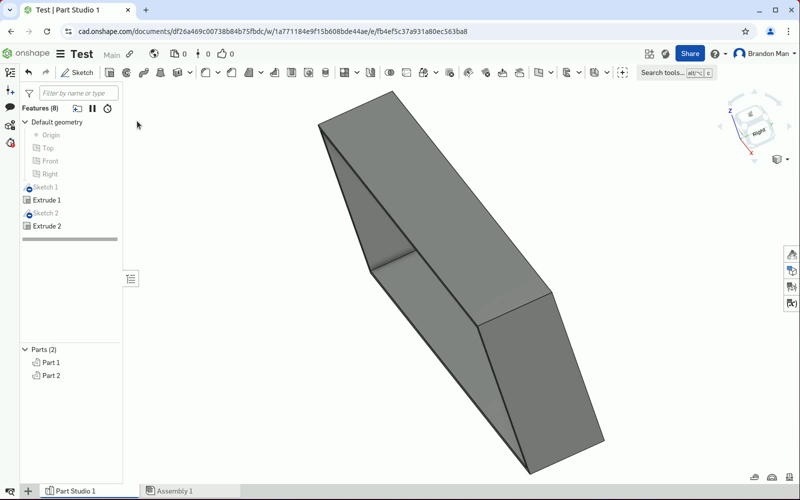
key(right, 2)
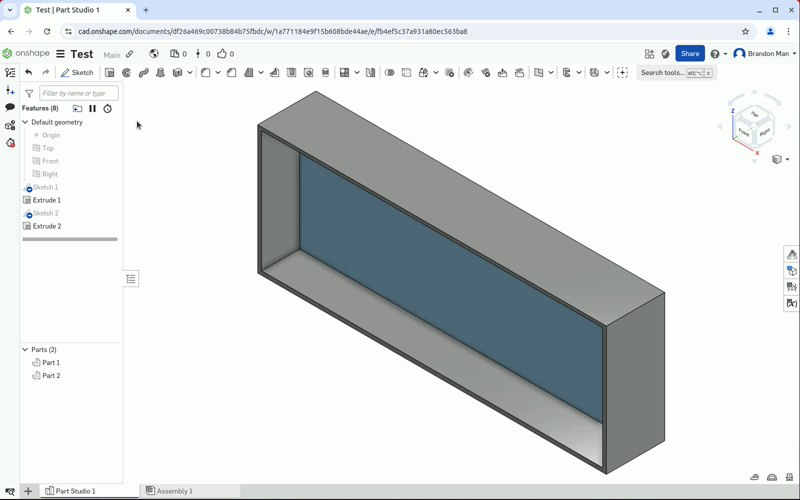
mouse_move(73, 189)
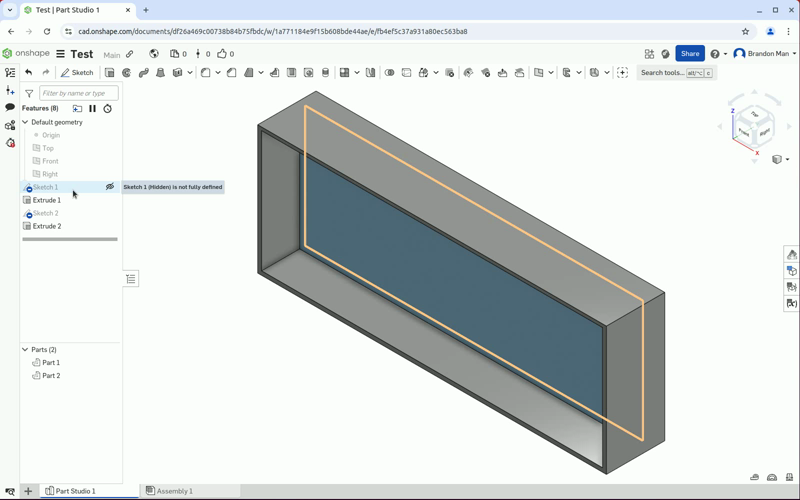
click(73, 189)